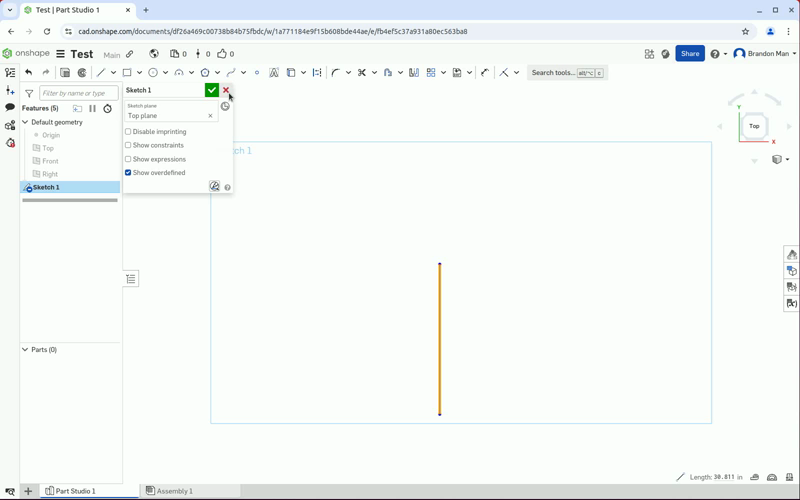
key(shift+h)
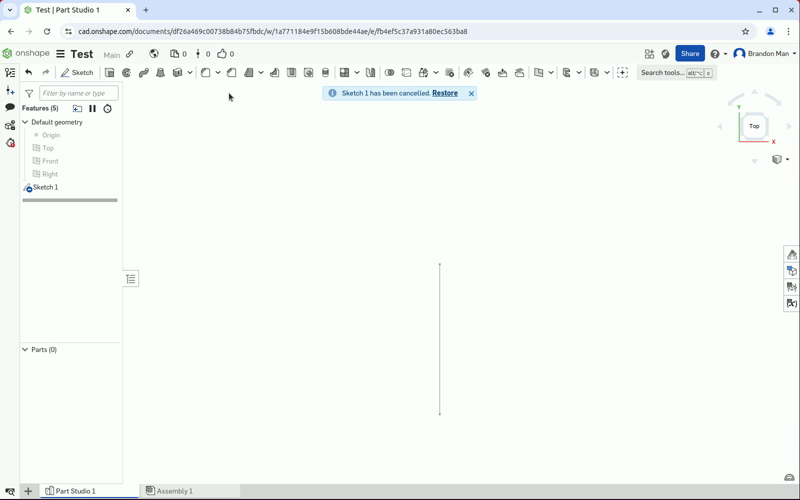
mouse_move(73, 352)
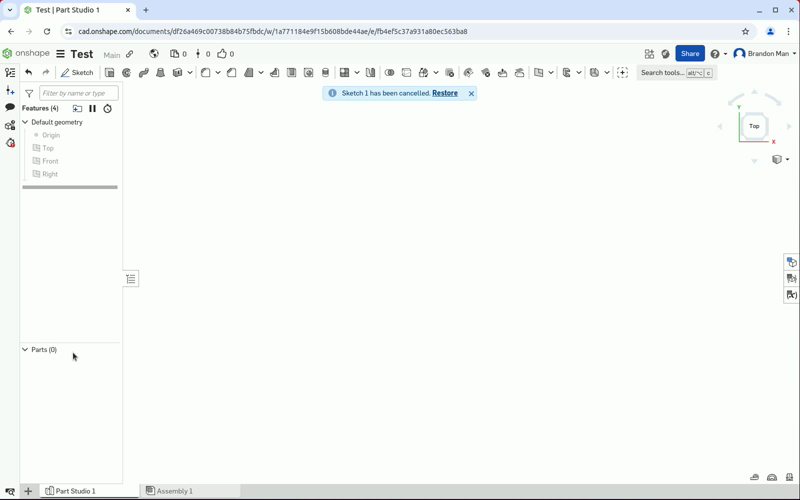
key(y)
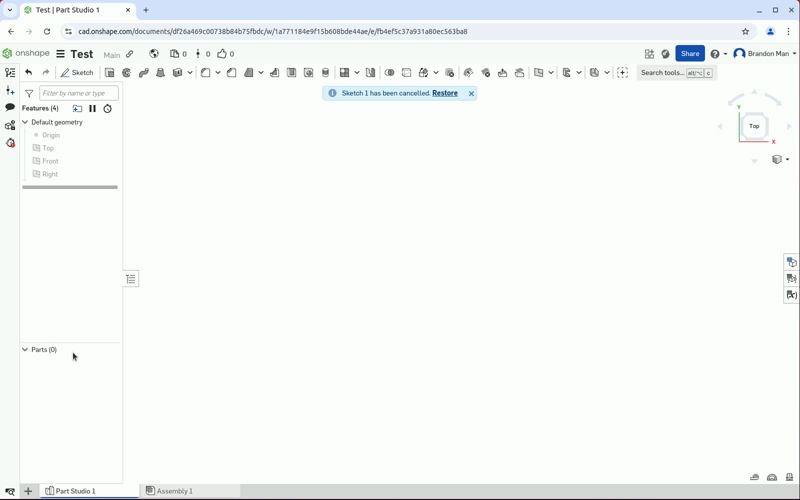
key(shift+p)
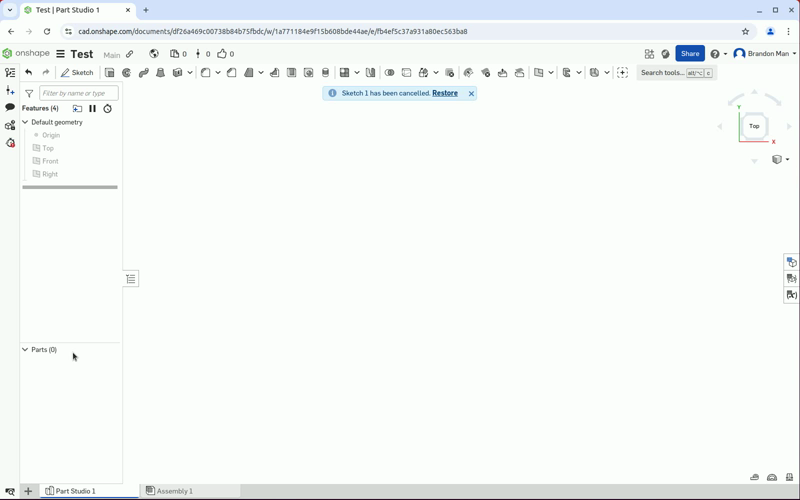
key(space)
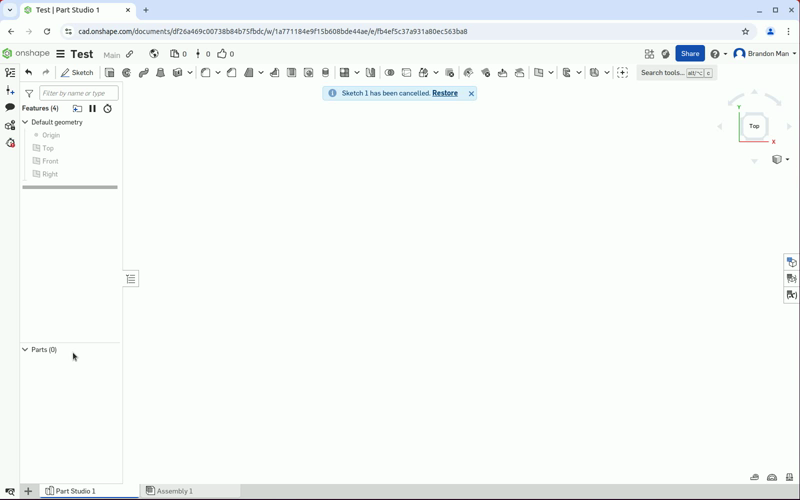
key_down(shift)
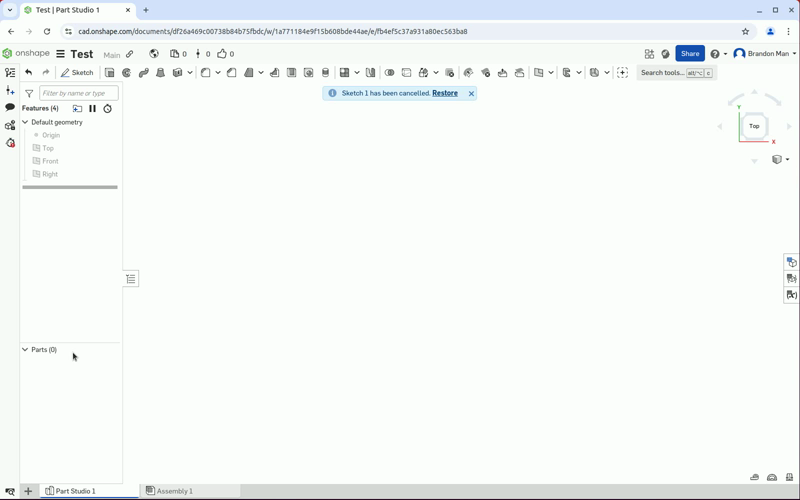
key(up)
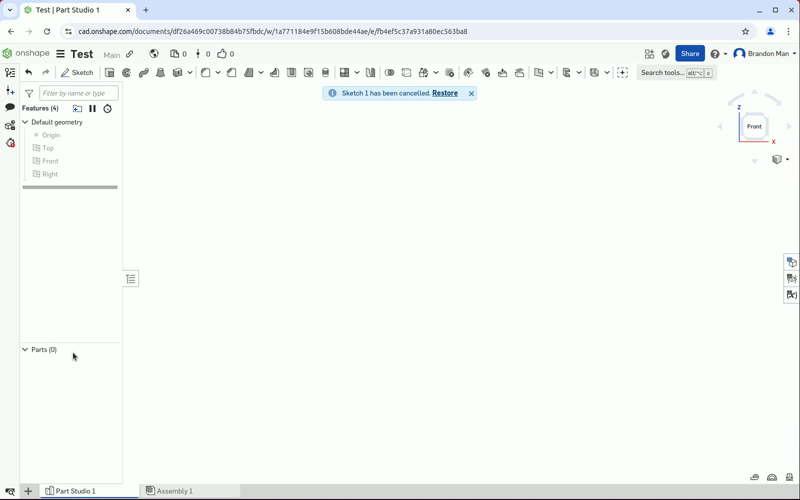
key_up(shift)
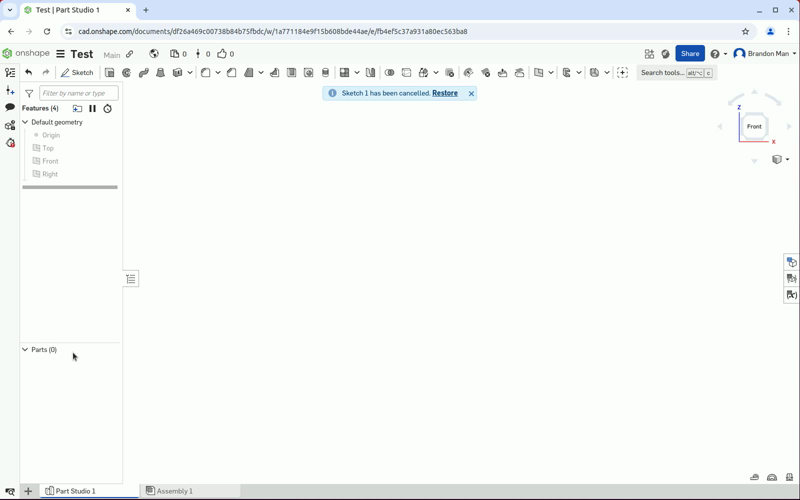
key(space)
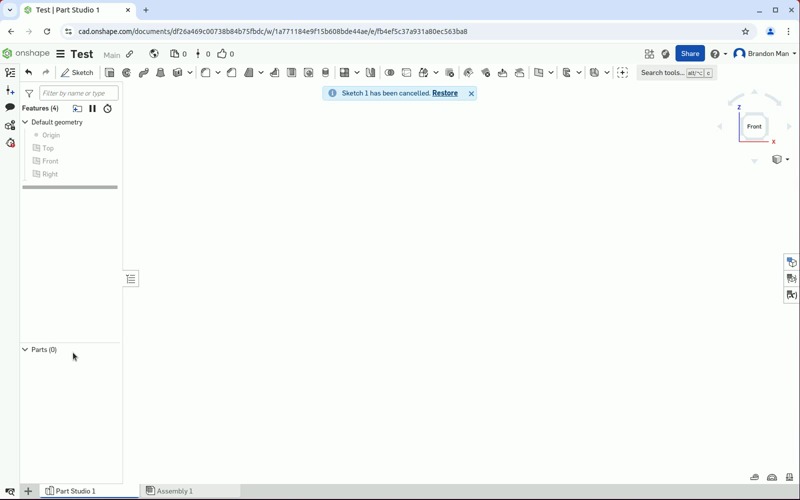
key_down(shift)
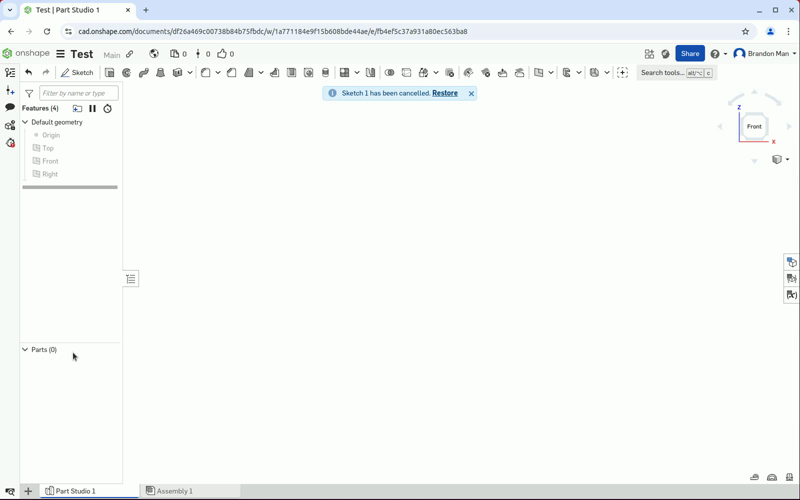
key(left)
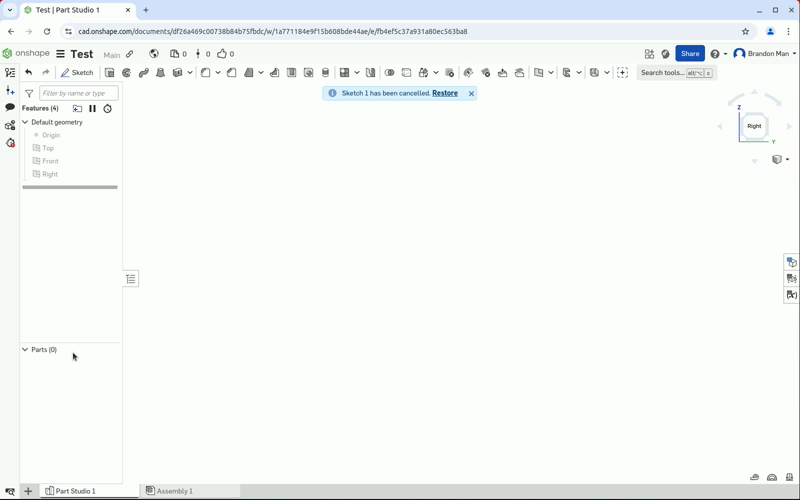
key_up(shift)
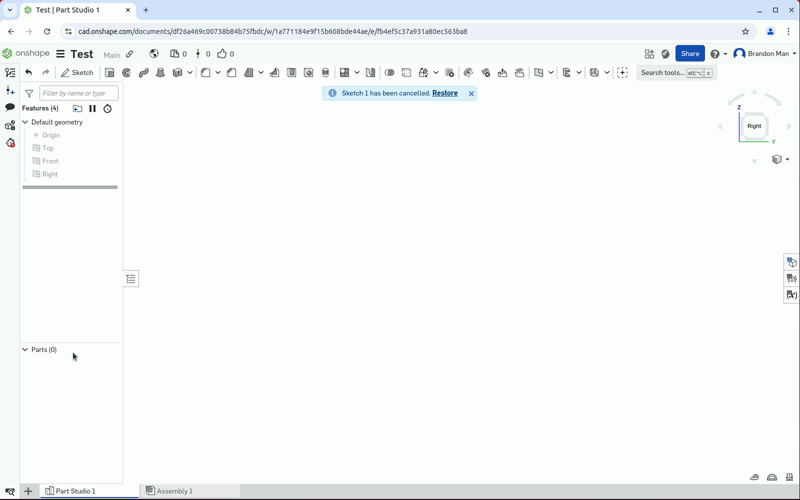
mouse_move(73, 352)
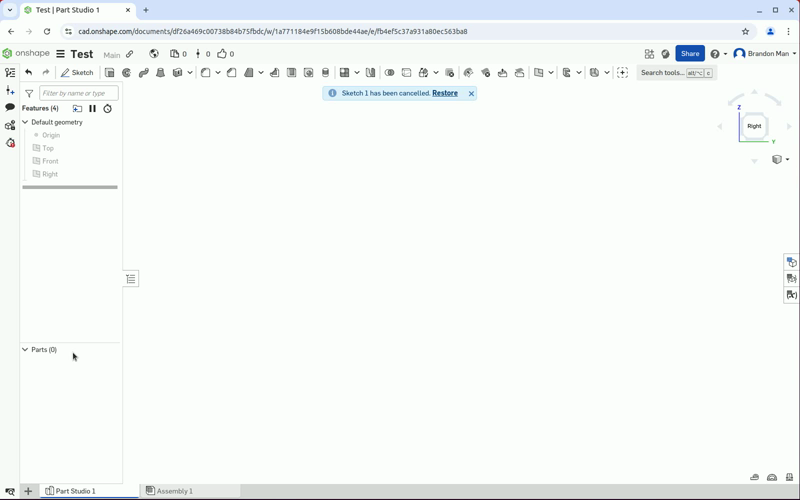
key(shift+y)
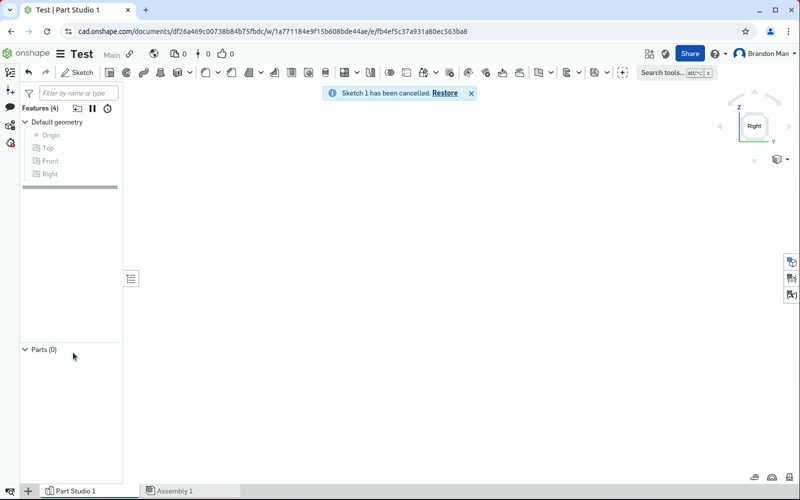
key(shift+s)
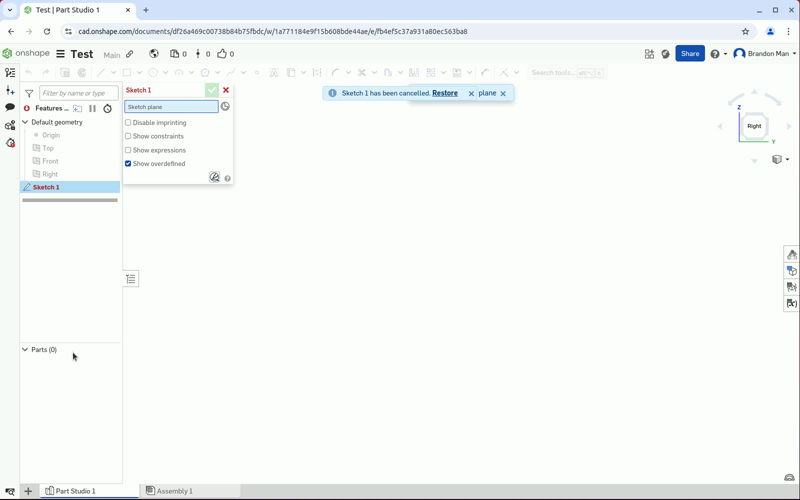
mouse_move(73, 176)
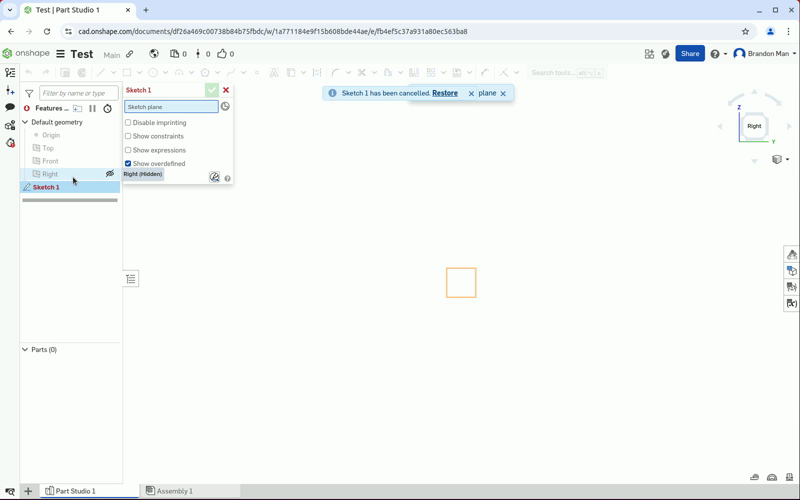
click(73, 176)
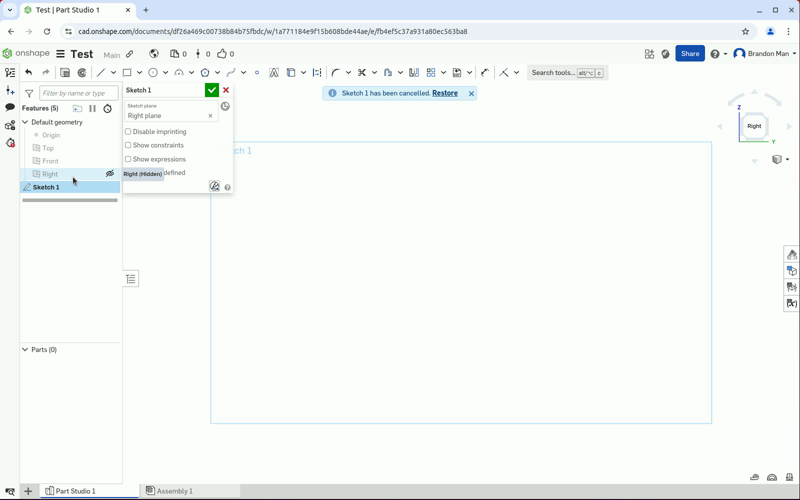
mouse_move(73, 352)
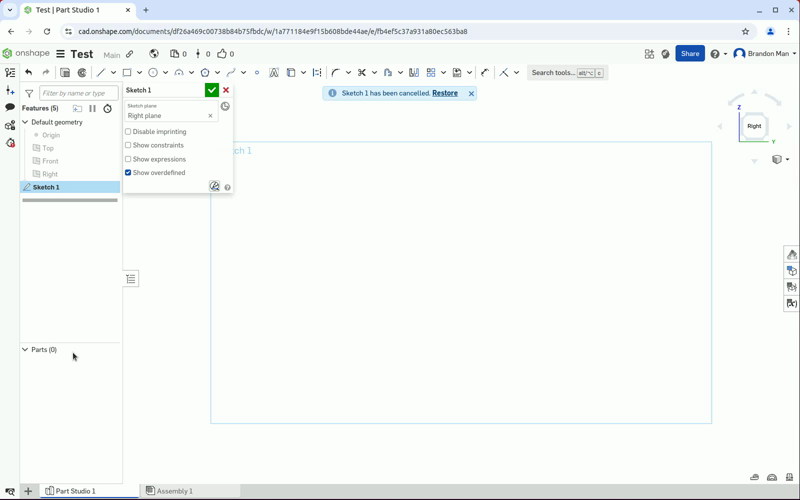
key(y)
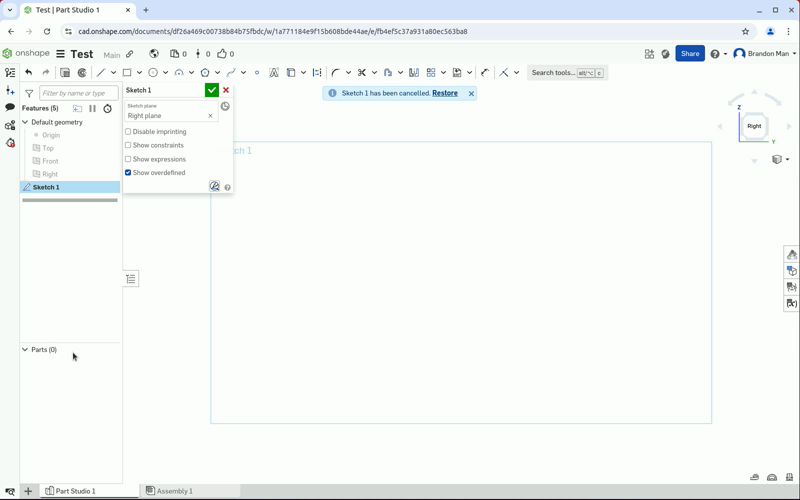
key(l)
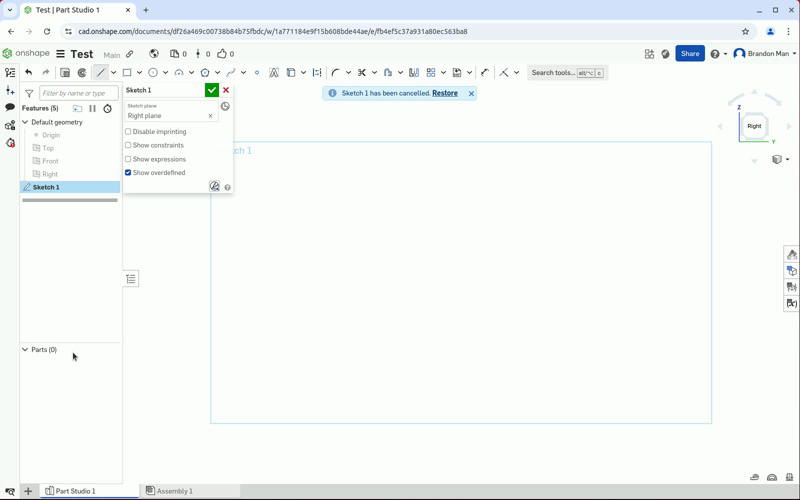
key_down(shift)
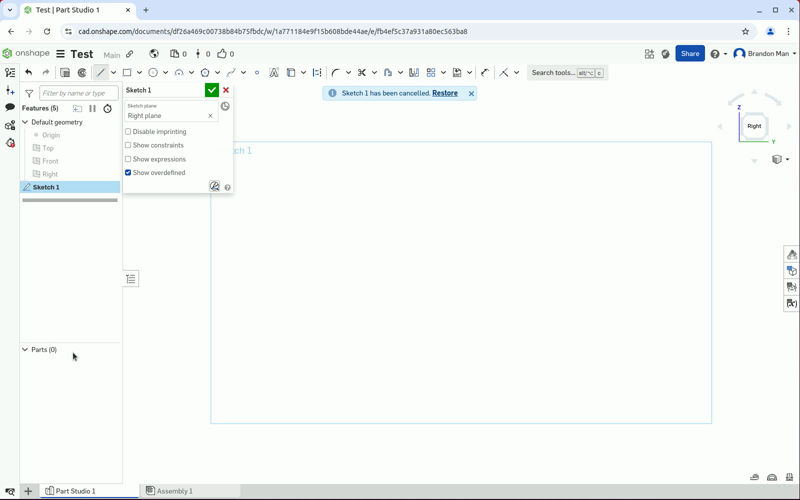
mouse_move(460, 282)
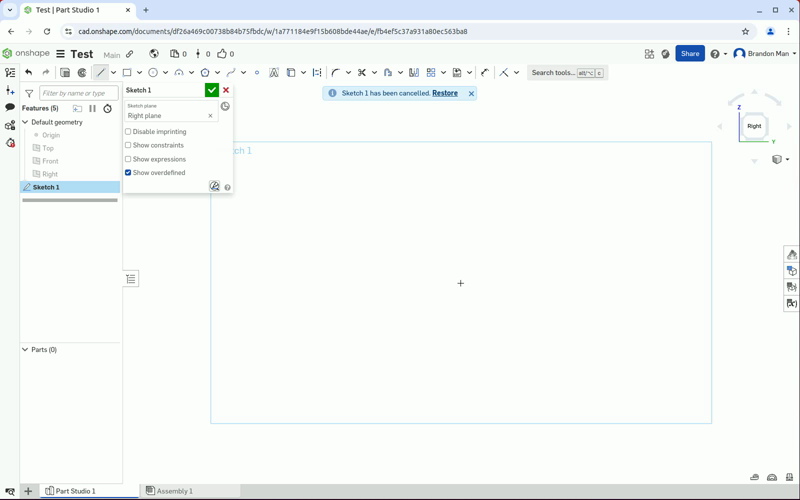
click(460, 282)
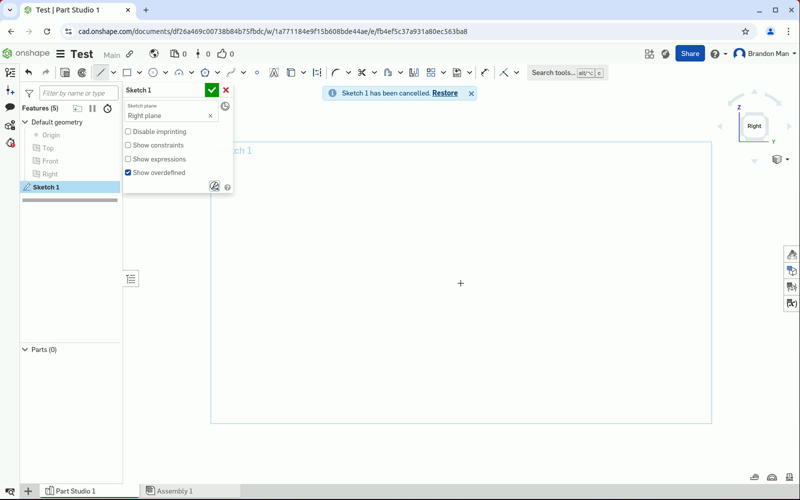
key_up(shift)
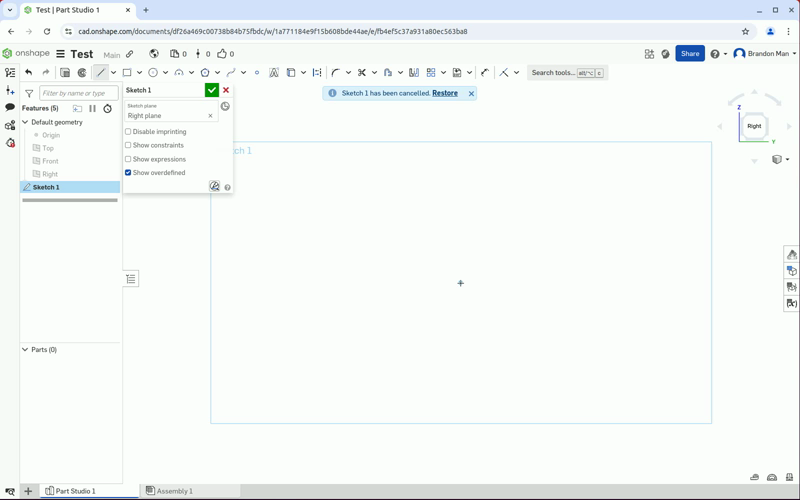
key_down(shift)
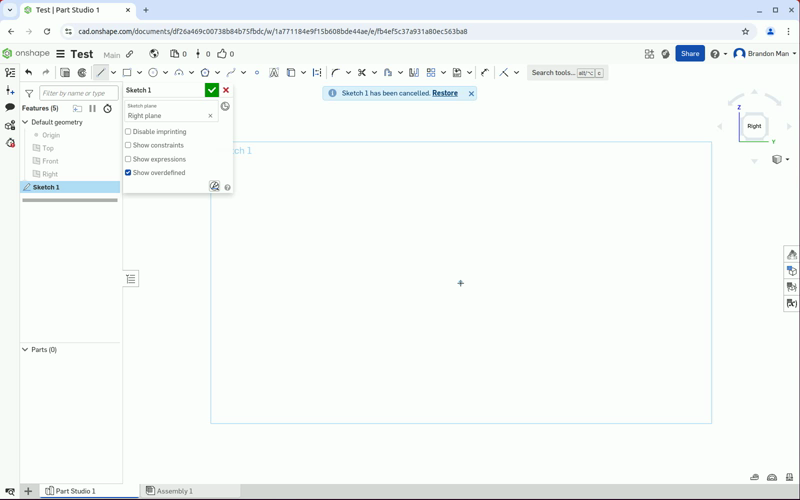
mouse_move(535, 282)
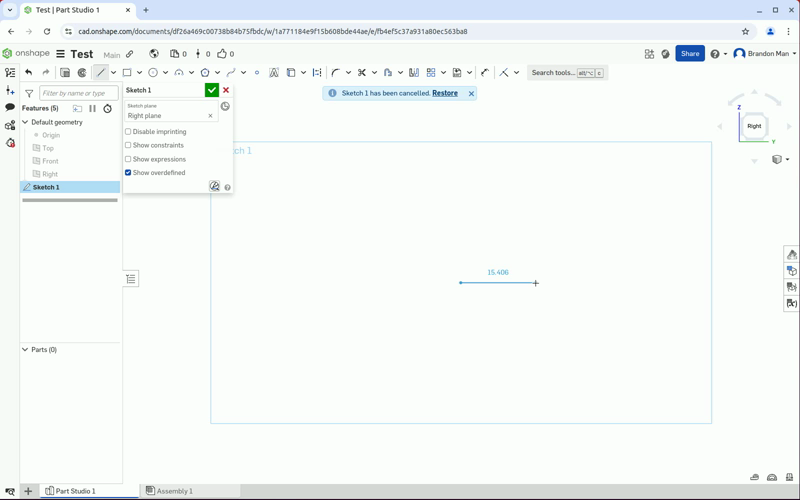
click(535, 282)
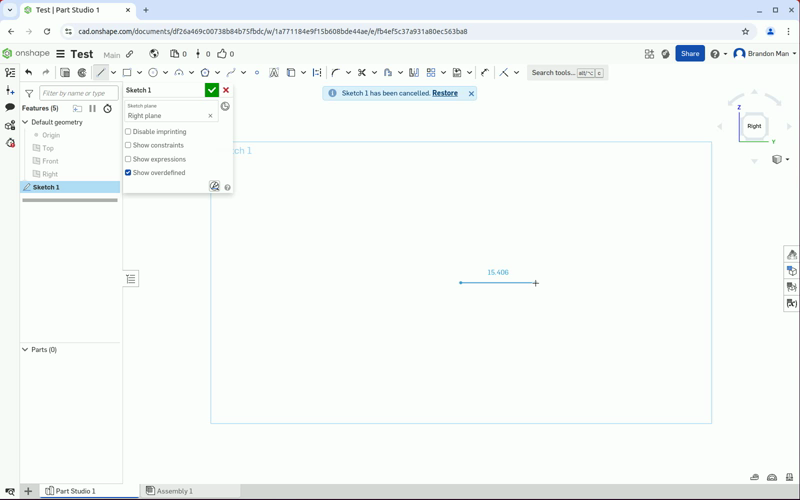
key_up(shift)
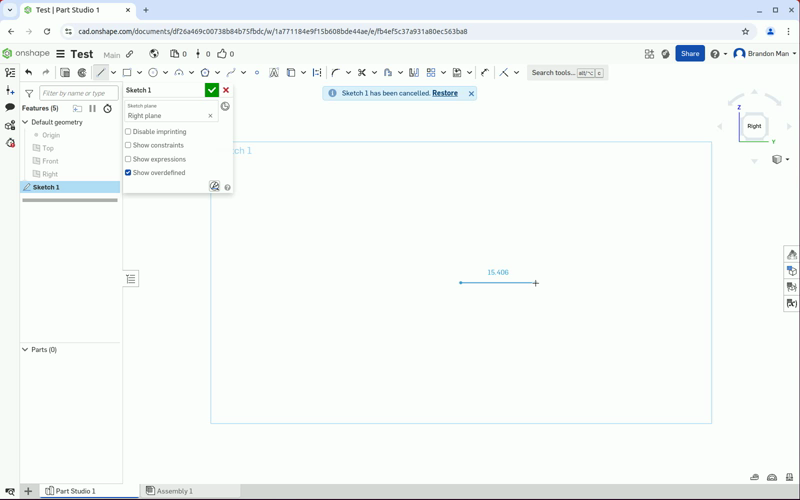
key_down(shift)
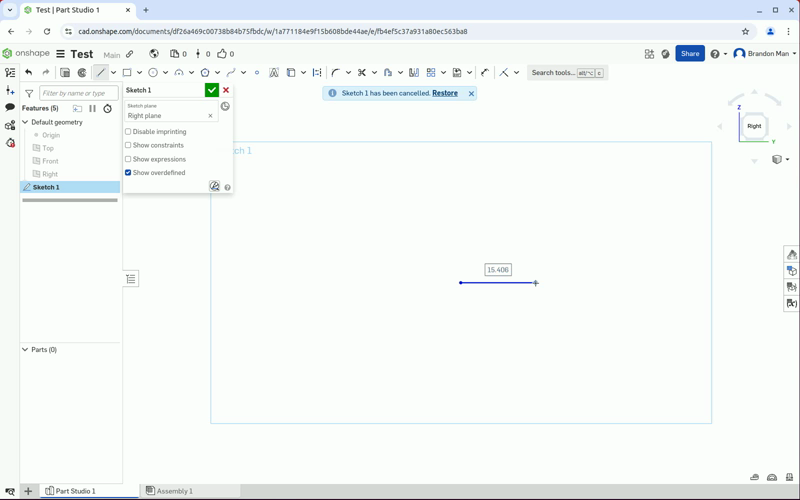
mouse_move(535, 170)
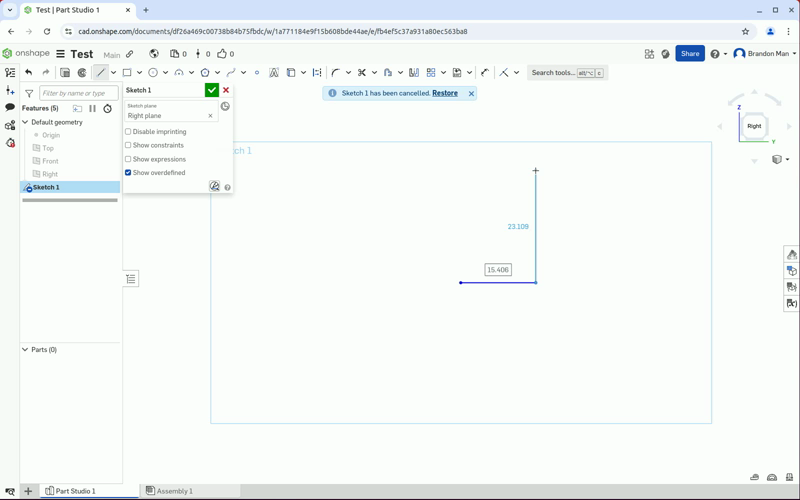
click(535, 170)
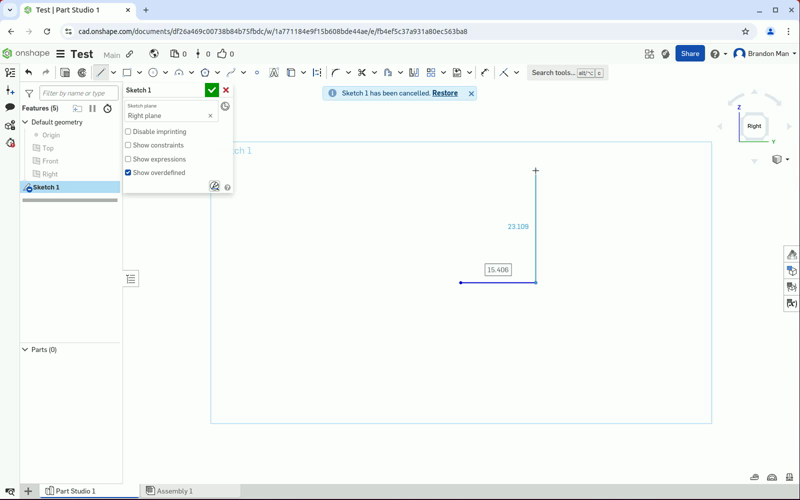
key_up(shift)
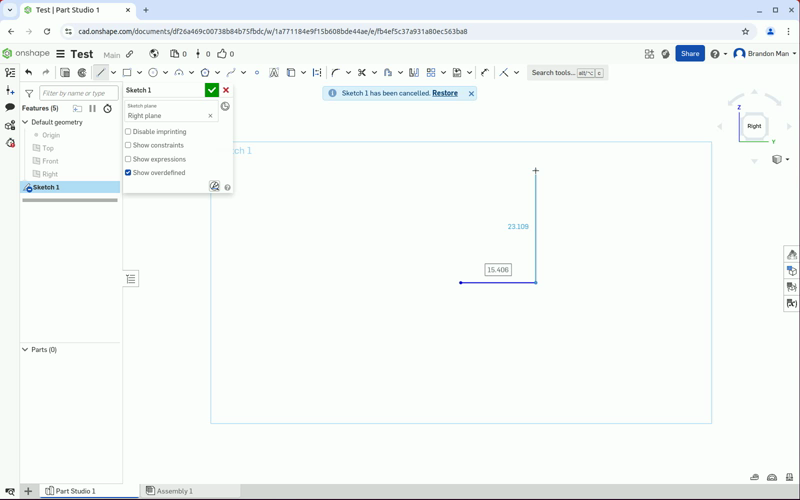
key_down(shift)
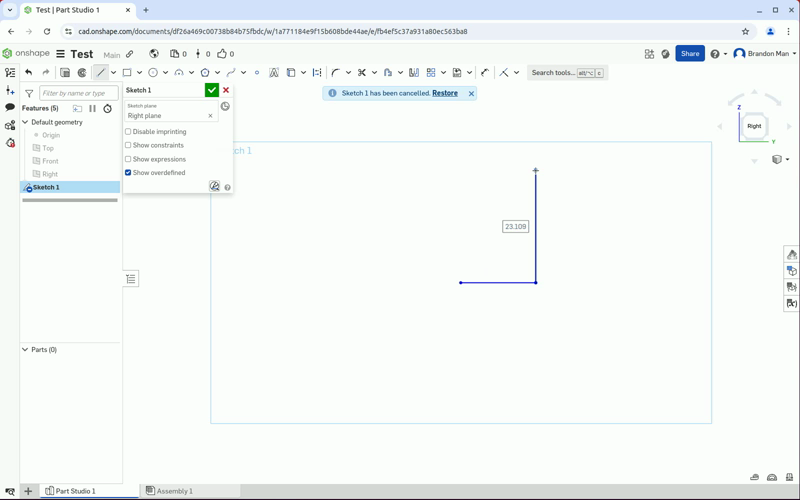
mouse_move(565, 170)
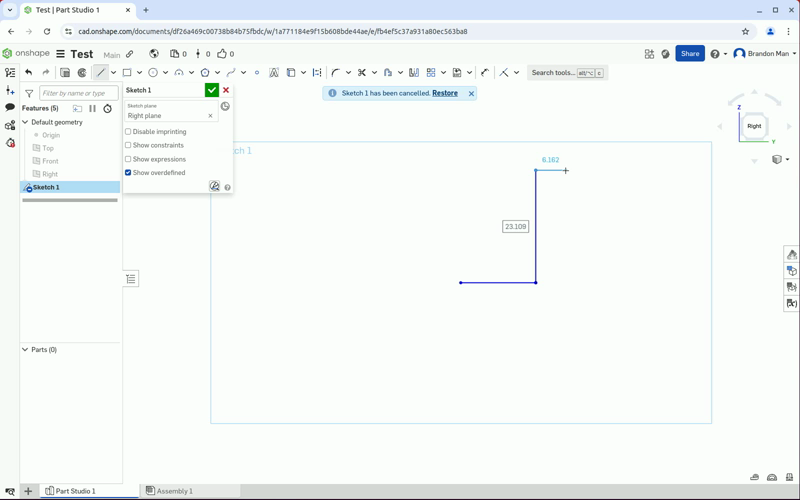
mouse_move(517, 170)
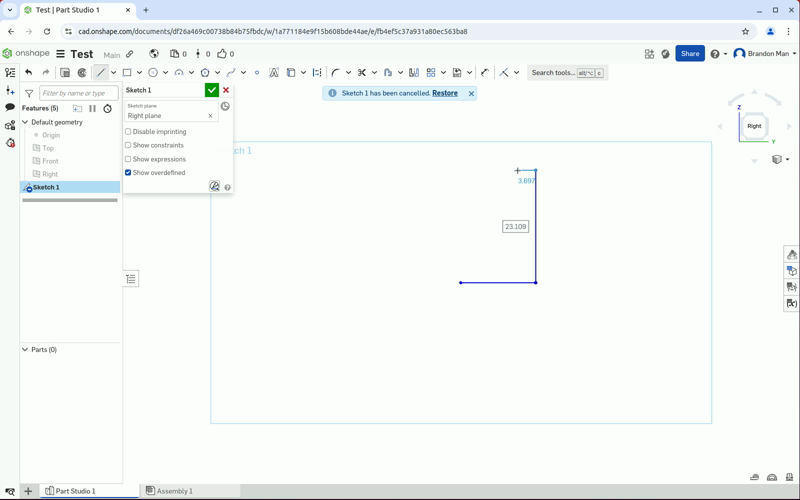
click(517, 170)
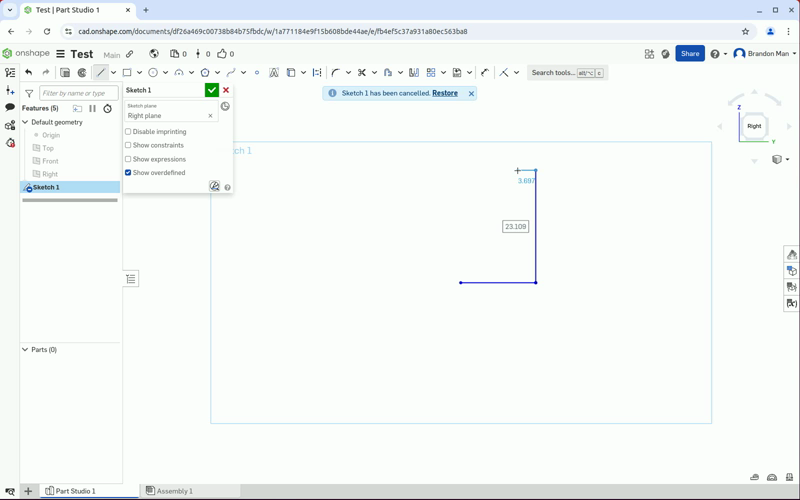
key_up(shift)
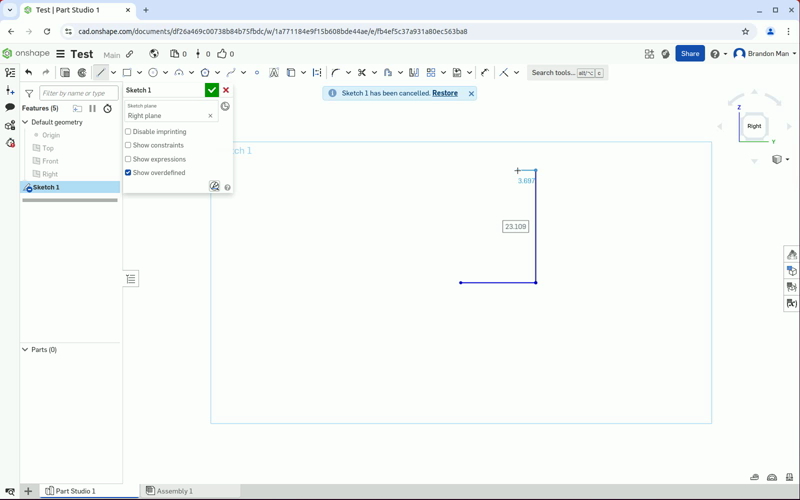
key_down(shift)
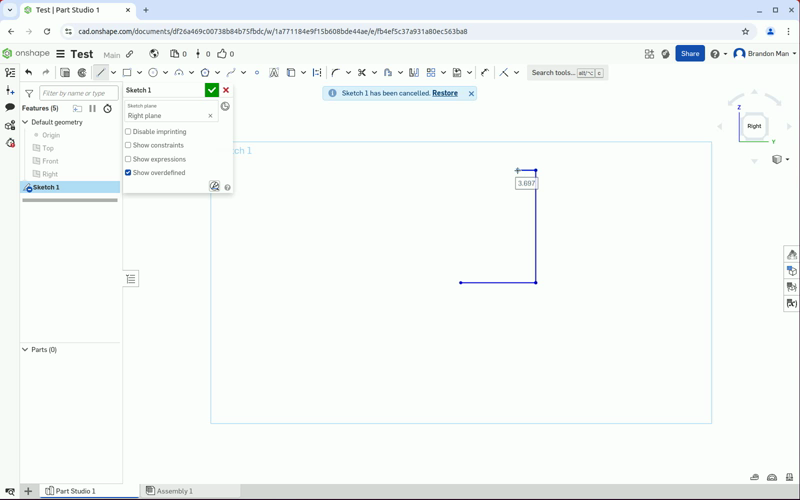
mouse_move(547, 170)
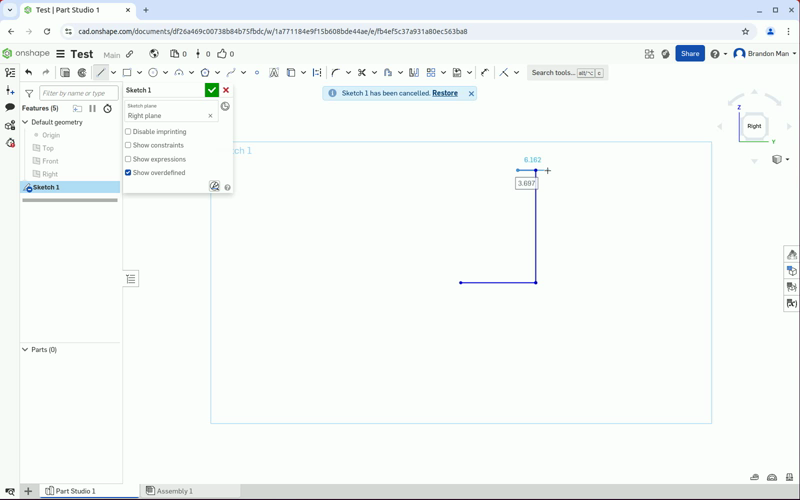
mouse_move(517, 189)
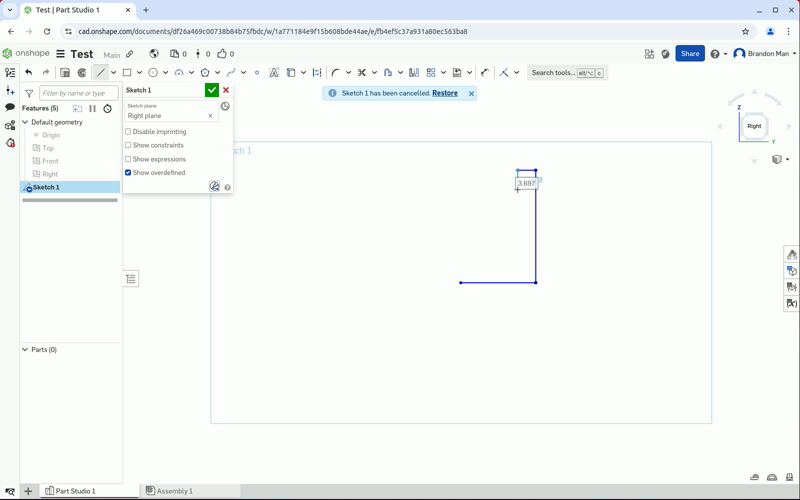
click(517, 189)
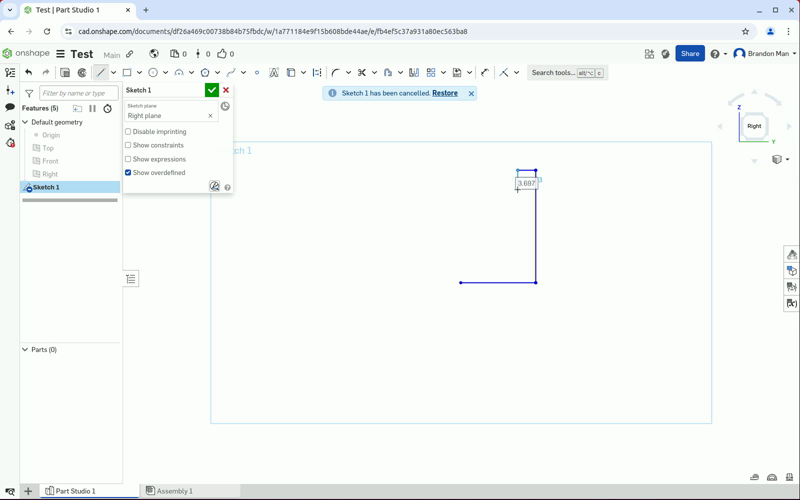
key_up(shift)
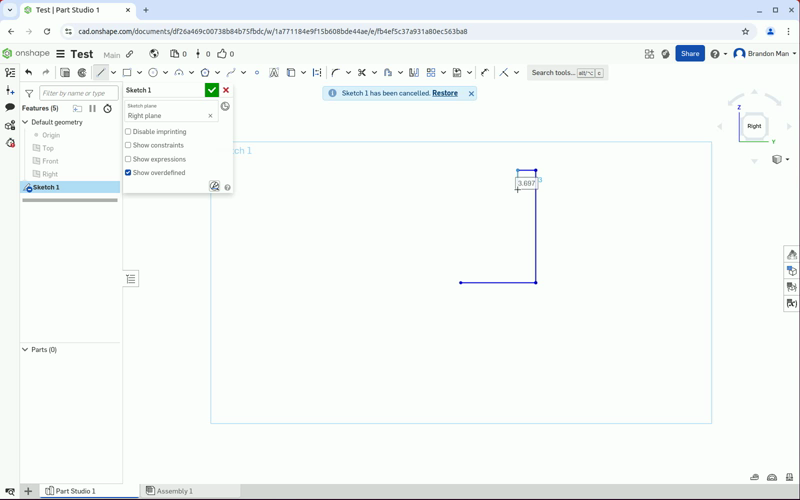
key_down(shift)
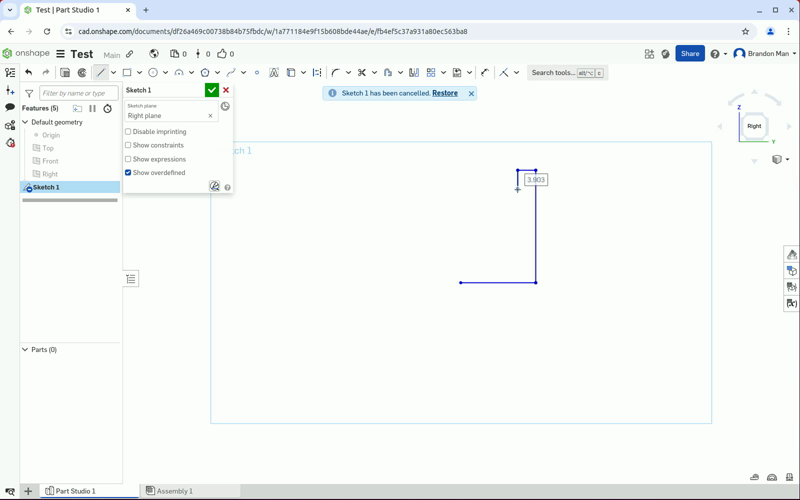
mouse_move(547, 189)
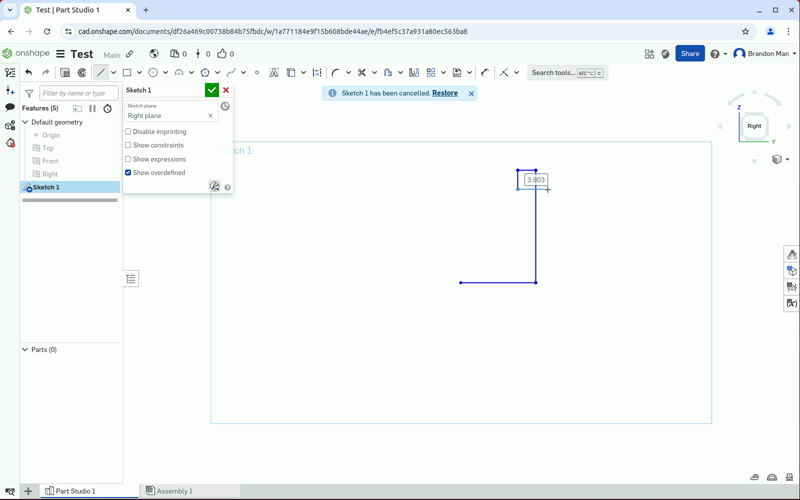
mouse_move(479, 189)
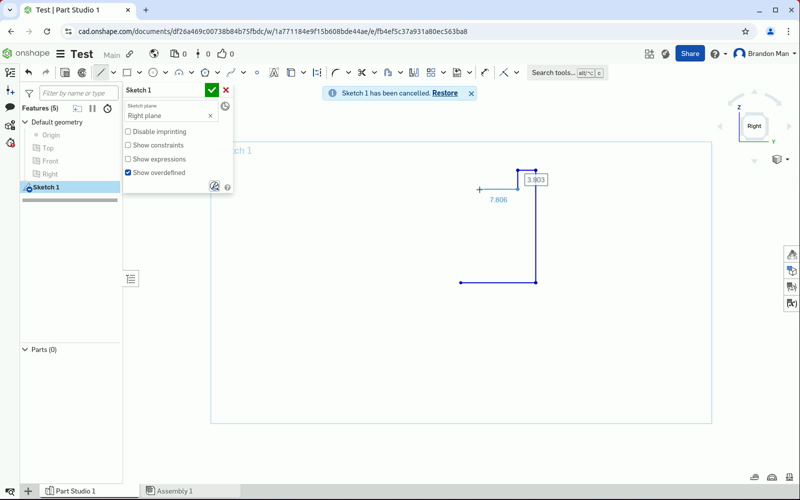
click(479, 189)
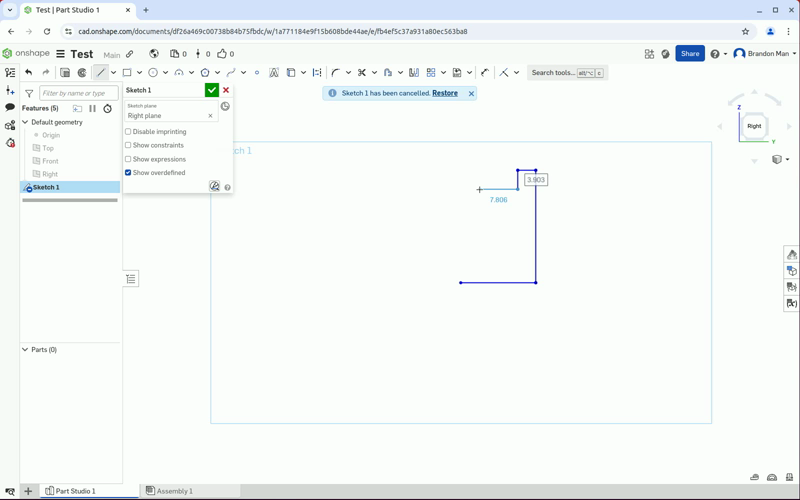
key_up(shift)
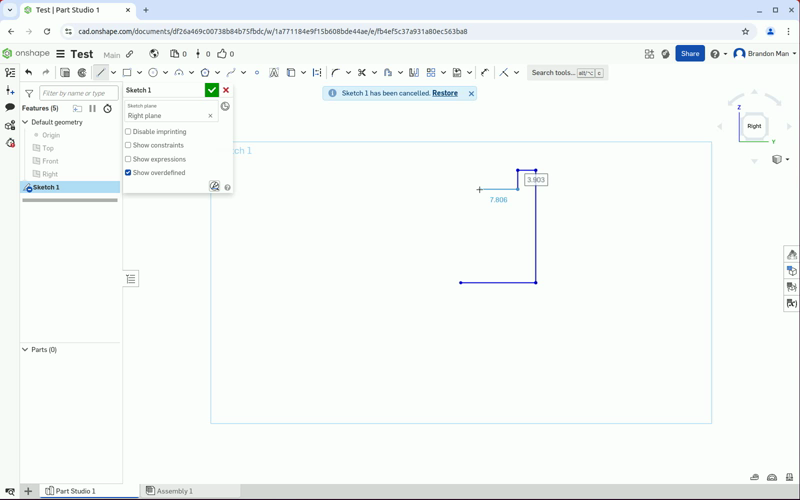
key_down(shift)
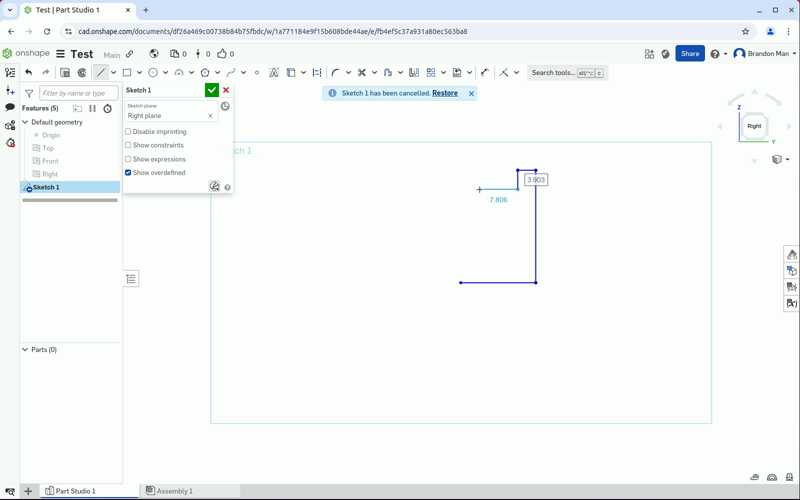
mouse_move(509, 189)
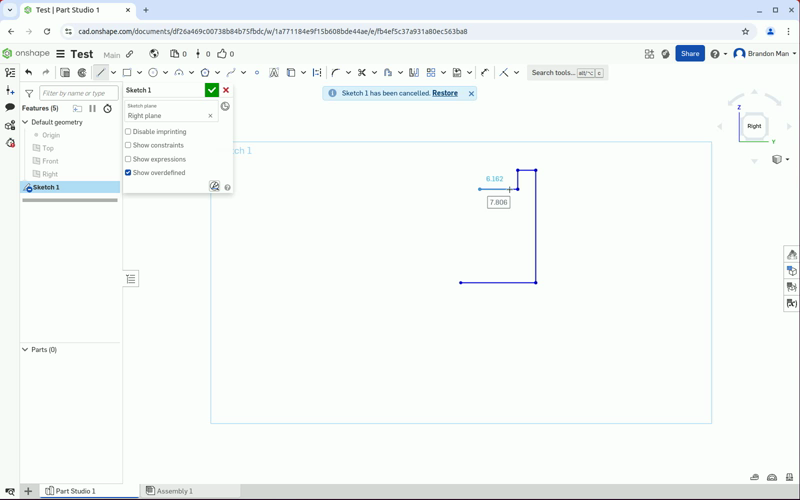
mouse_move(479, 170)
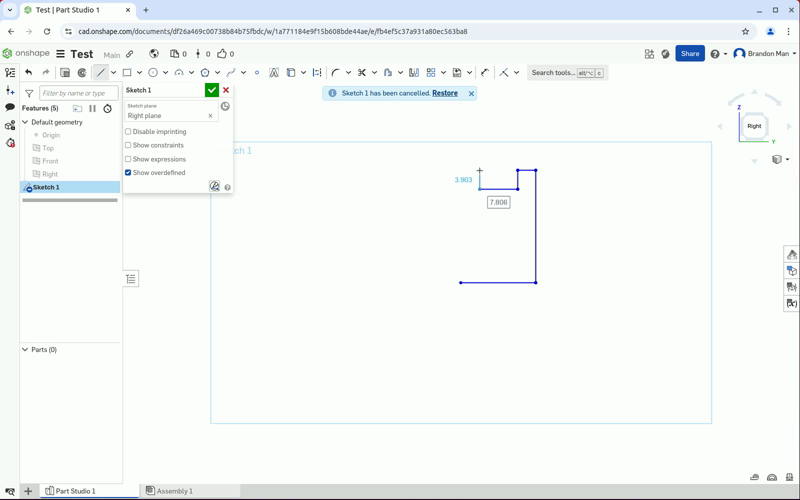
click(479, 170)
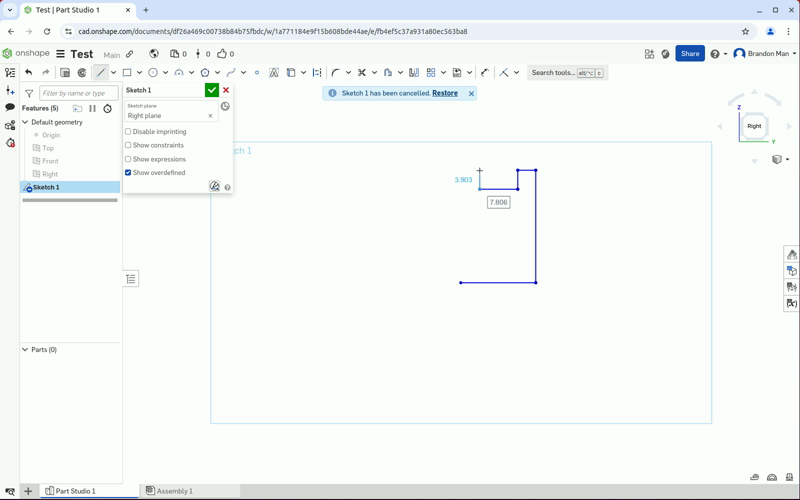
key_up(shift)
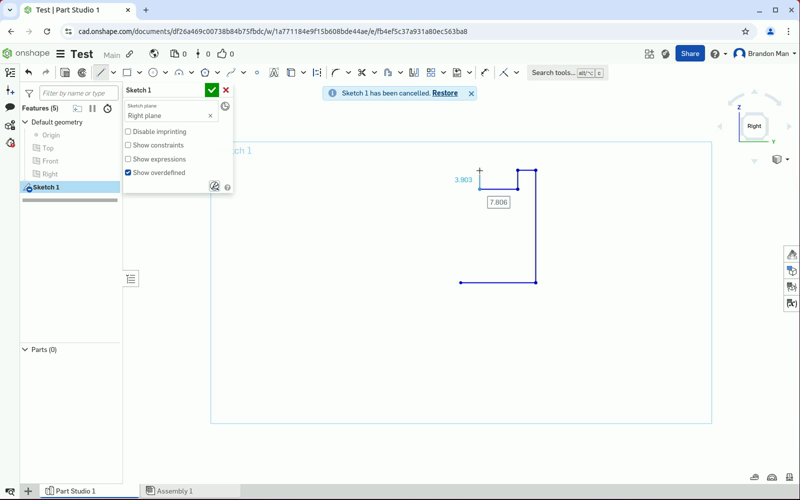
key_down(shift)
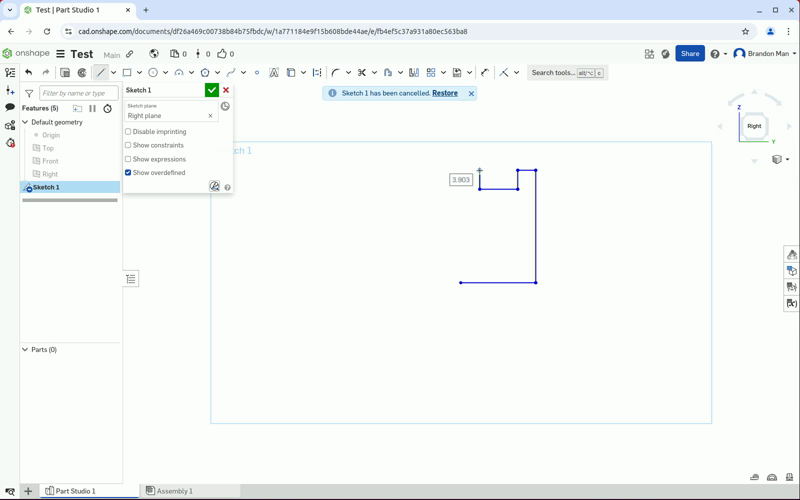
mouse_move(509, 170)
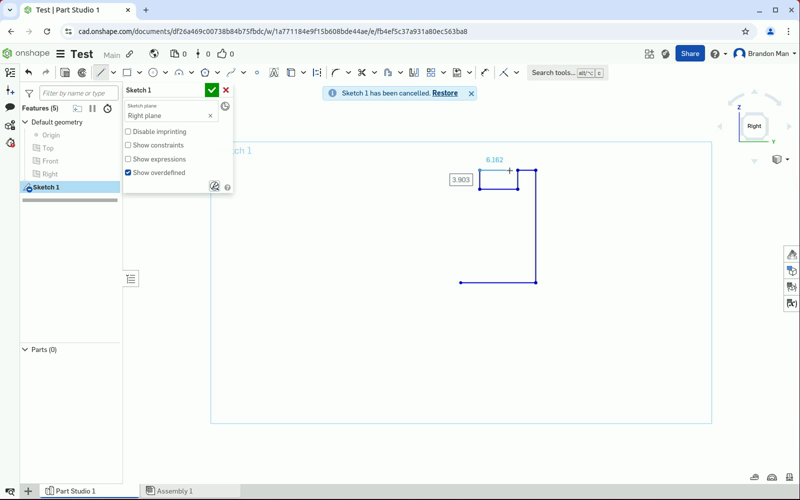
mouse_move(460, 170)
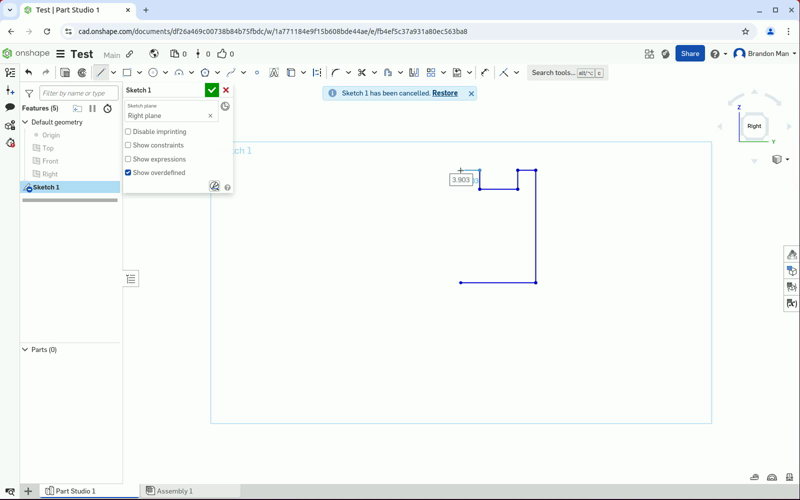
click(460, 170)
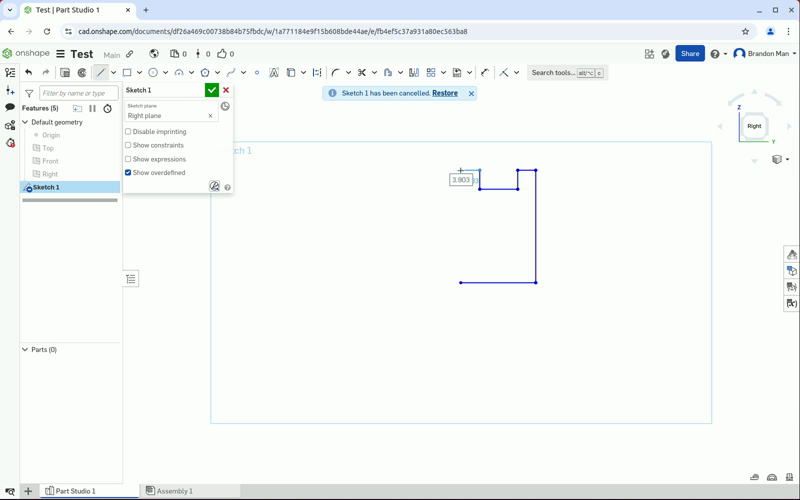
key_up(shift)
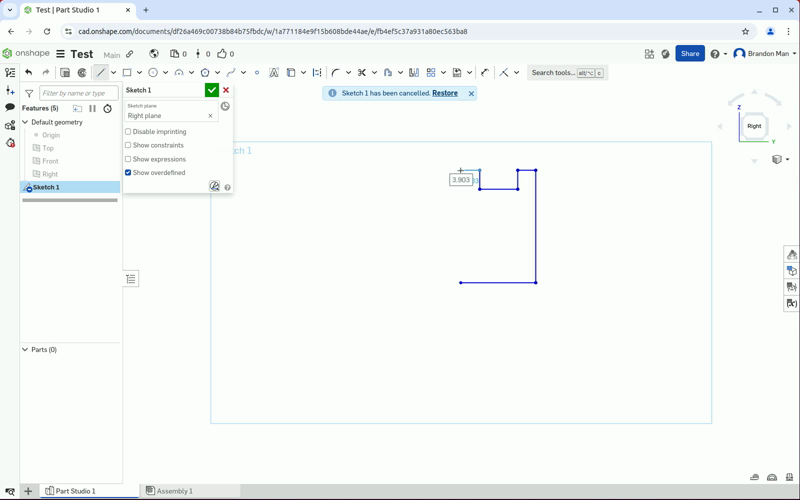
key_down(shift)
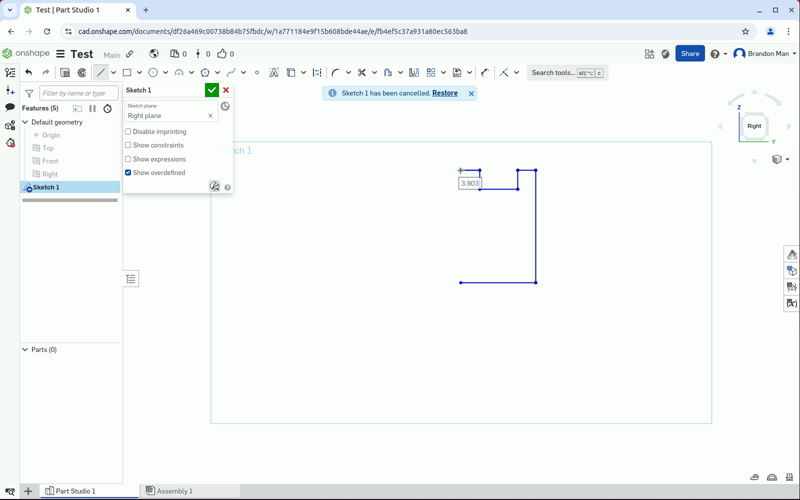
mouse_move(460, 282)
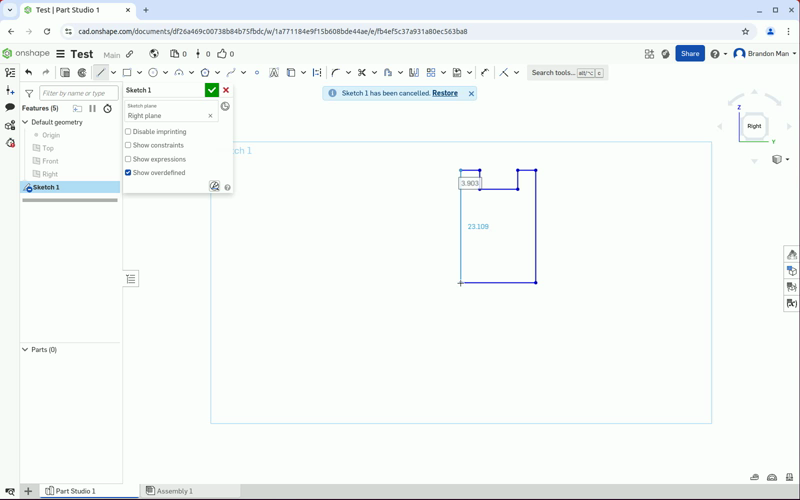
key_up(shift)
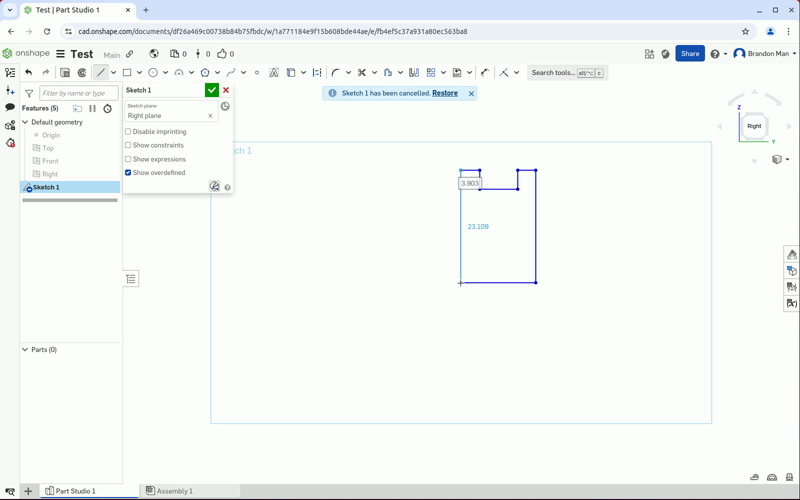
click(460, 282)
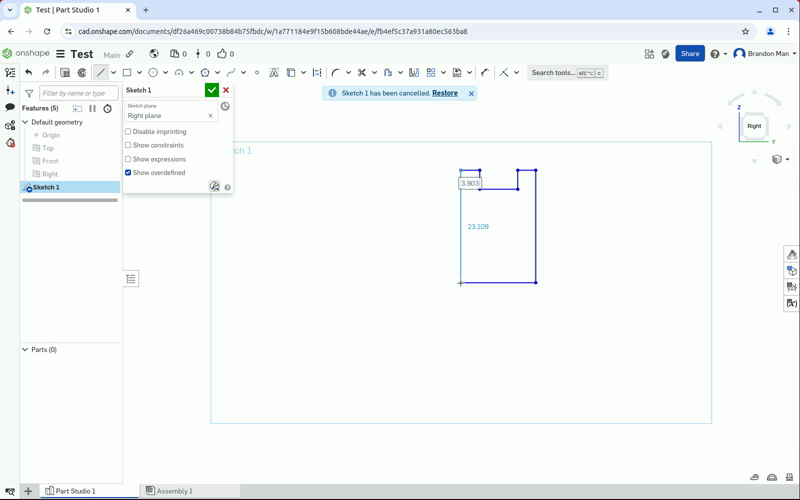
key(esc)
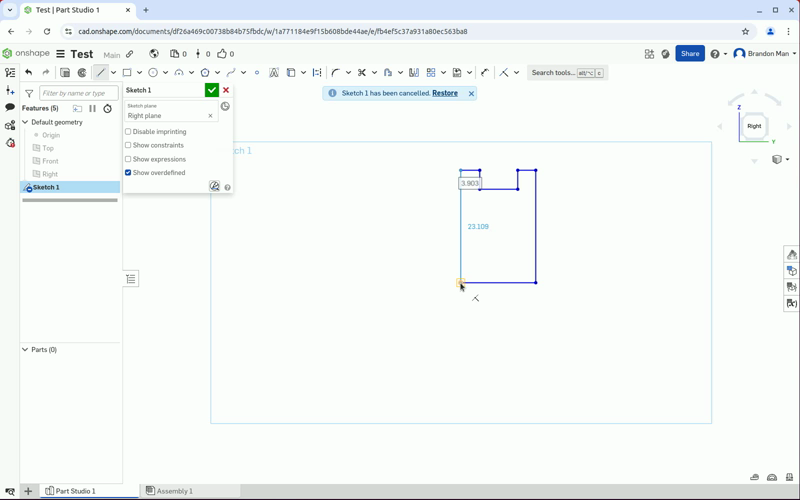
mouse_move(514, 219)
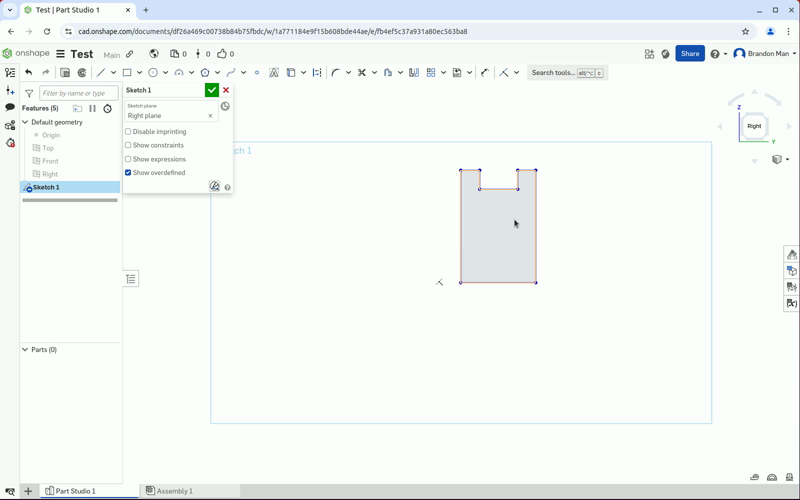
click(514, 219)
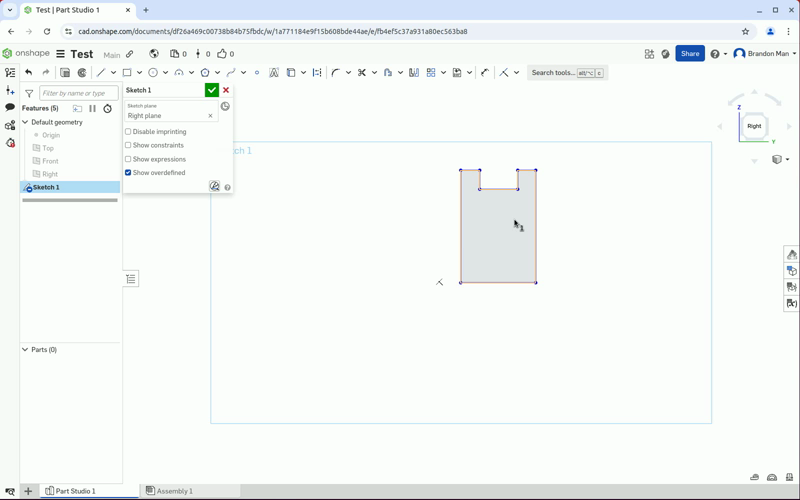
mouse_move(73, 352)
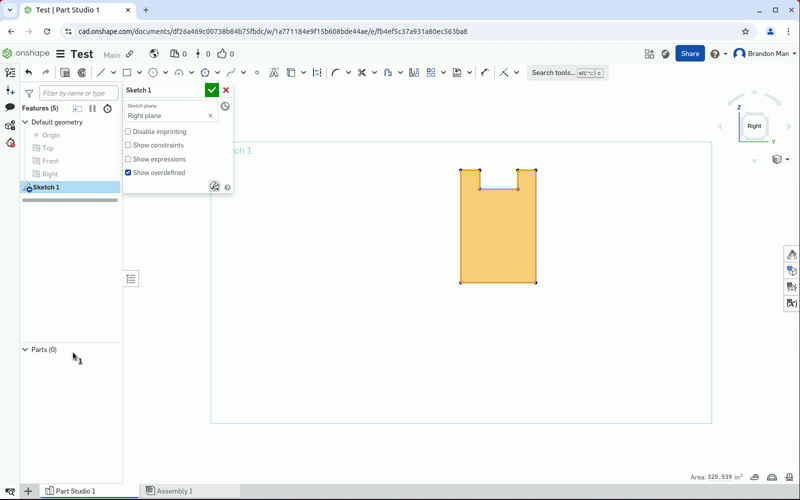
key(shift+y)
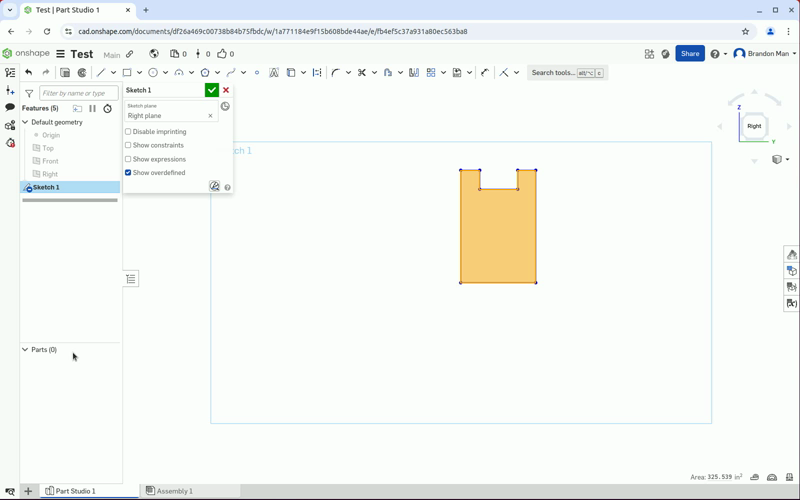
key(shift+e)
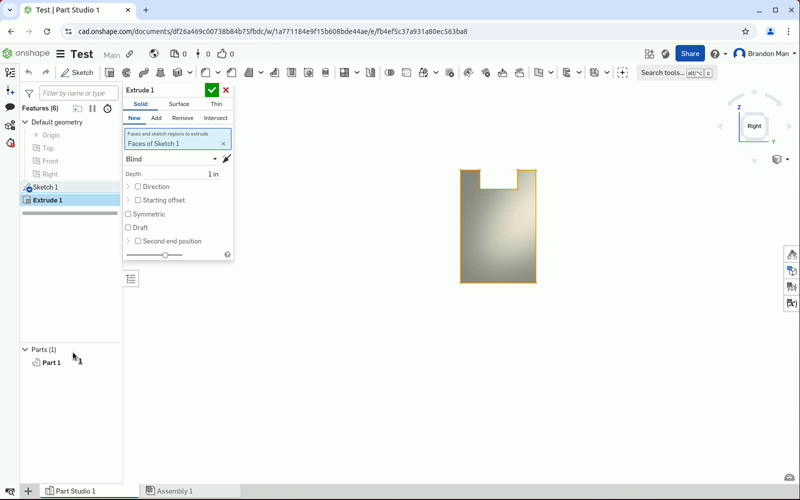
mouse_move(143, 106)
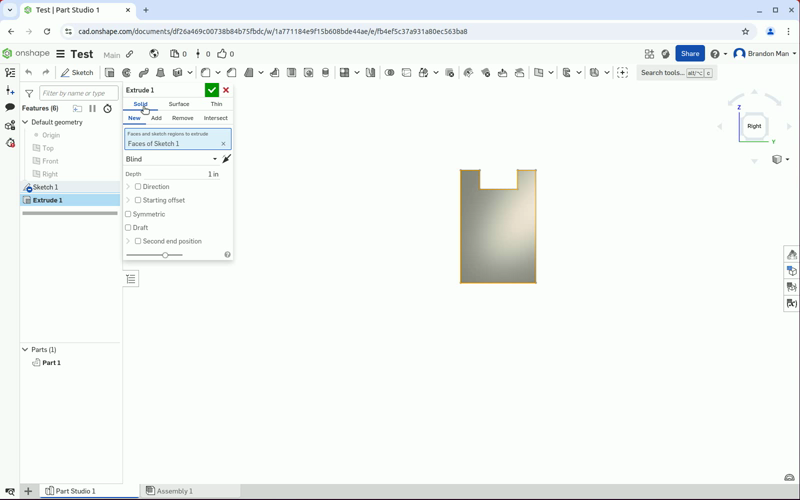
click(143, 106)
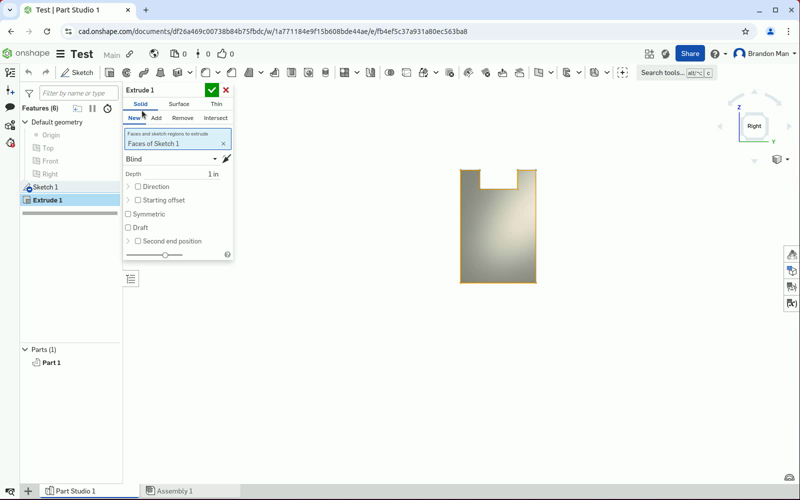
mouse_move(137, 120)
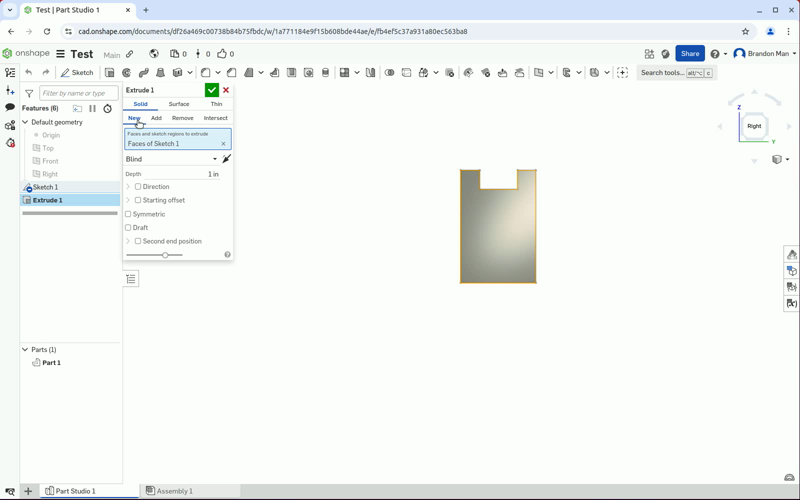
click(137, 120)
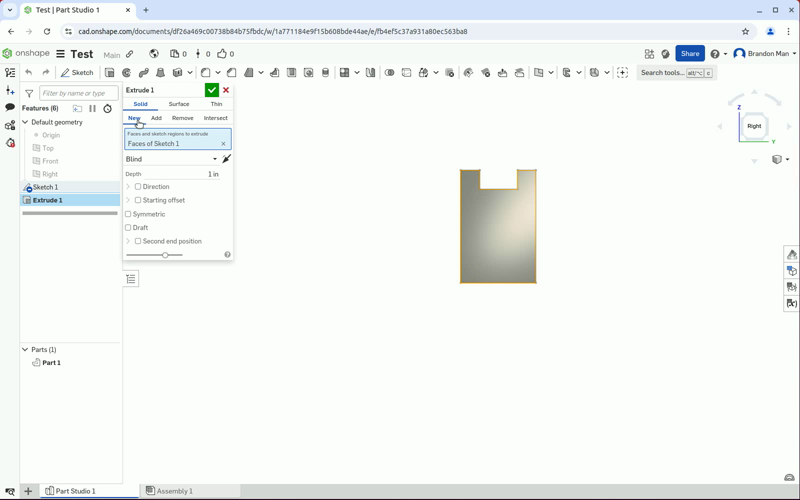
key(tab, 4)
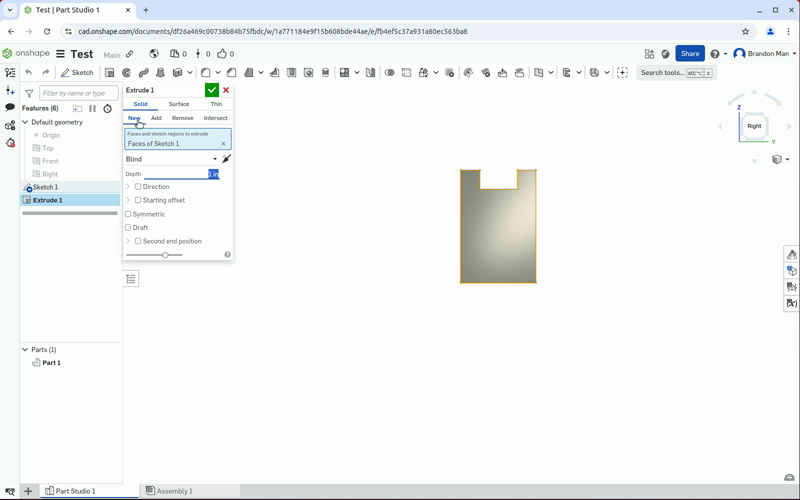
text(23.108)
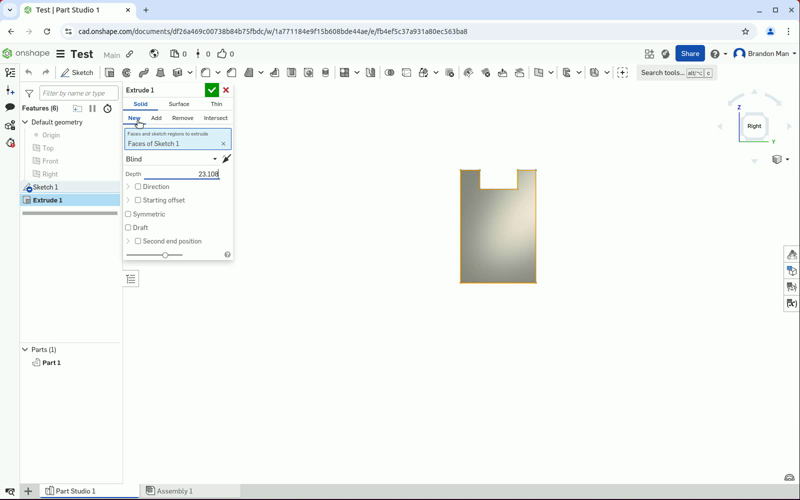
key(enter)
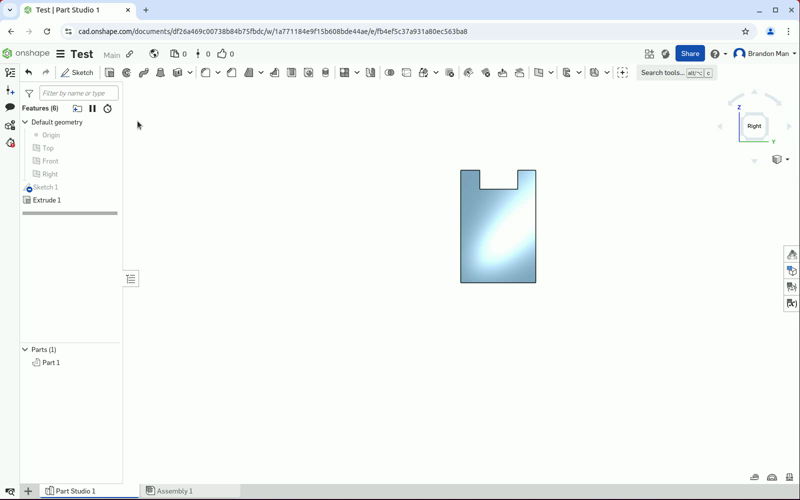
key(shift+h)
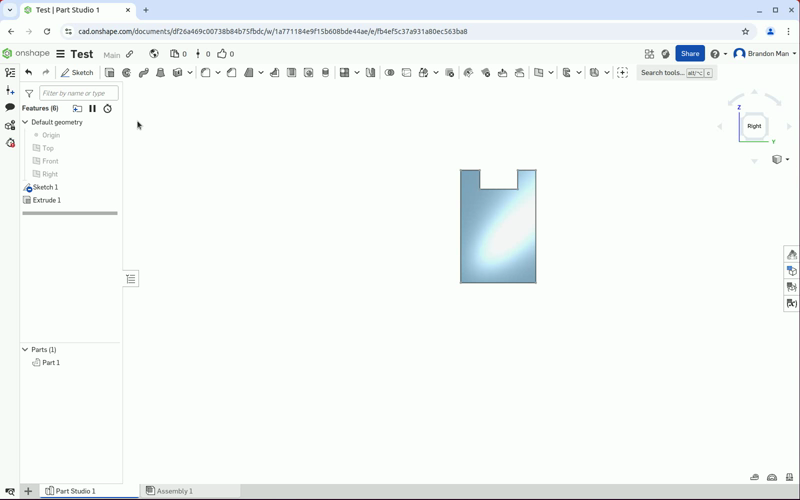
key(shift+h)
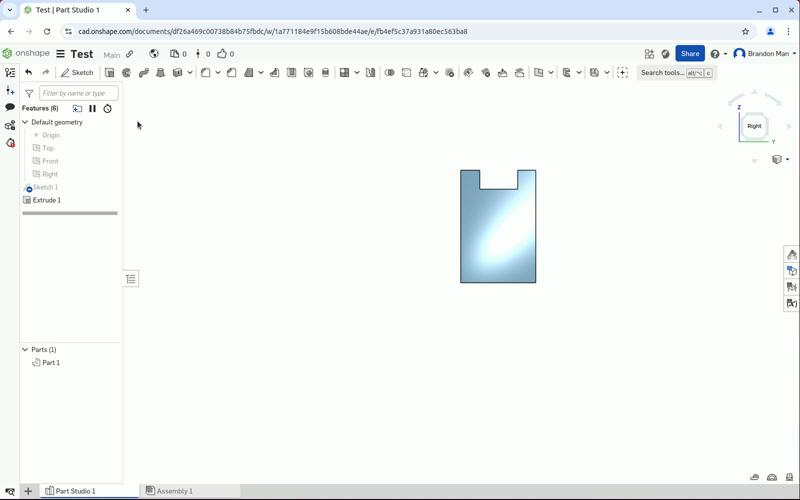
mouse_move(73, 189)
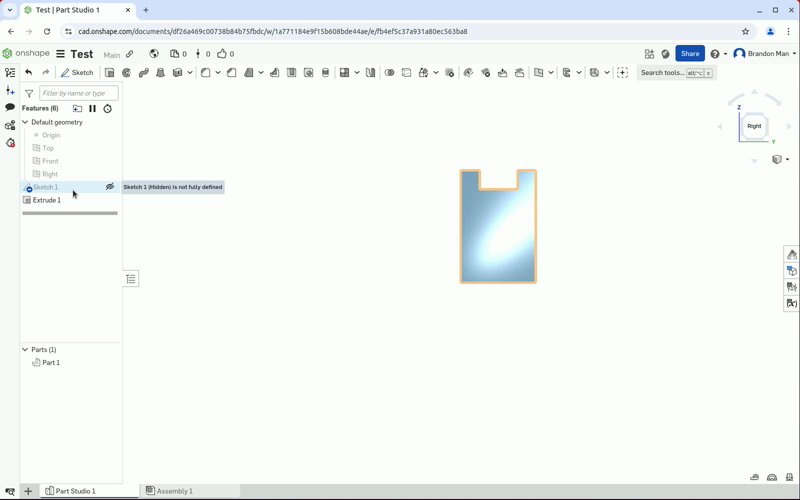
click(73, 189)
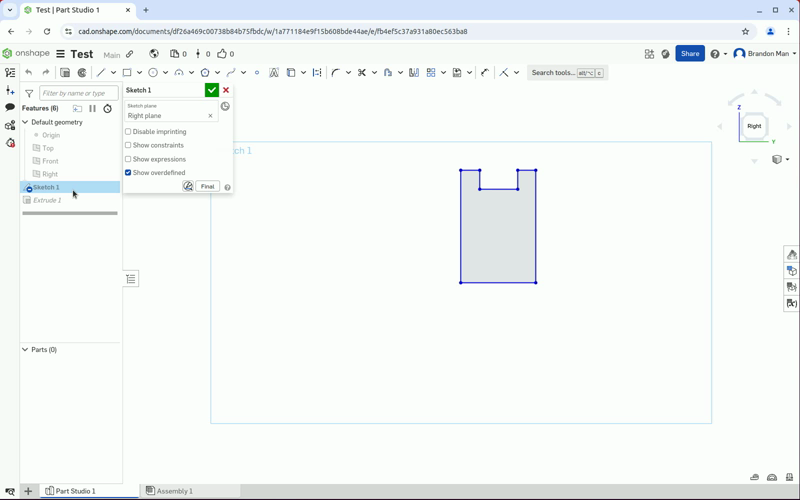
mouse_move(229, 92)
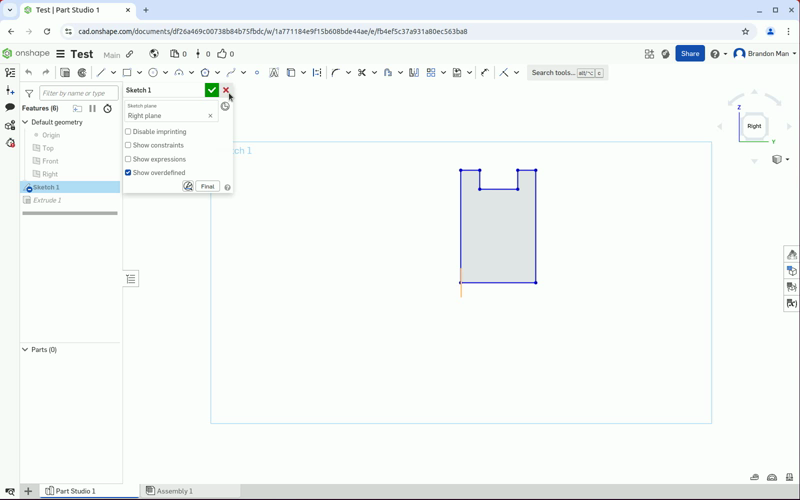
click(229, 92)
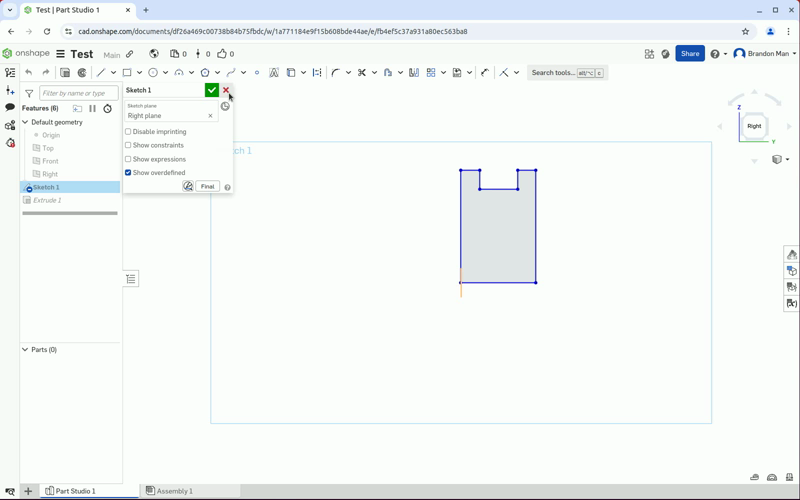
key(shift+s)
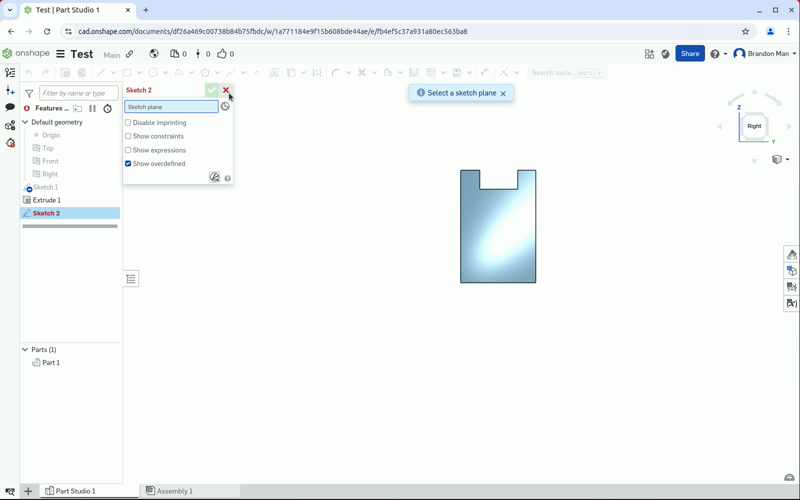
mouse_move(73, 176)
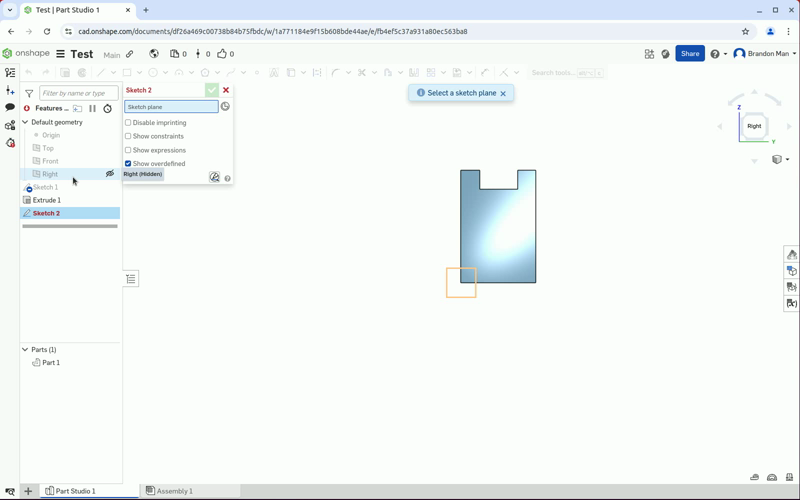
click(73, 176)
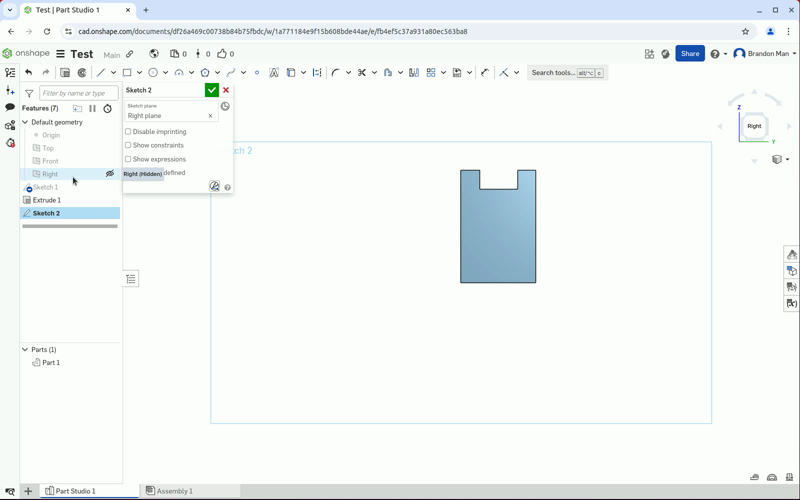
mouse_move(73, 352)
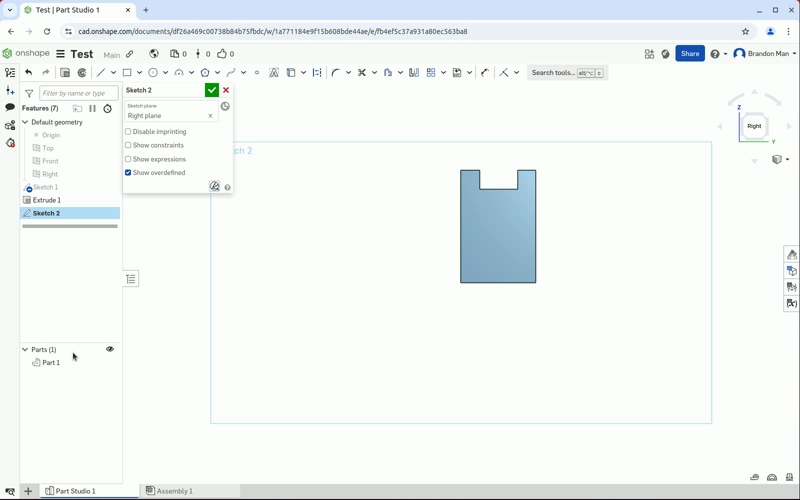
key(y)
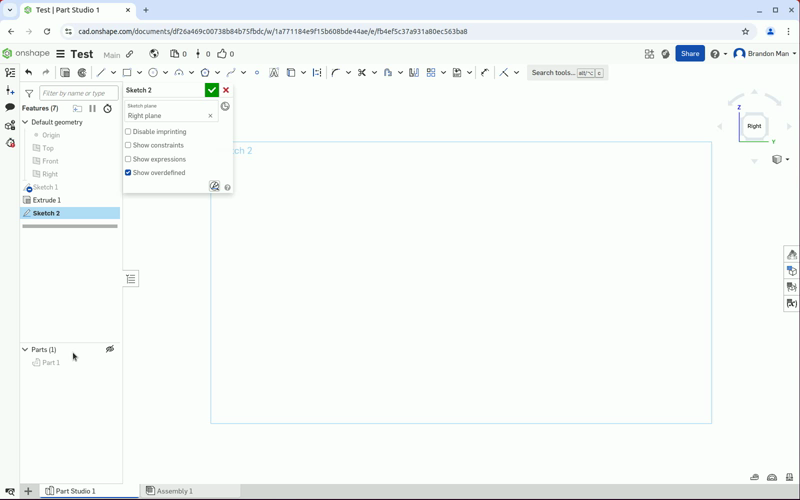
key(l)
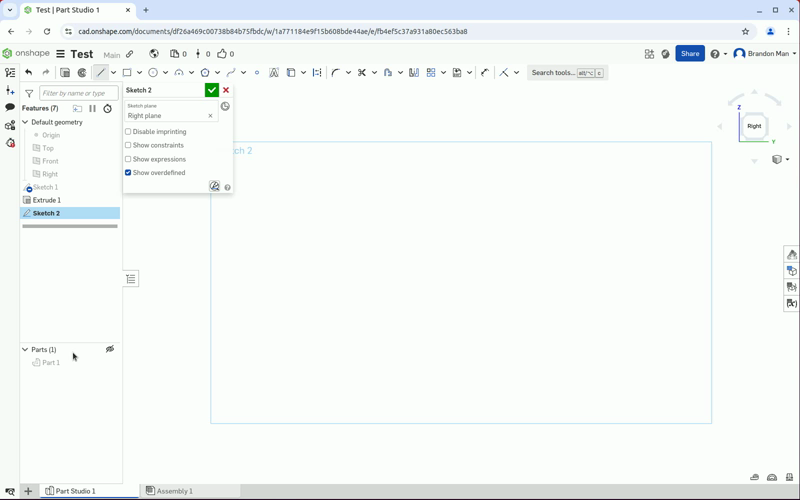
key_down(shift)
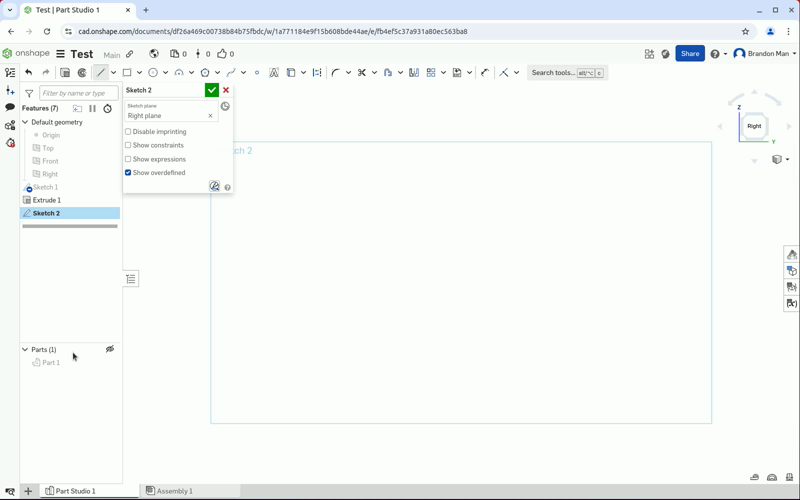
mouse_move(479, 189)
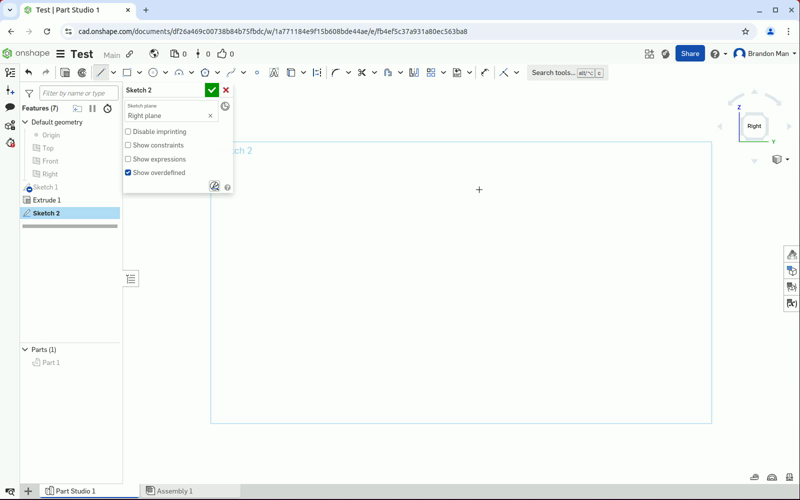
click(479, 189)
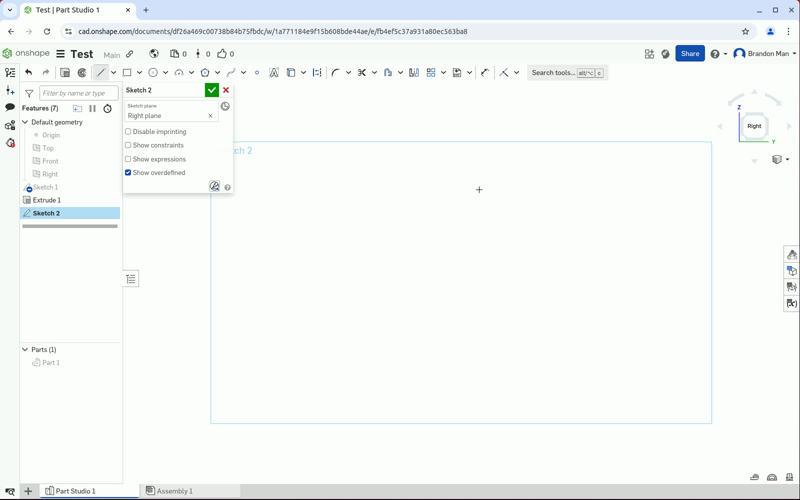
key_up(shift)
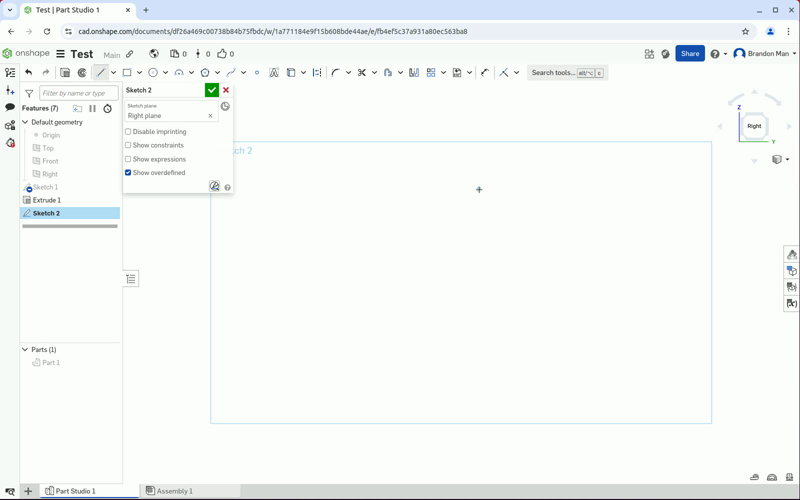
key_down(shift)
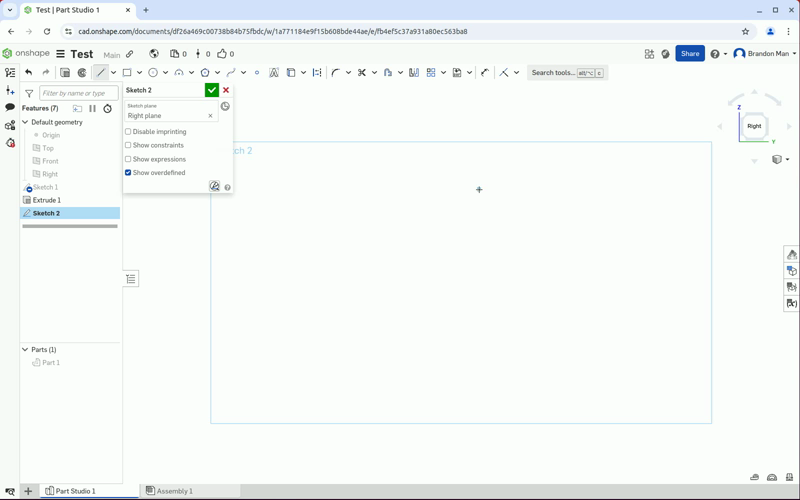
mouse_move(509, 189)
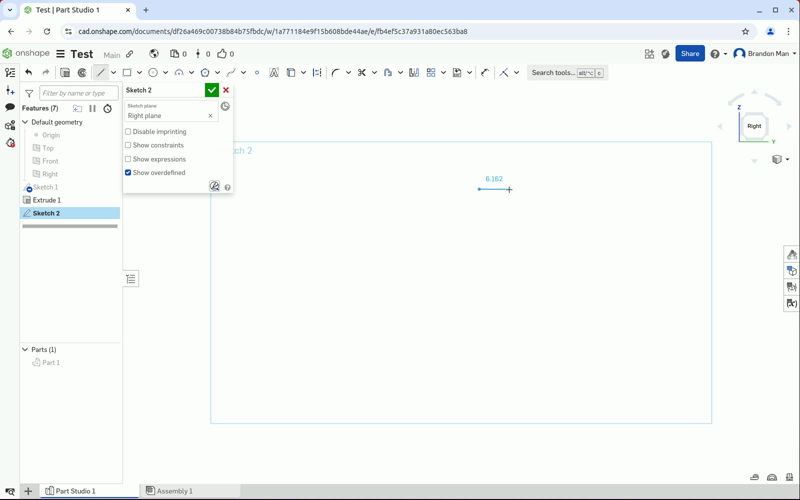
mouse_move(517, 189)
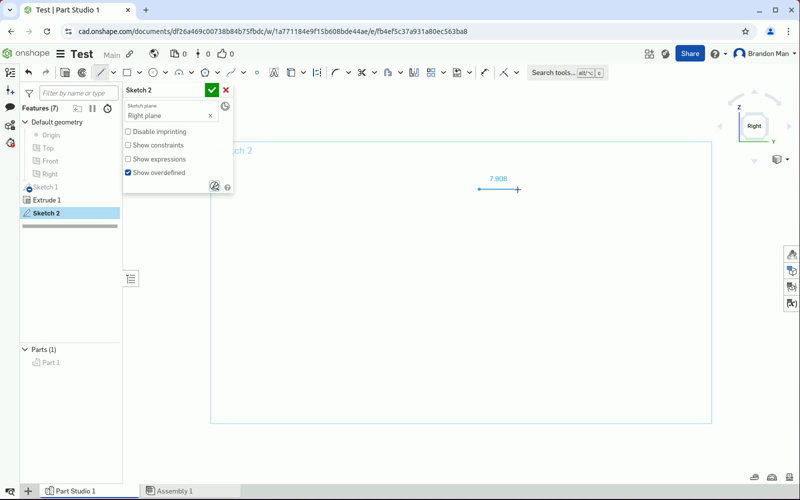
click(517, 189)
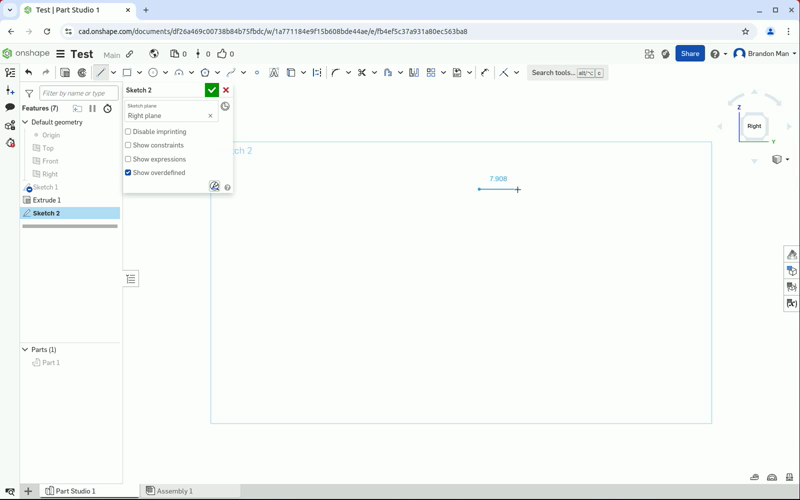
key_up(shift)
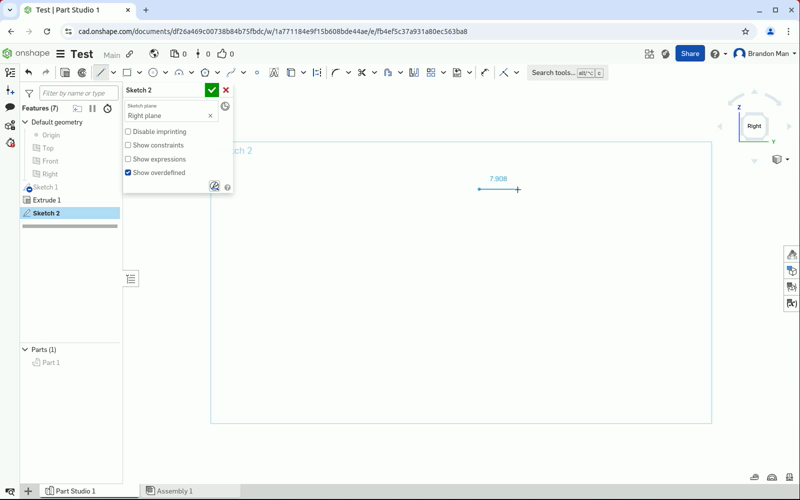
key_down(shift)
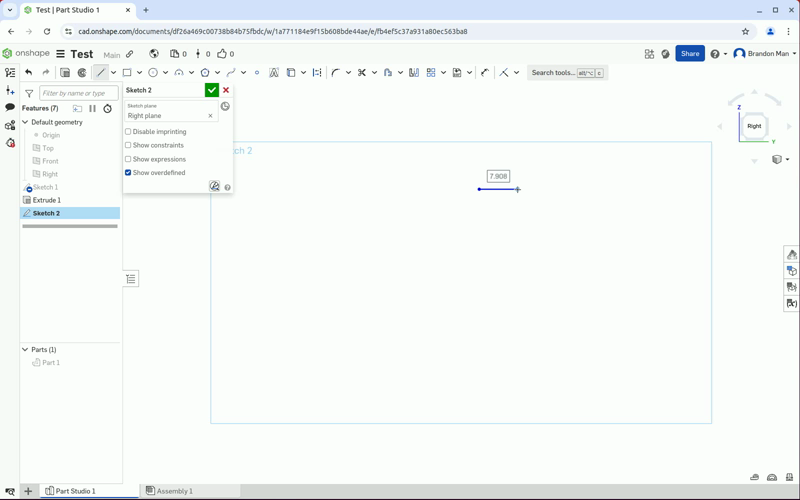
mouse_move(547, 189)
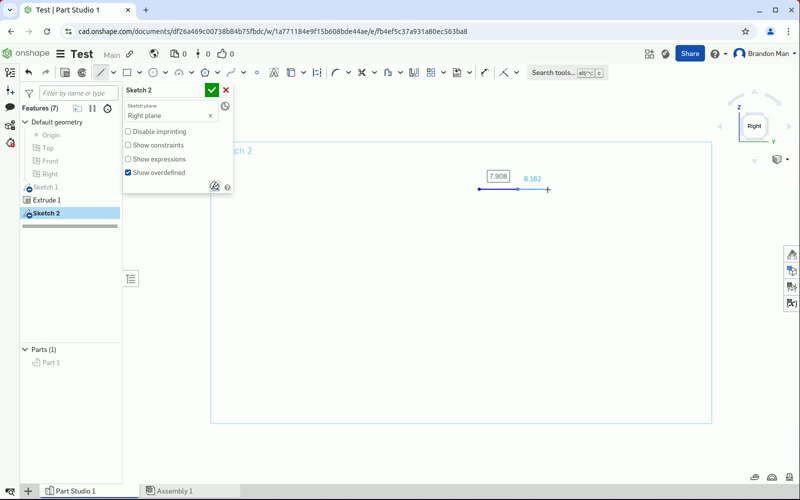
mouse_move(517, 169)
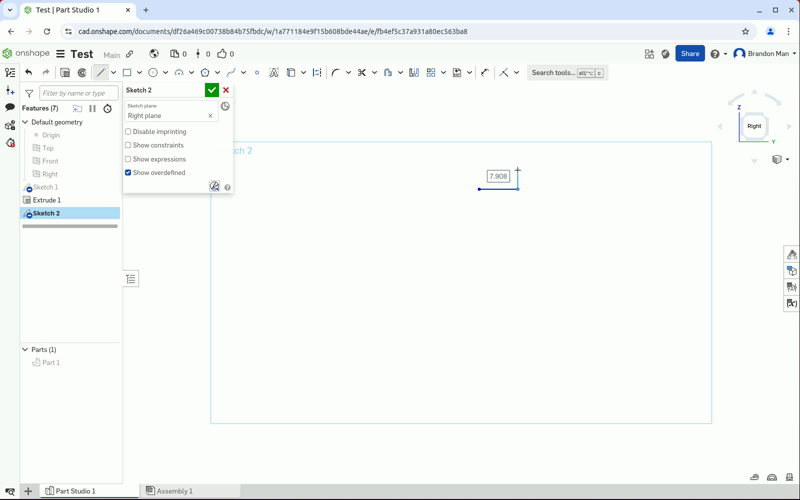
click(517, 169)
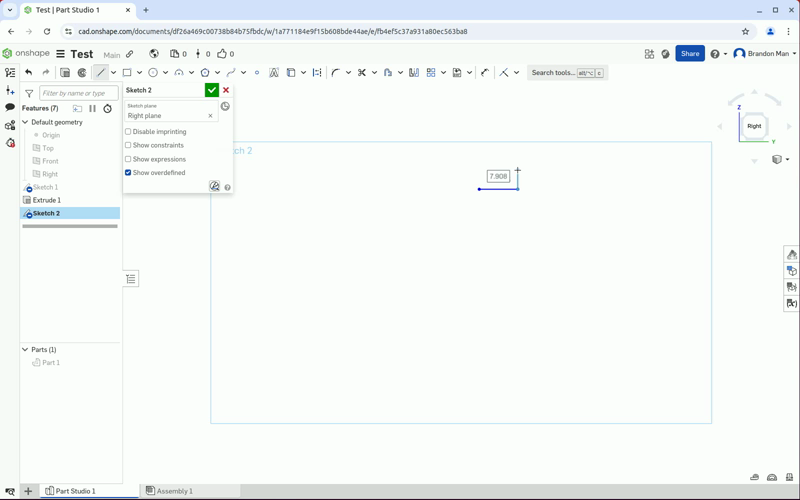
key_up(shift)
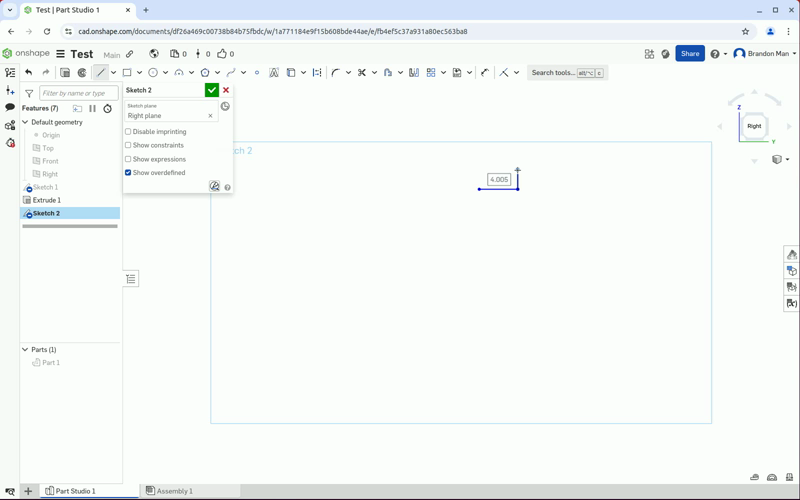
key_down(shift)
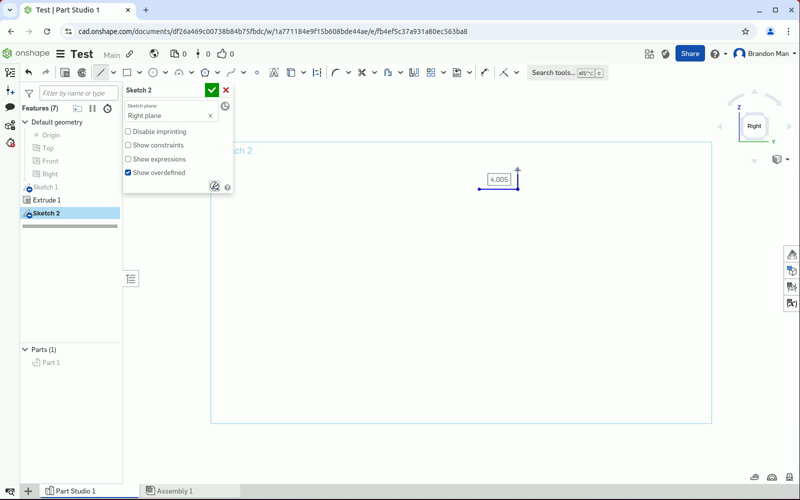
mouse_move(547, 169)
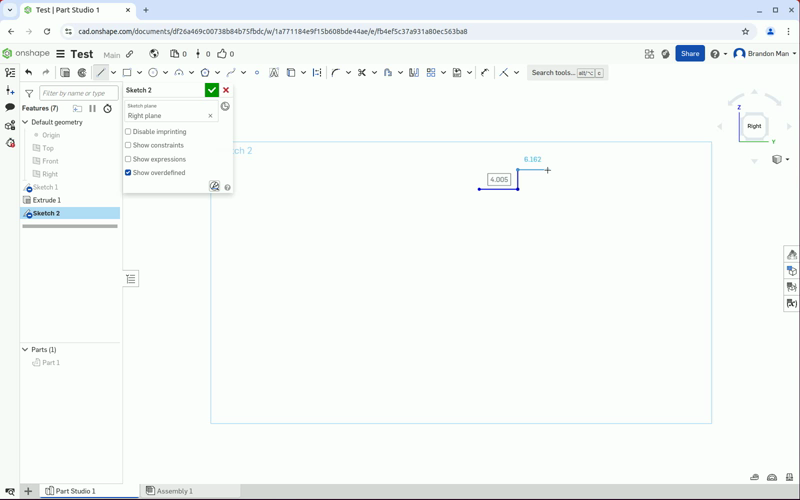
mouse_move(479, 169)
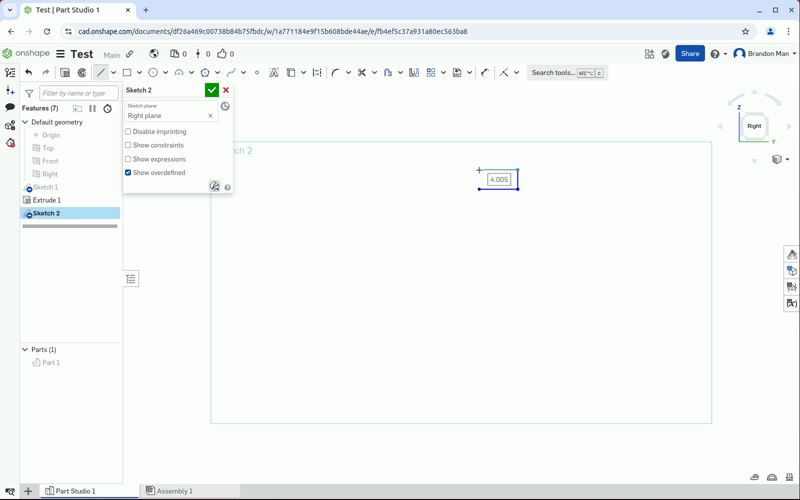
click(479, 169)
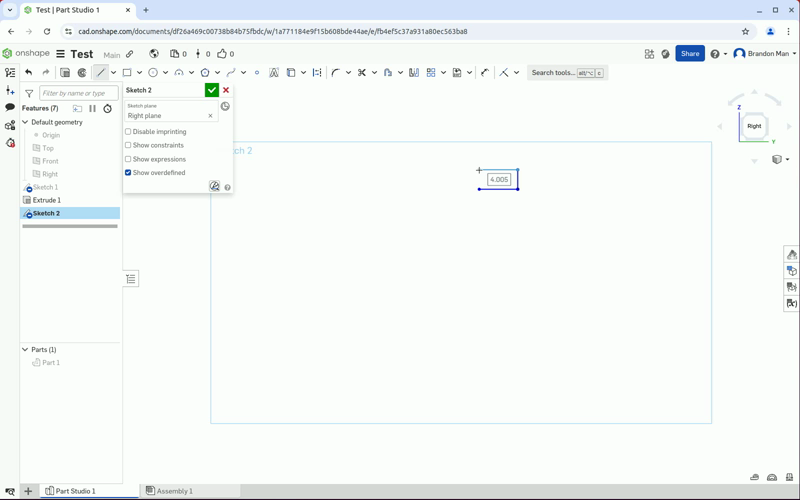
key_up(shift)
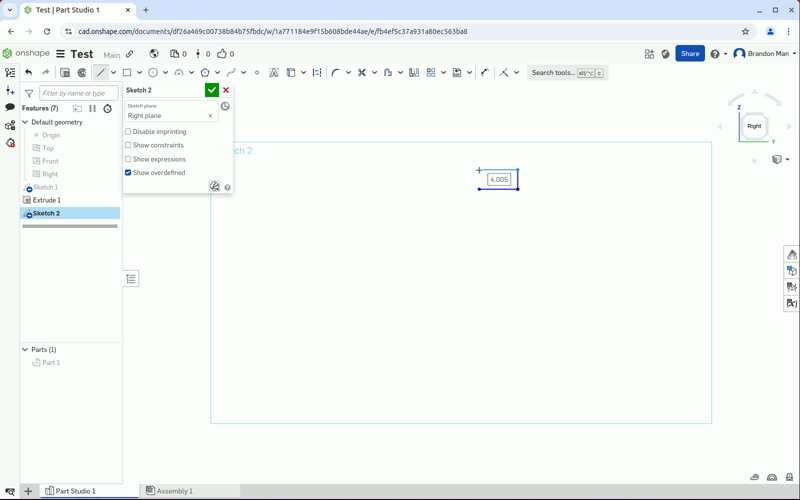
mouse_move(509, 169)
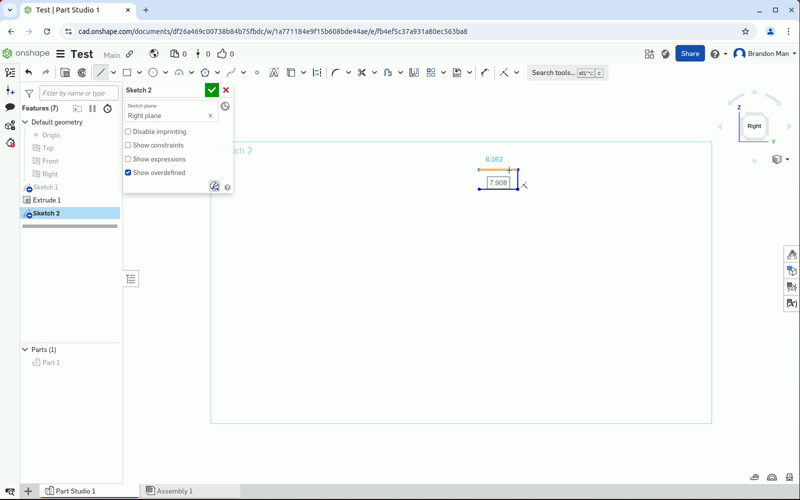
key_down(shift)
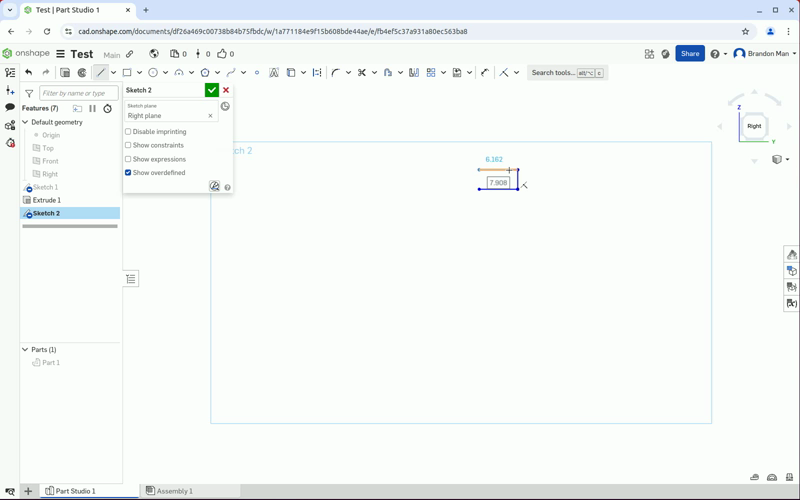
mouse_move(479, 189)
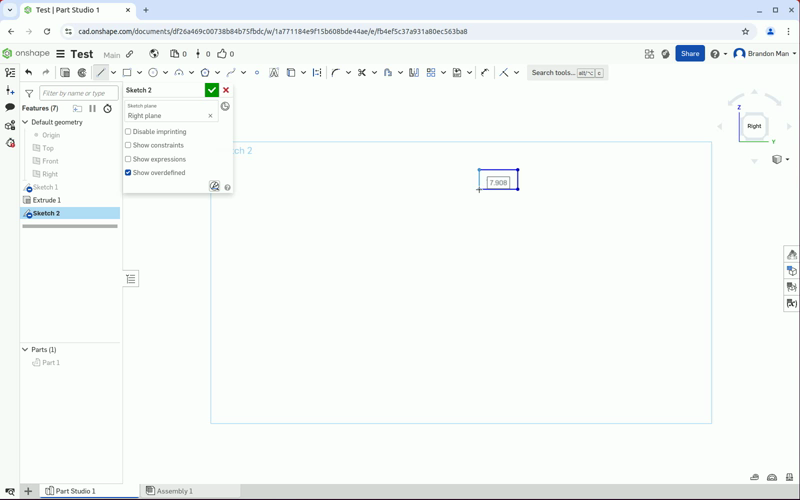
key_up(shift)
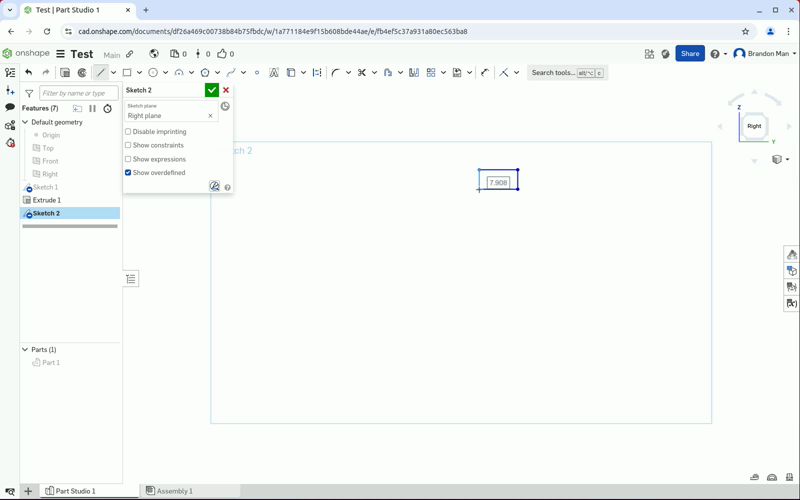
click(479, 189)
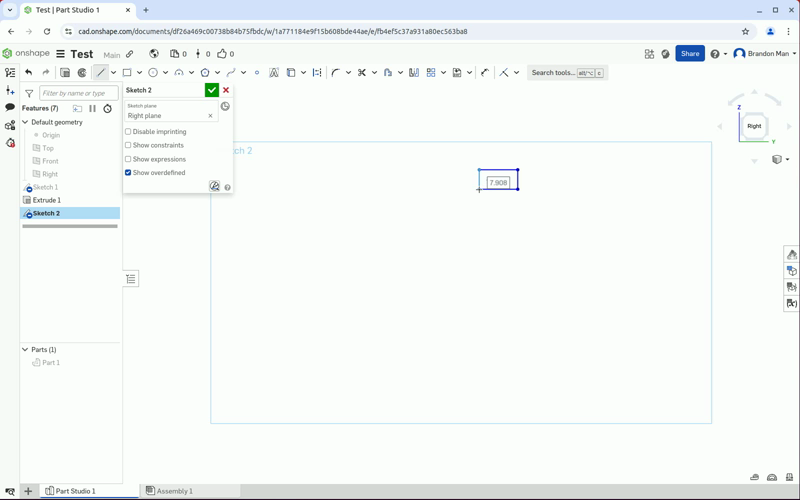
key(esc)
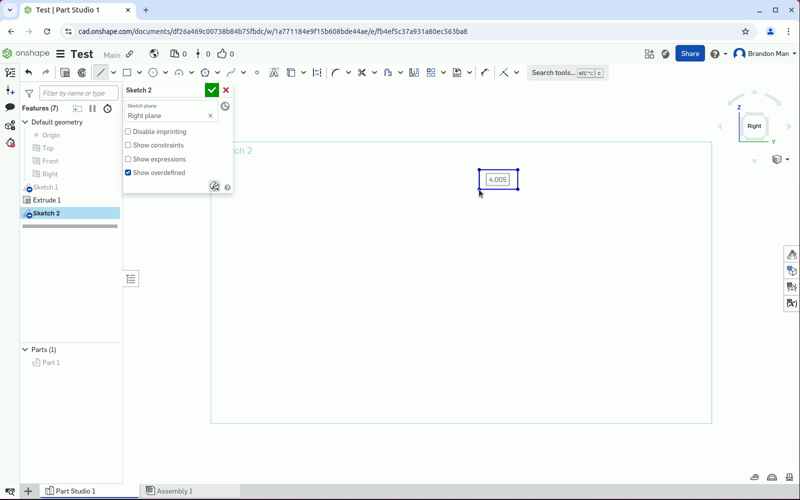
mouse_move(517, 186)
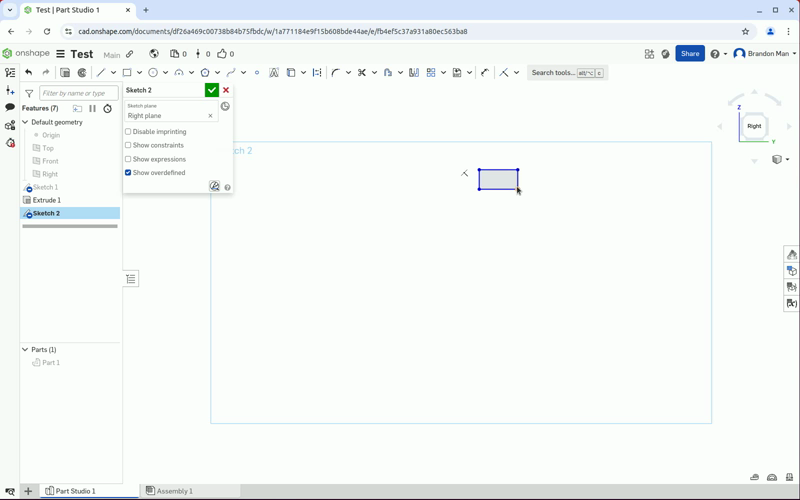
scroll(6)
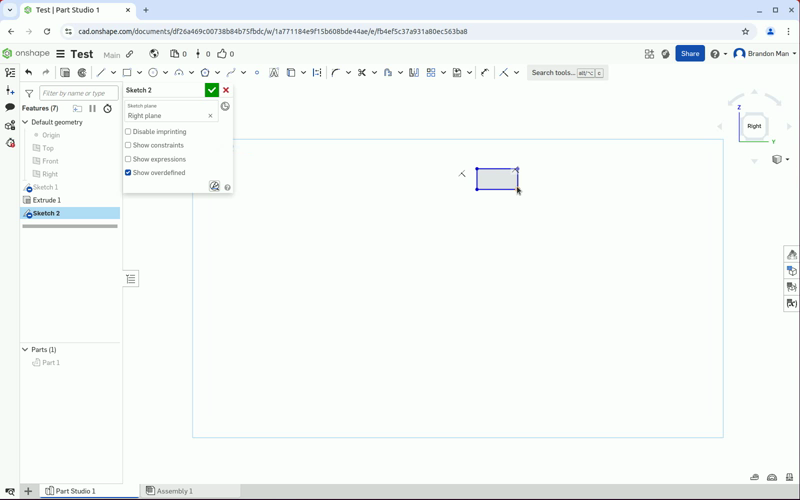
scroll(6)
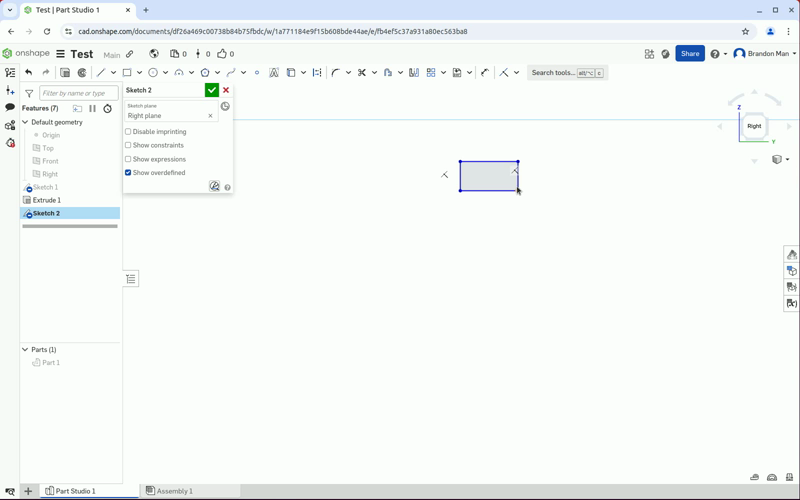
scroll(6)
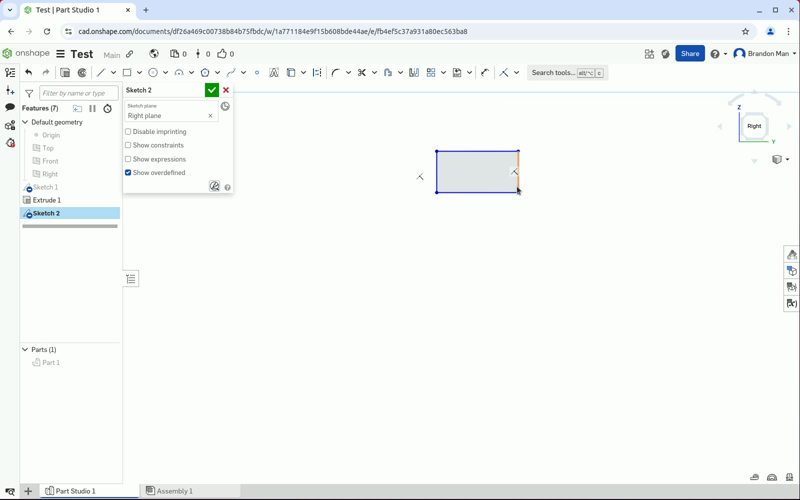
scroll(6)
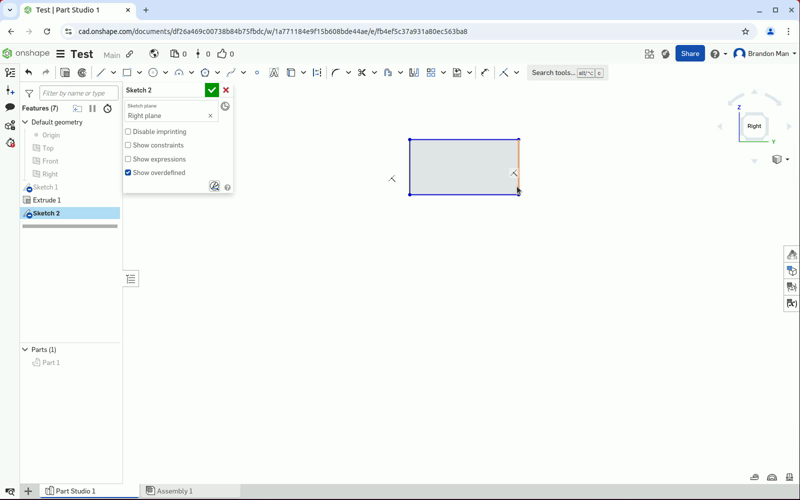
scroll(6)
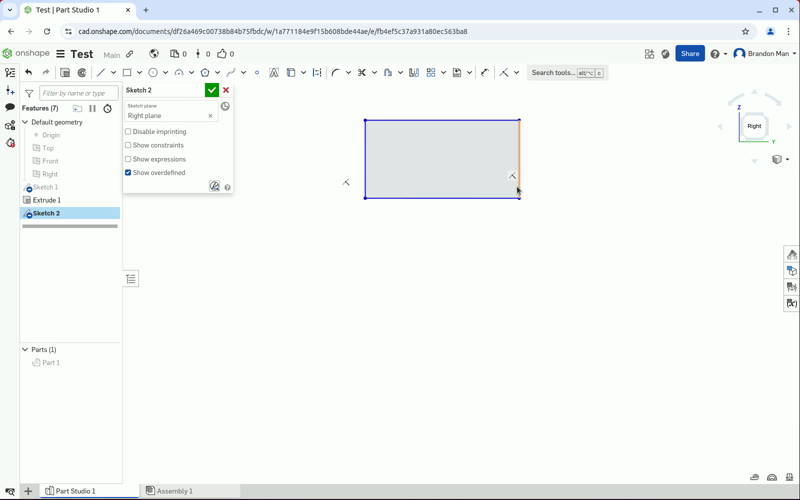
scroll(6)
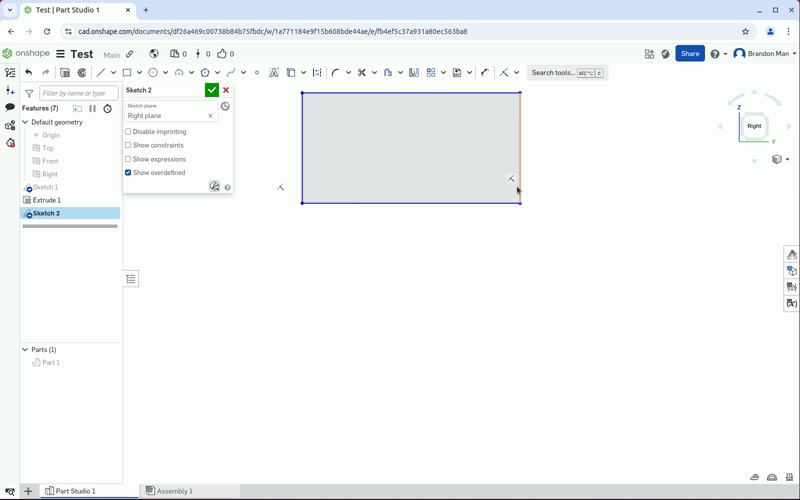
scroll(6)
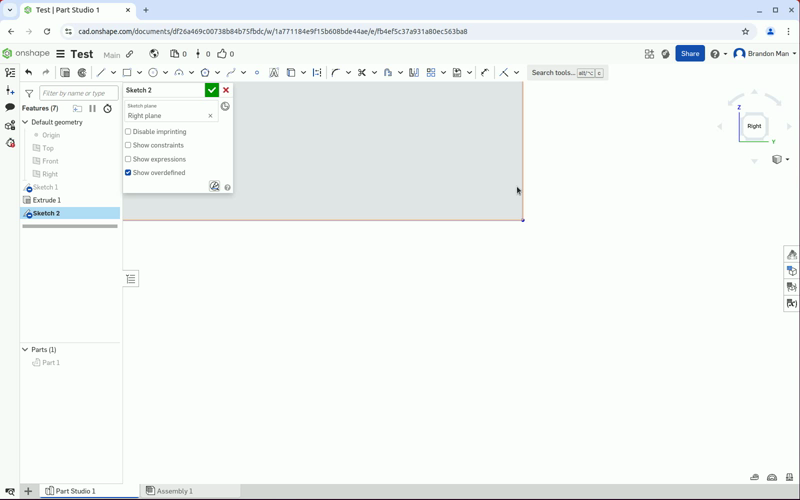
click(517, 186)
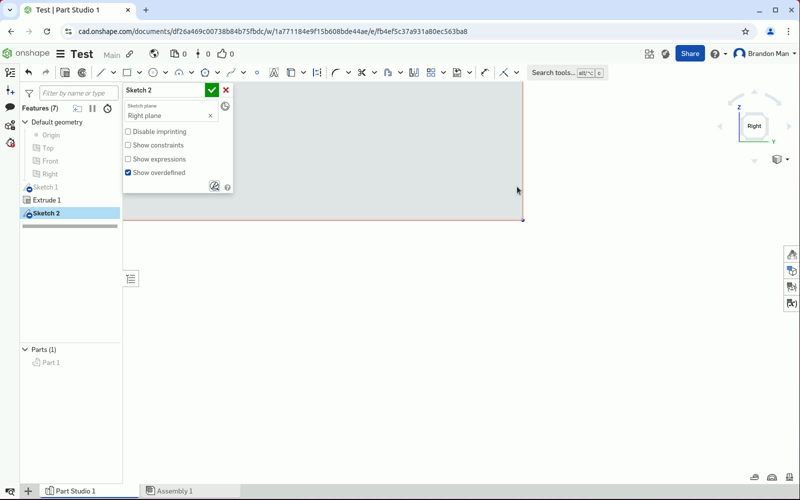
scroll(-6)
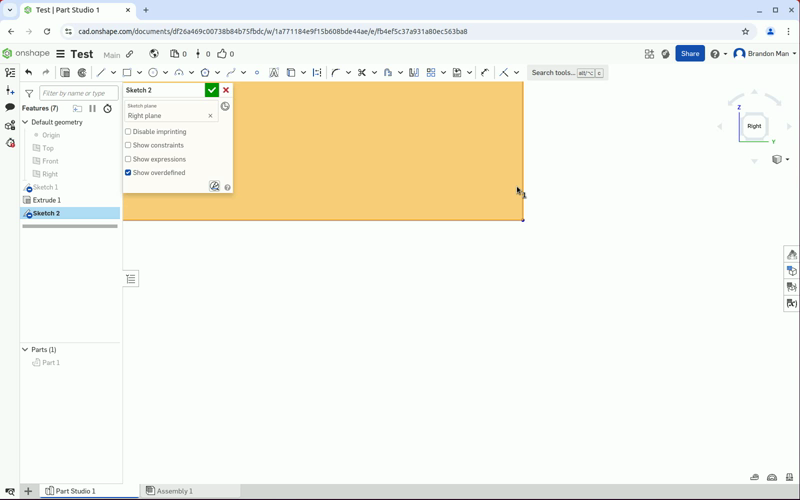
scroll(-6)
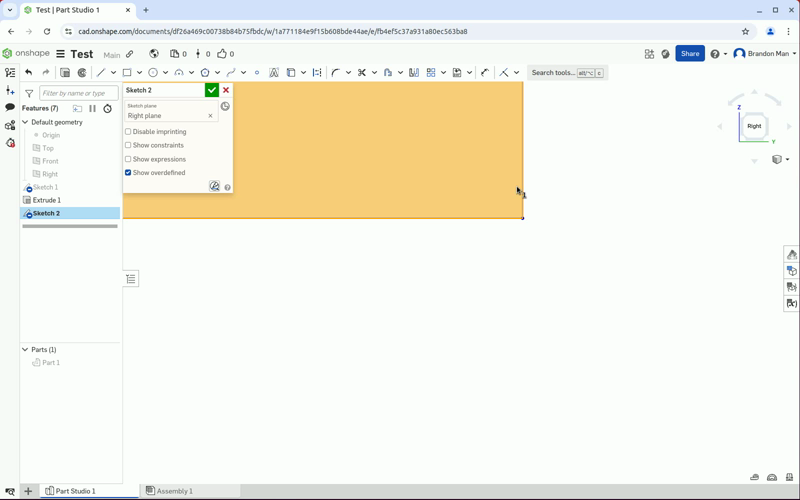
scroll(-6)
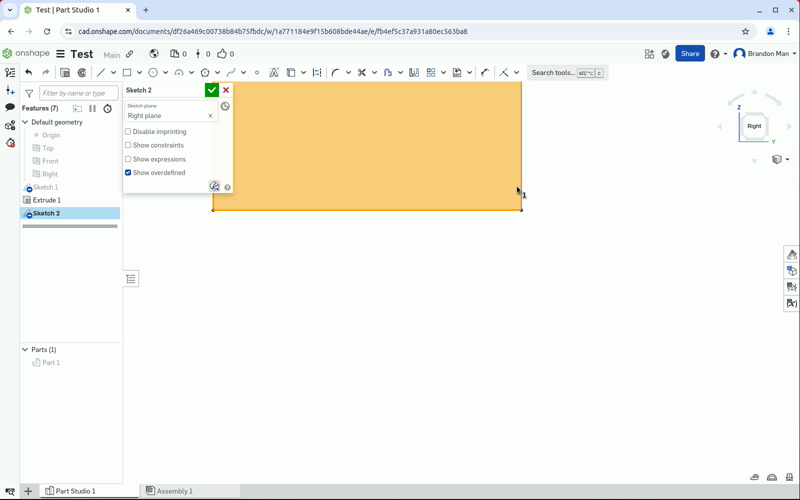
scroll(-6)
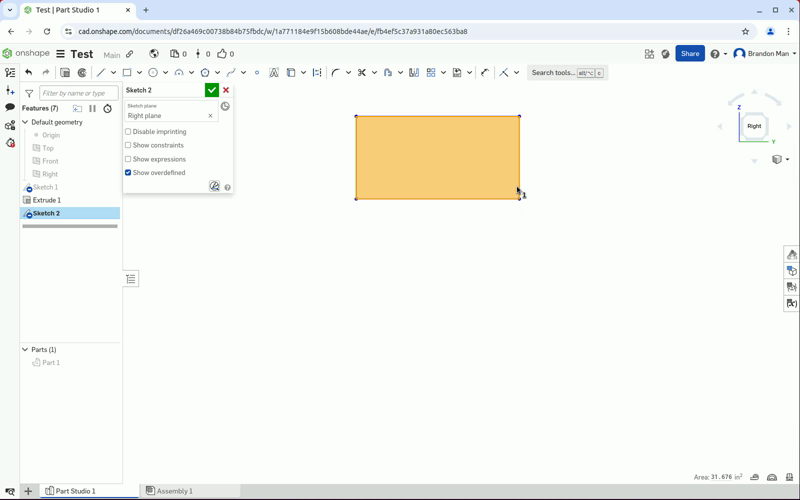
scroll(-6)
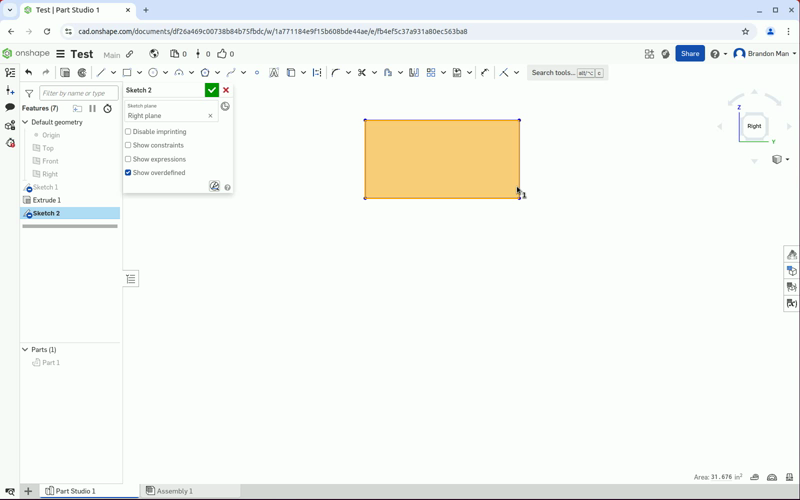
scroll(-6)
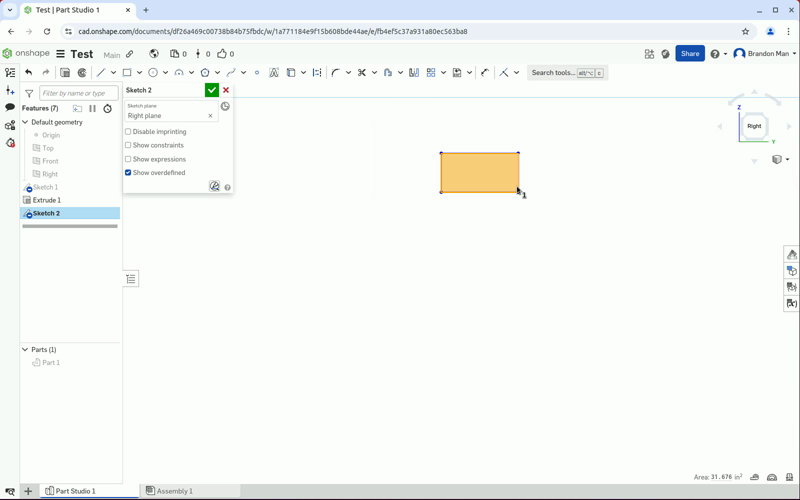
scroll(-6)
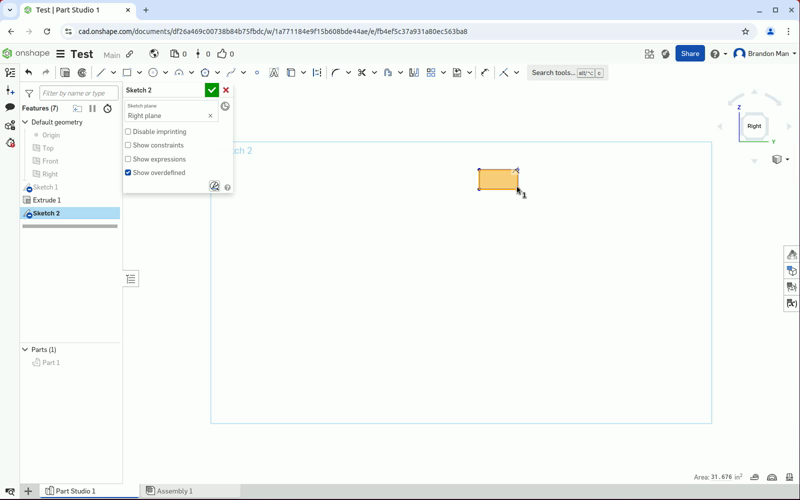
mouse_move(73, 352)
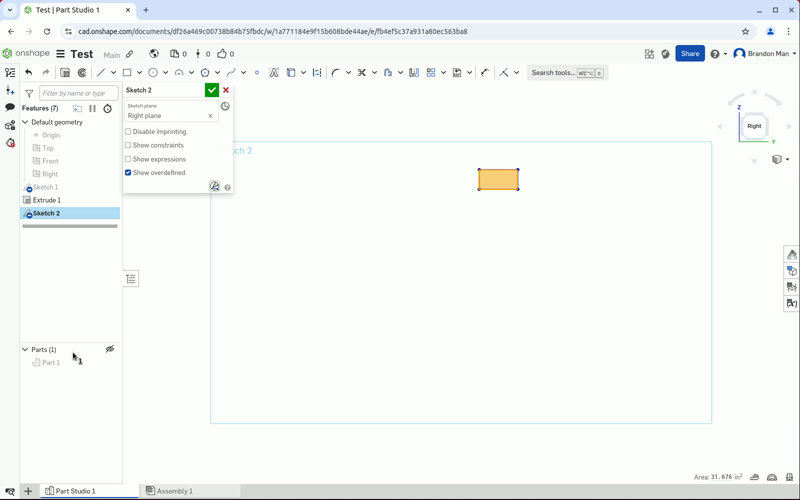
key(shift+y)
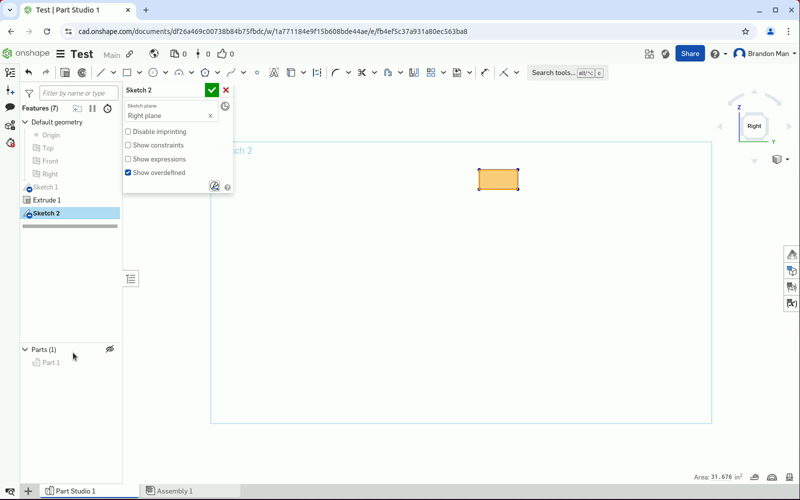
key(shift+e)
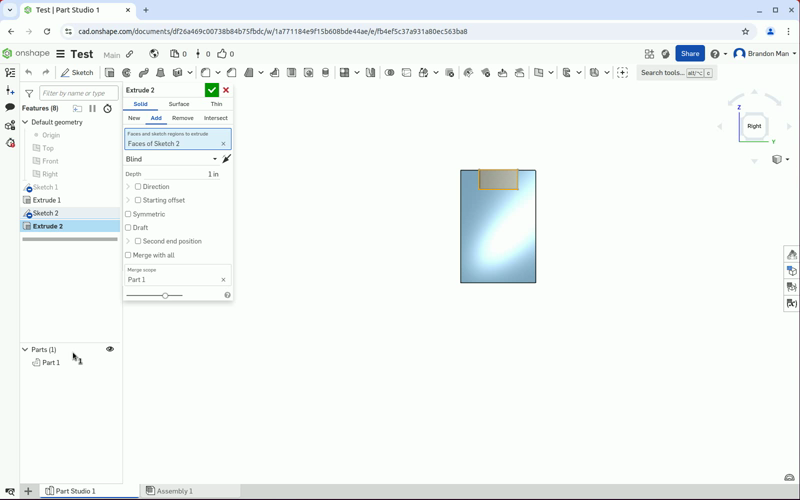
mouse_move(143, 106)
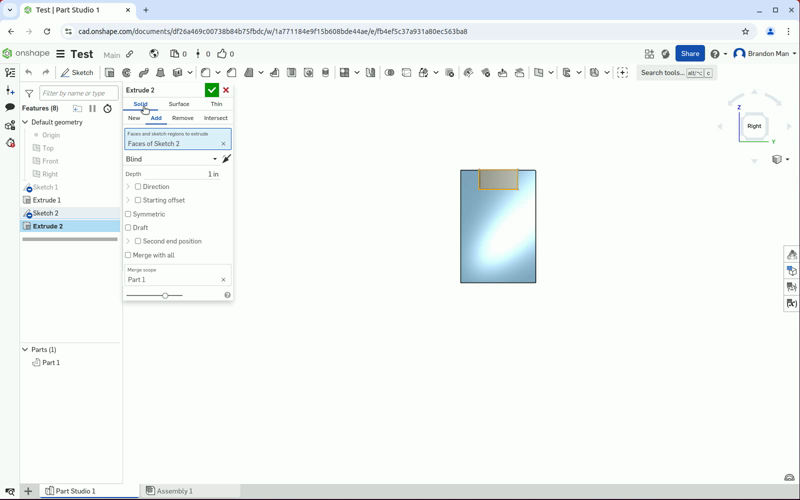
click(143, 106)
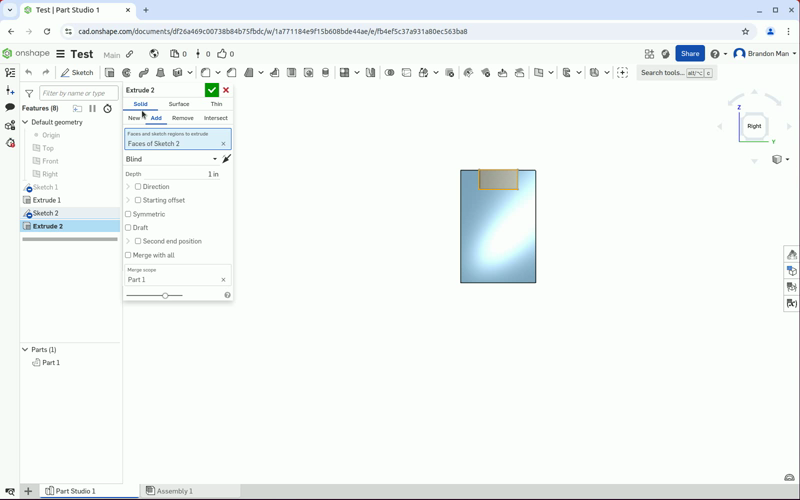
mouse_move(137, 120)
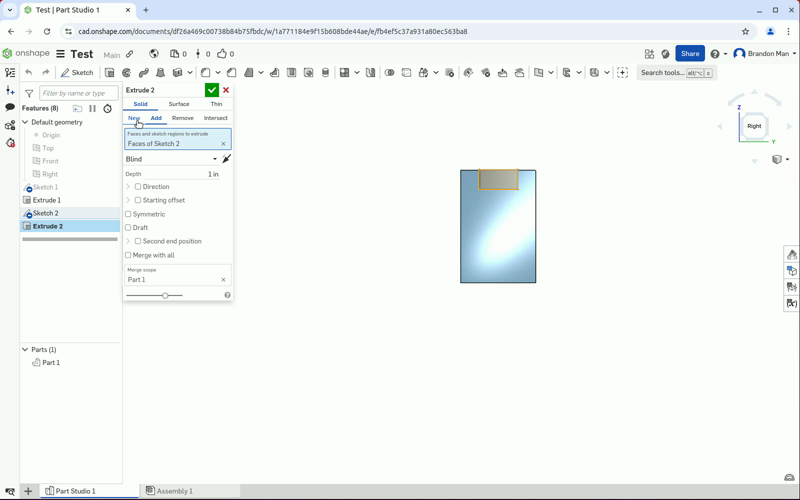
click(137, 120)
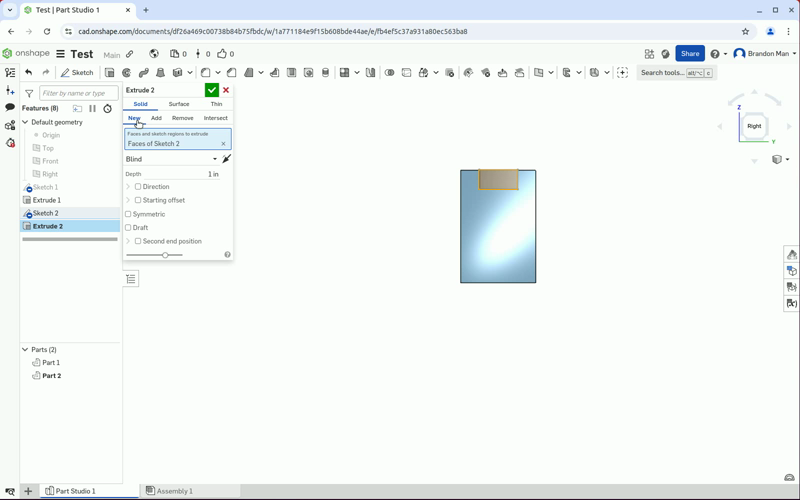
key(tab, 4)
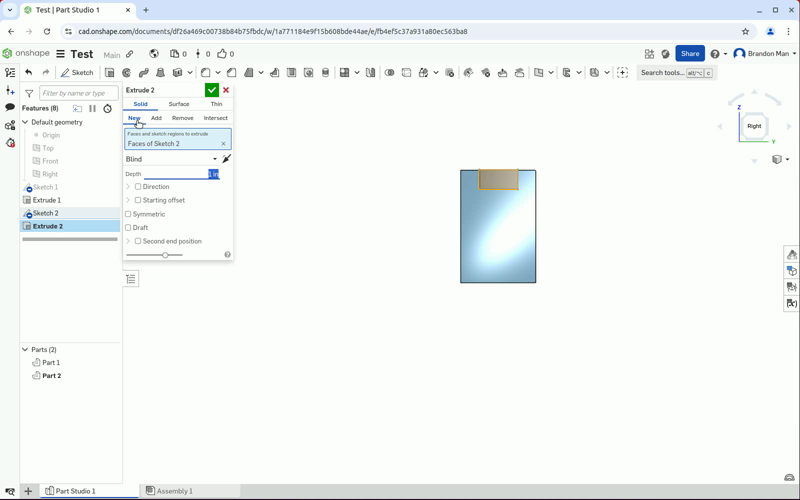
text(23.108)
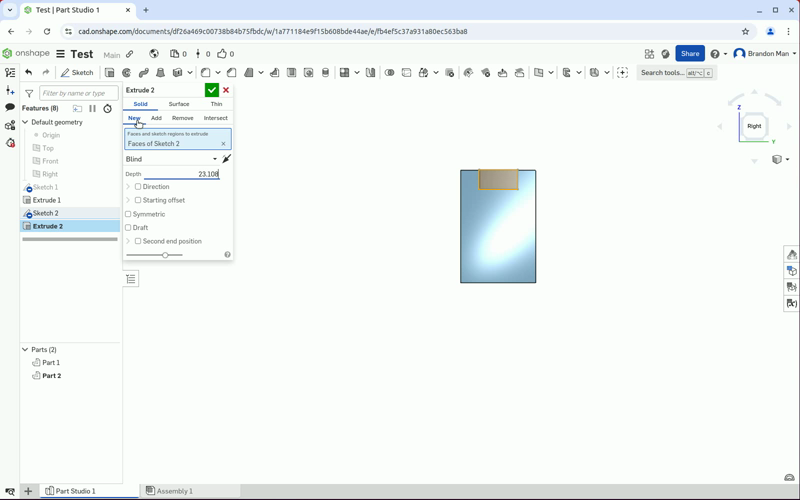
key(enter)
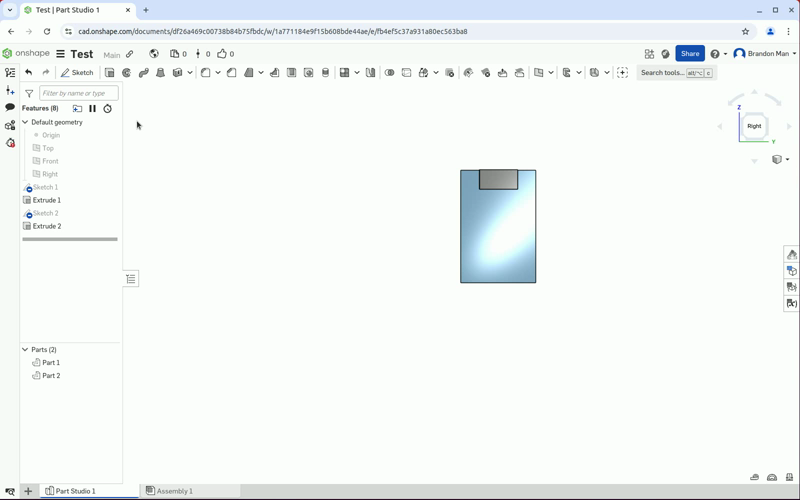
key(shift+h)
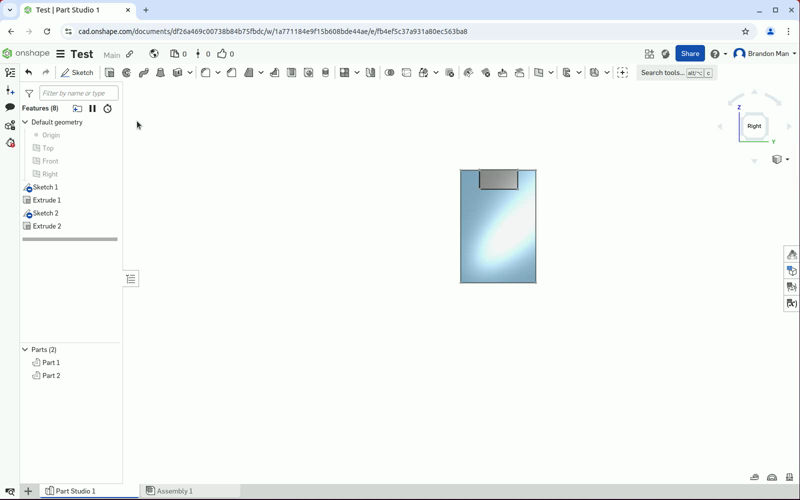
key(shift+h)
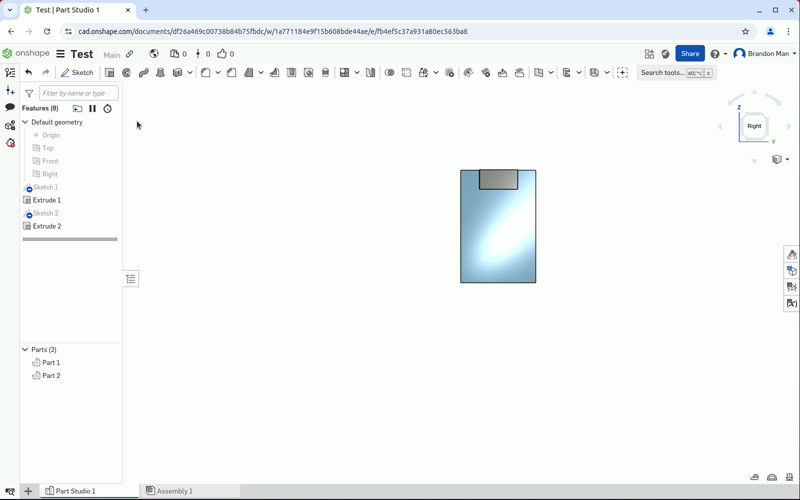
mouse_move(73, 189)
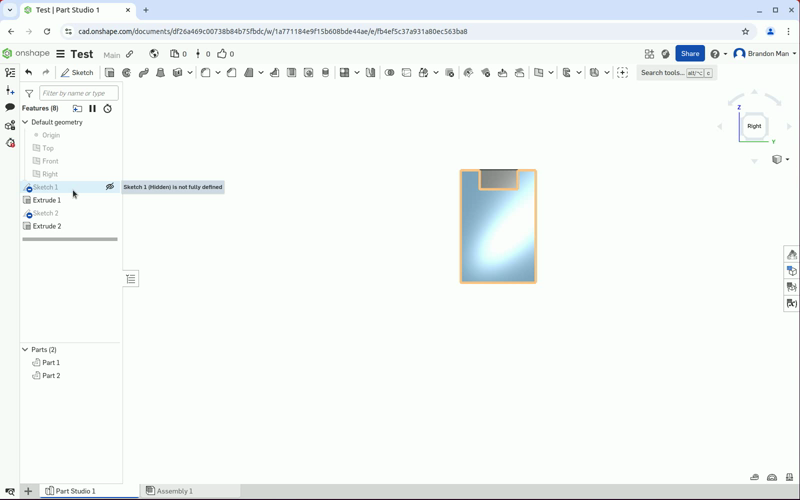
click(73, 189)
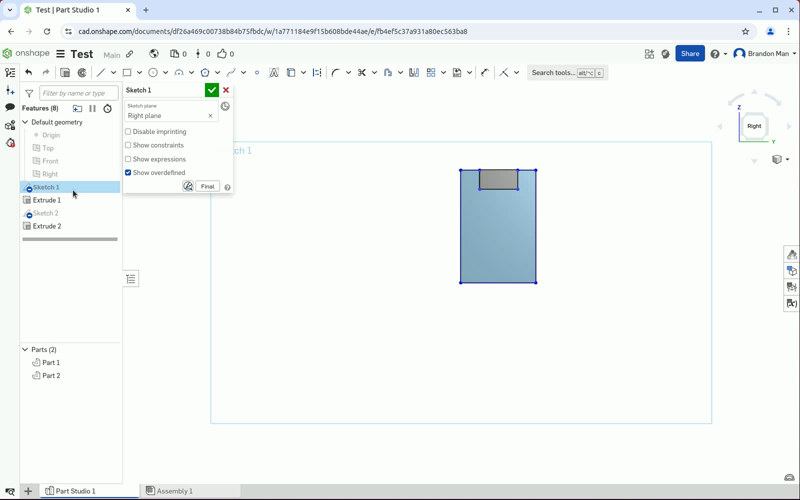
mouse_move(229, 92)
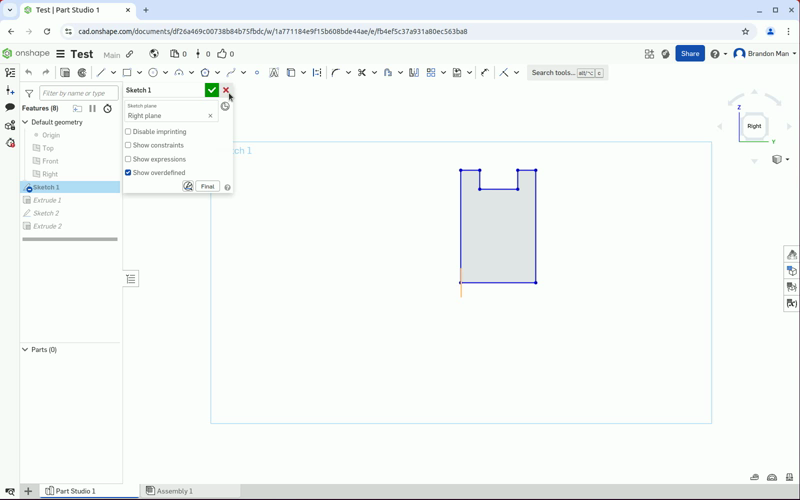
click(229, 92)
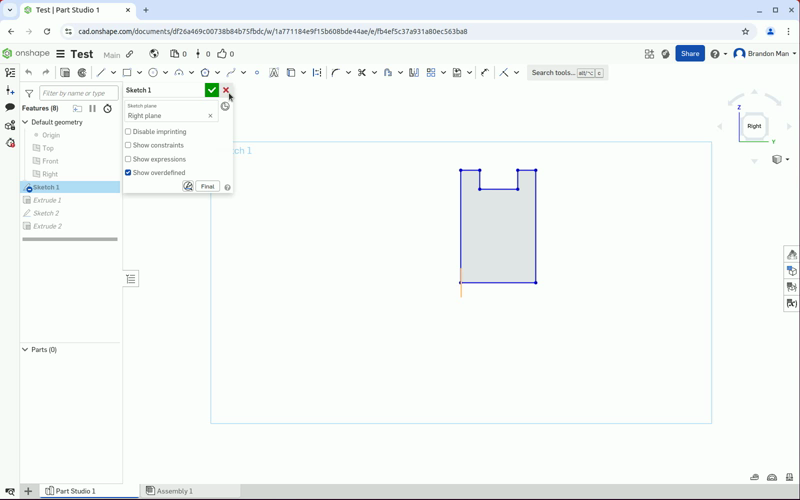
key(shift+s)
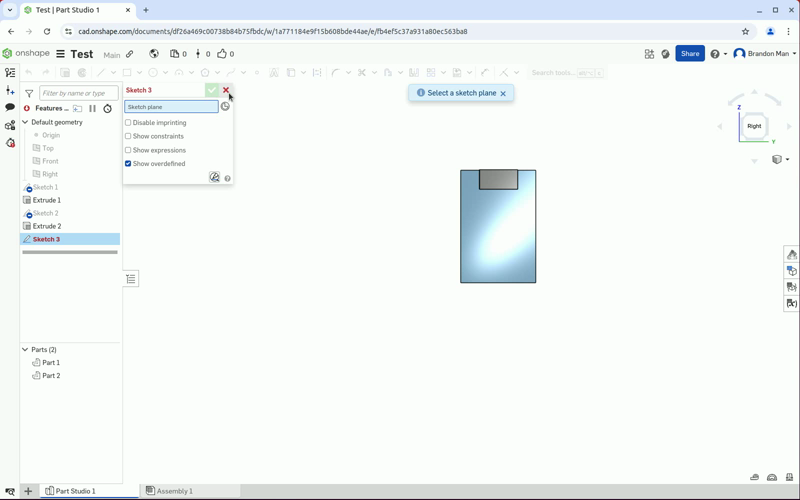
mouse_move(73, 176)
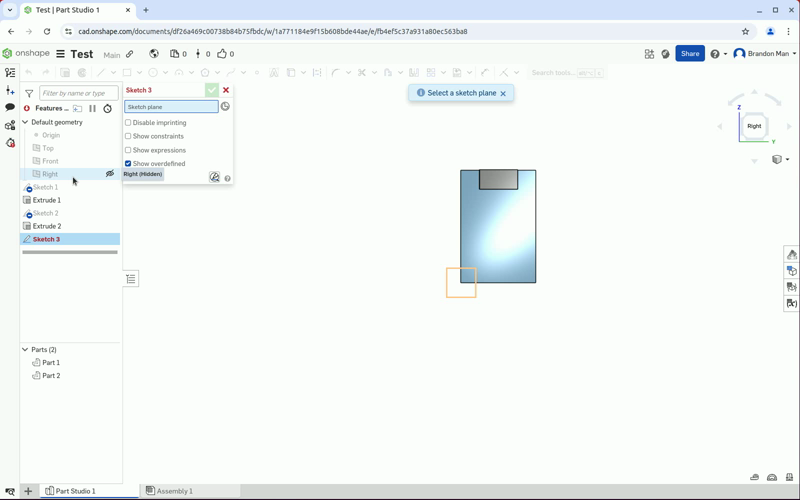
click(73, 176)
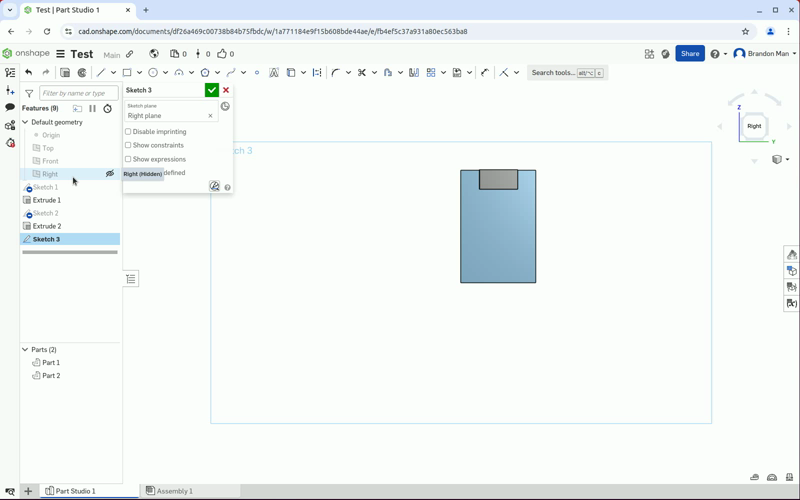
mouse_move(73, 352)
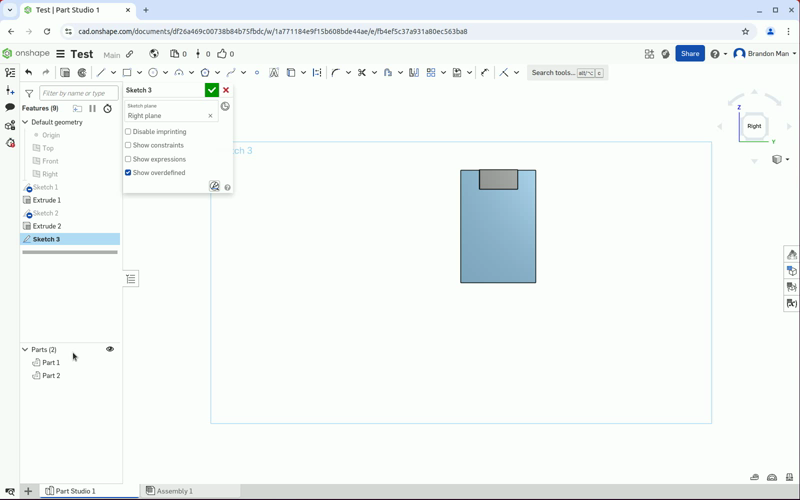
key(y)
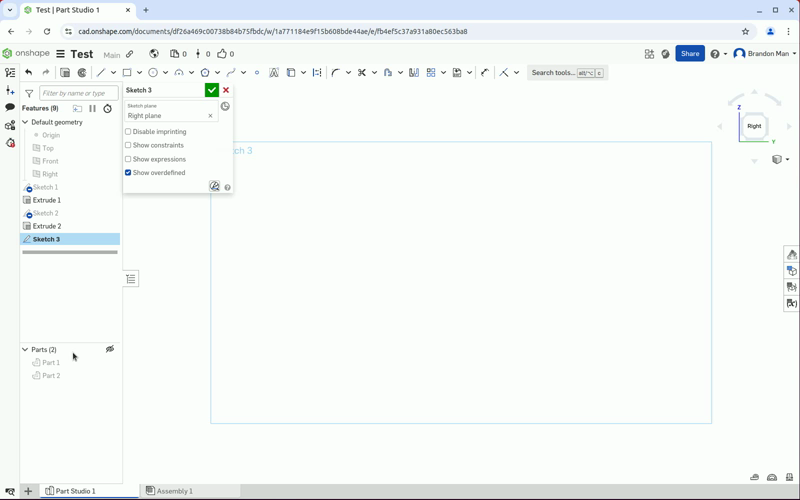
key(l)
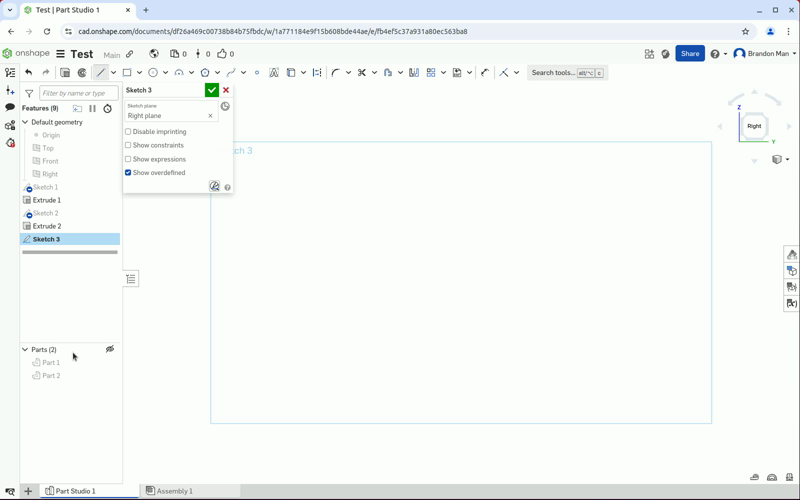
key_down(shift)
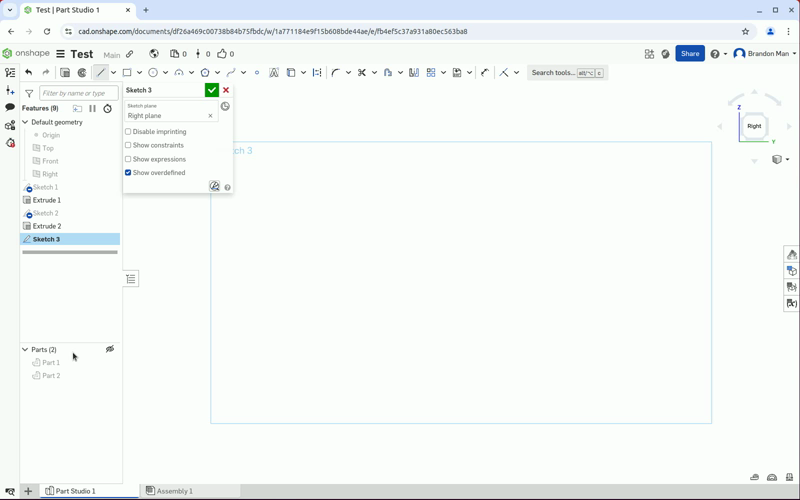
mouse_move(479, 189)
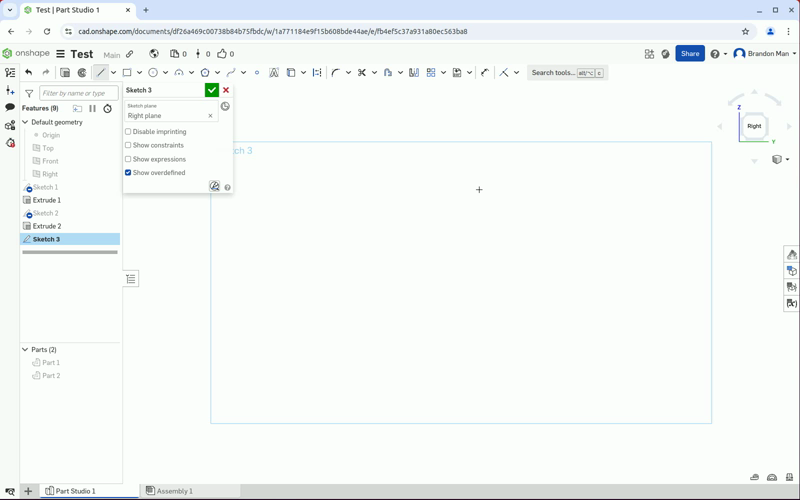
click(479, 189)
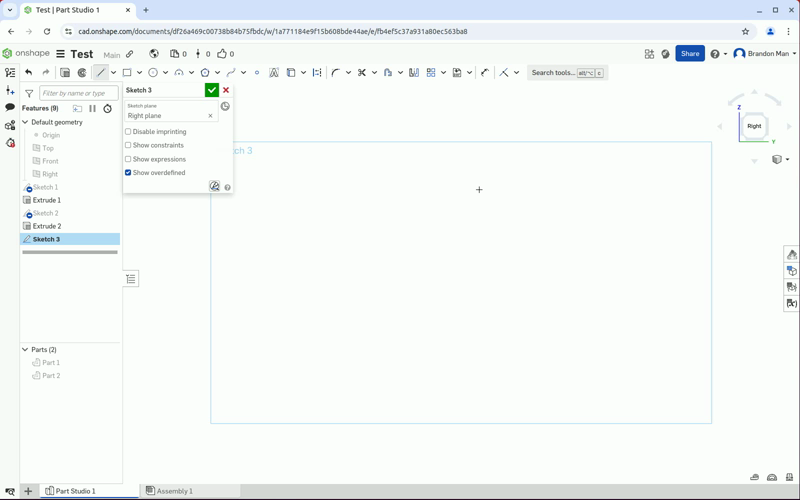
key_up(shift)
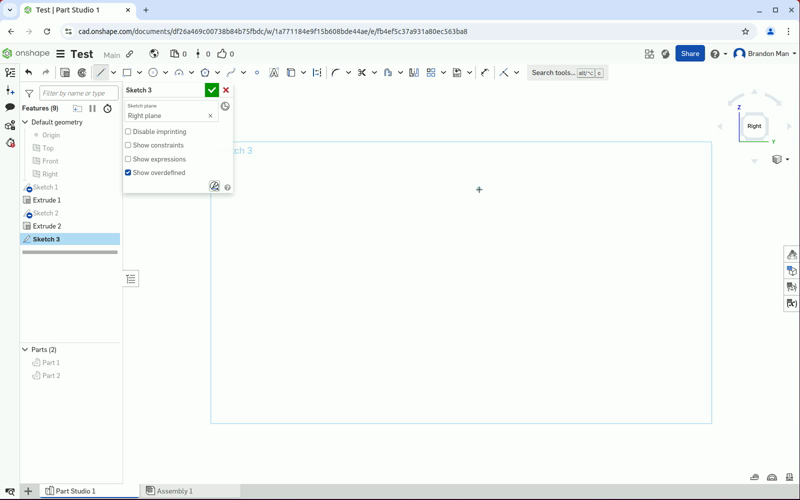
key_down(shift)
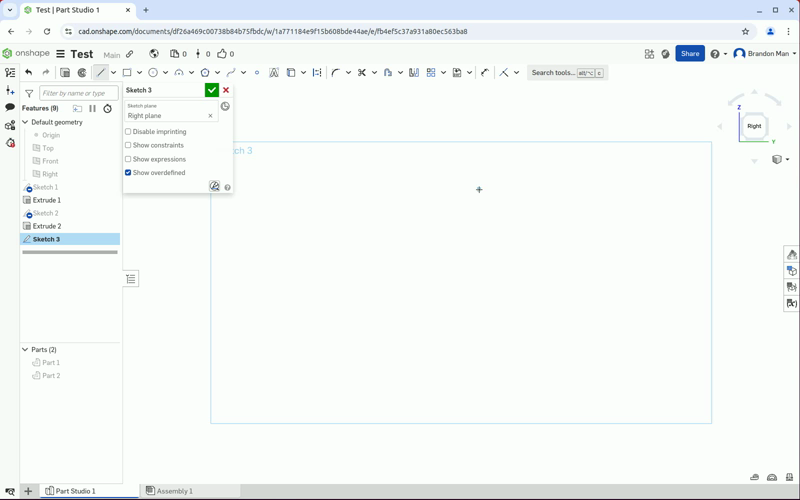
mouse_move(509, 189)
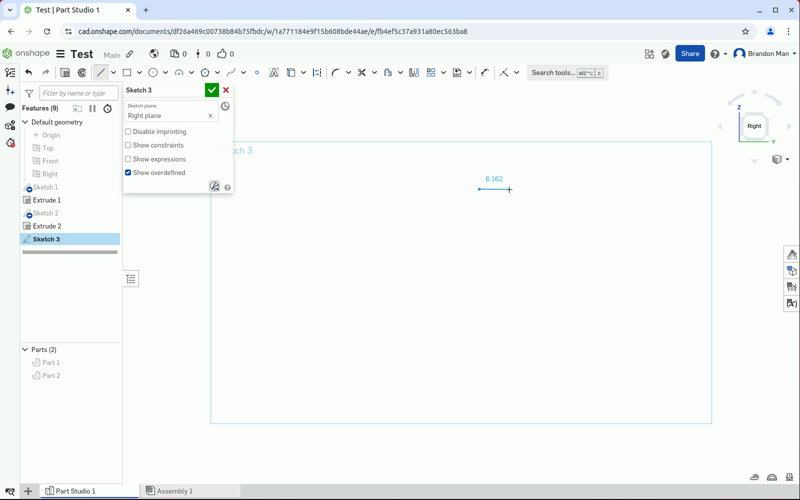
mouse_move(517, 189)
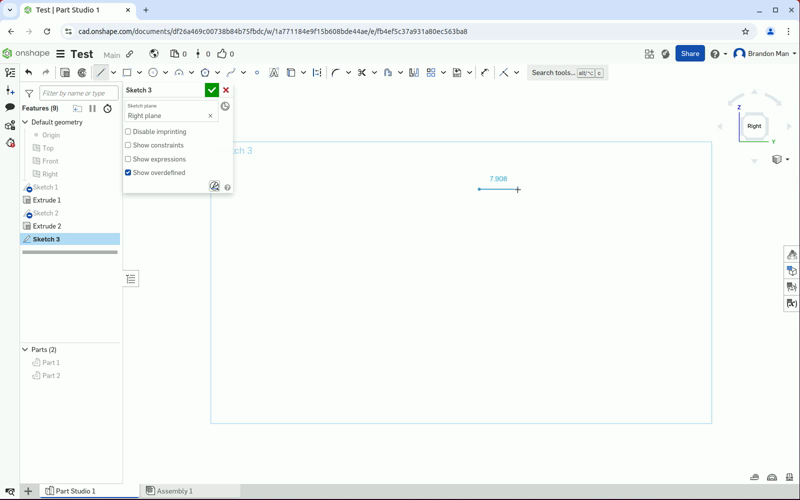
click(517, 189)
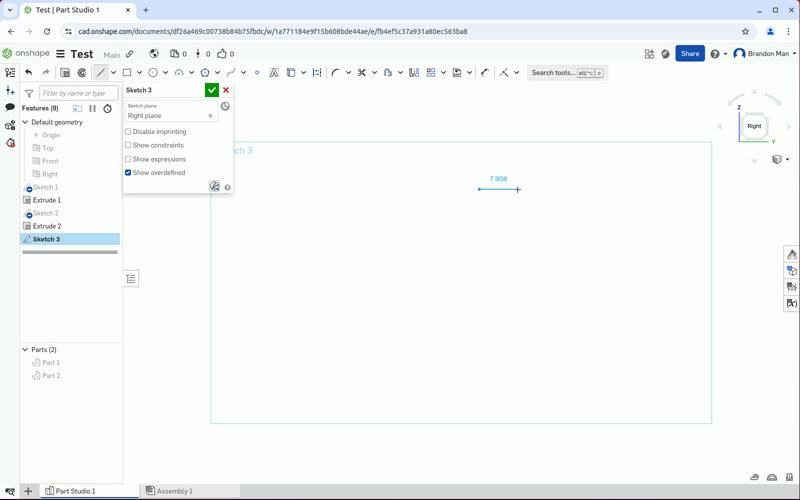
key_up(shift)
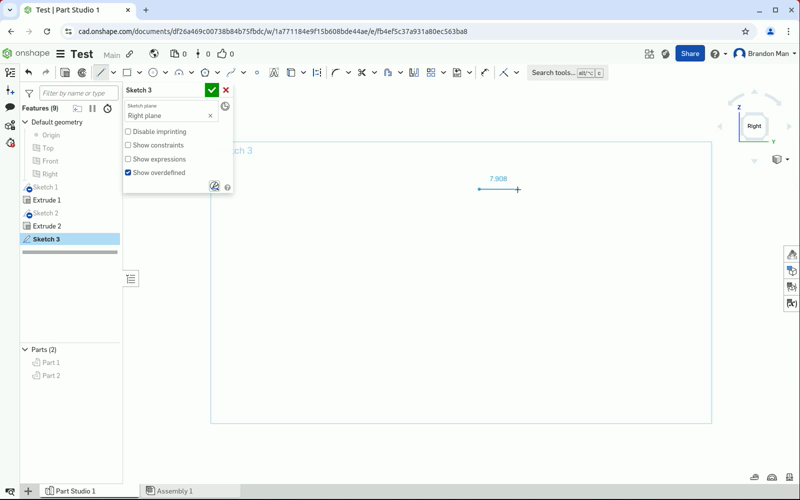
key_down(shift)
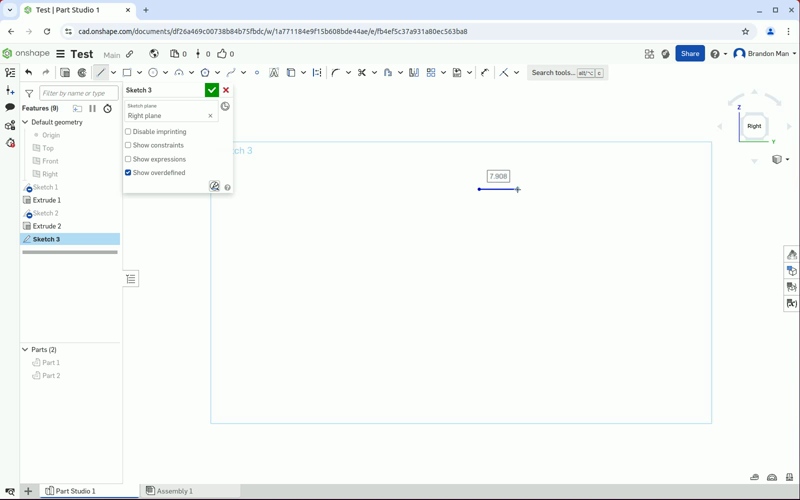
mouse_move(547, 189)
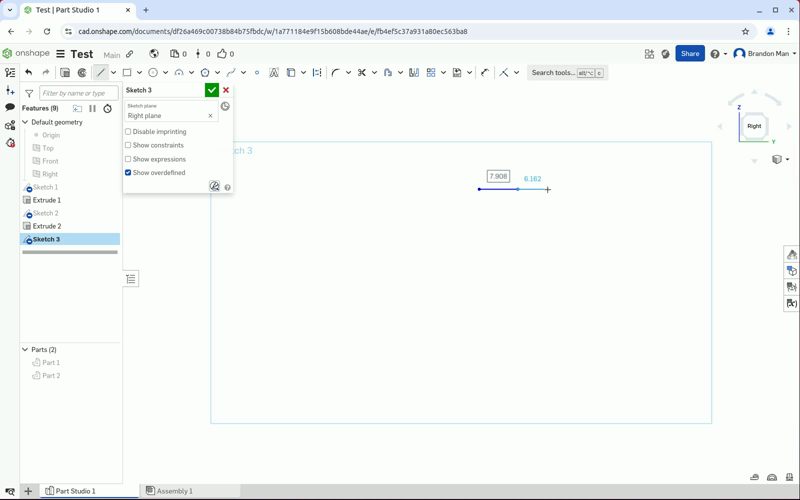
mouse_move(517, 169)
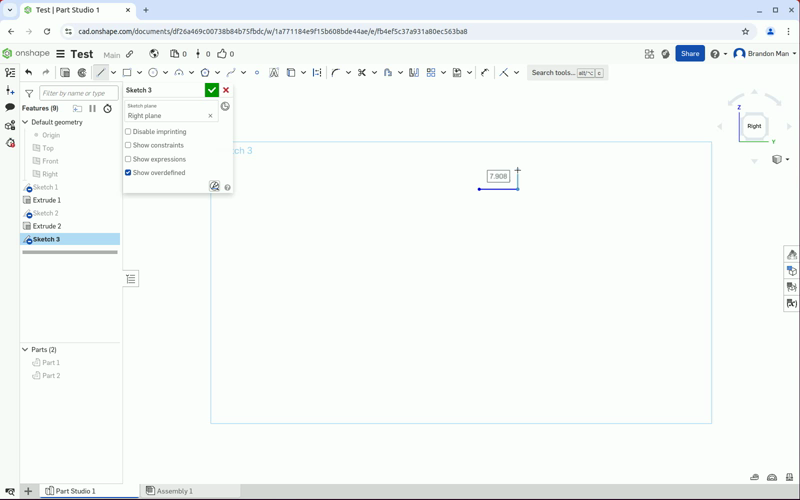
click(517, 169)
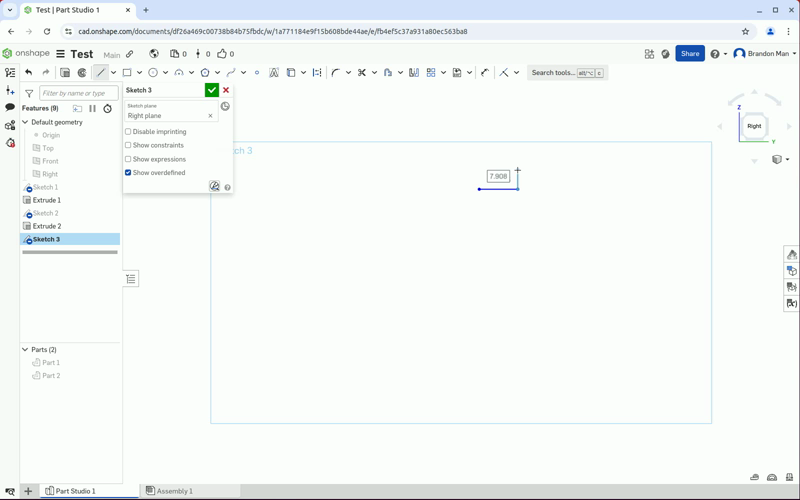
key_up(shift)
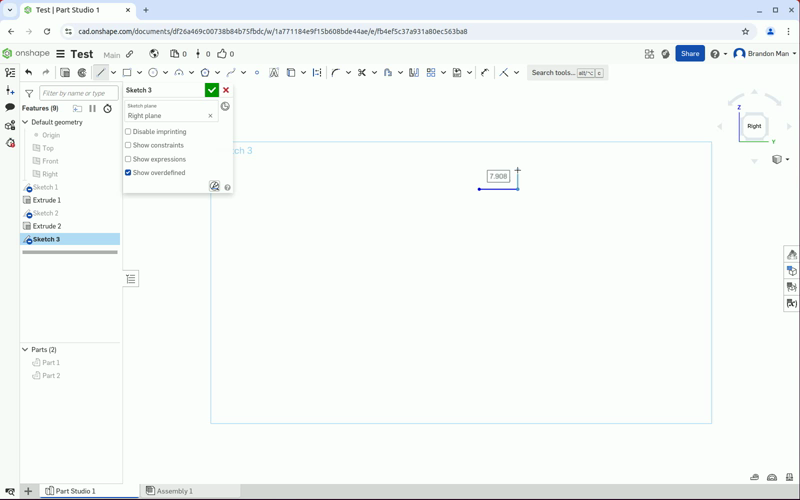
key_down(shift)
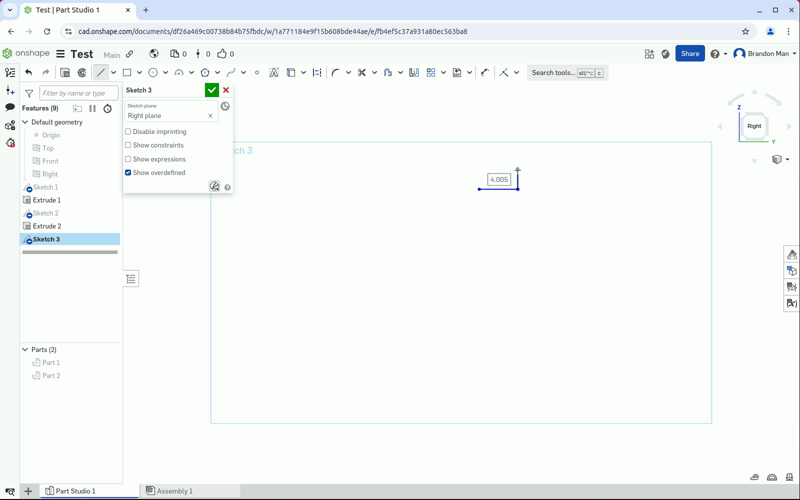
mouse_move(547, 169)
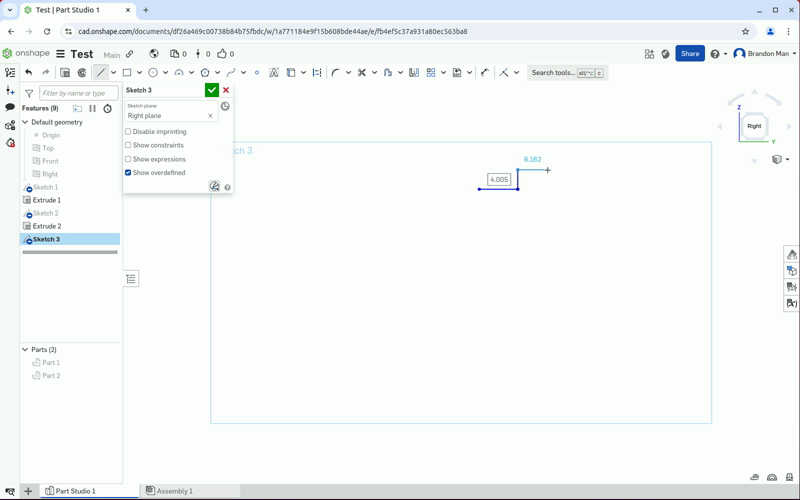
mouse_move(479, 169)
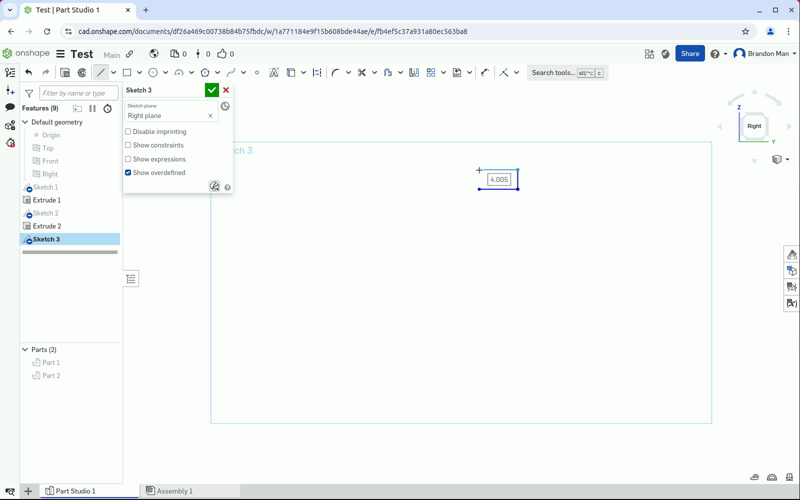
click(479, 169)
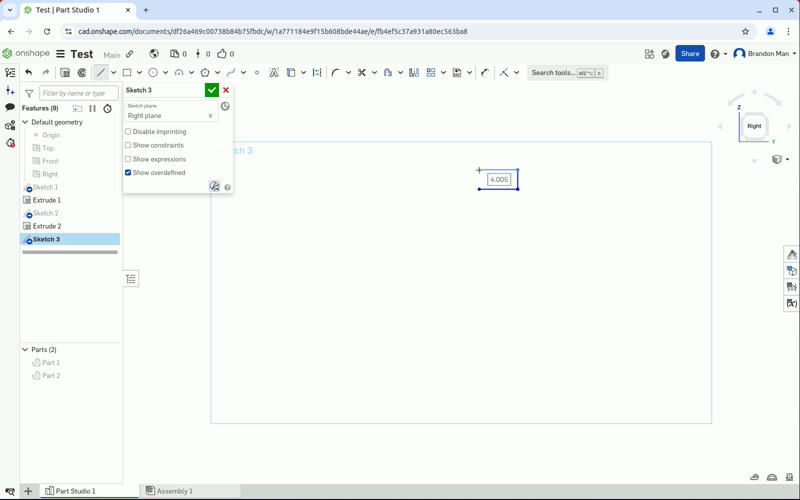
key_up(shift)
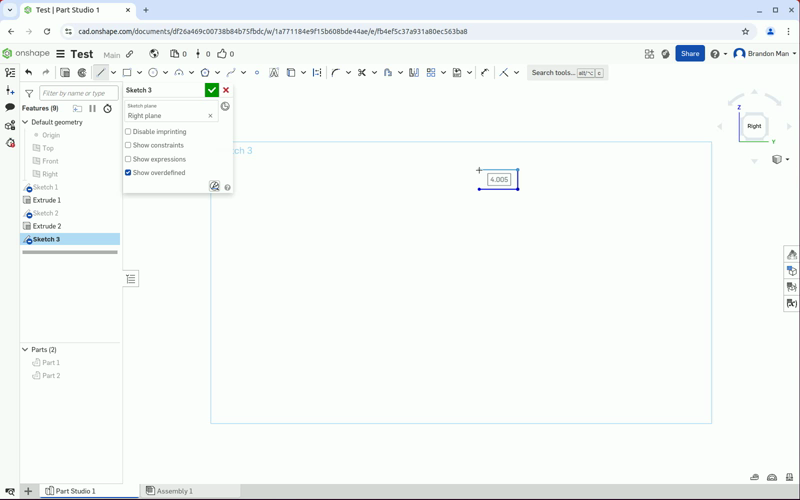
mouse_move(509, 169)
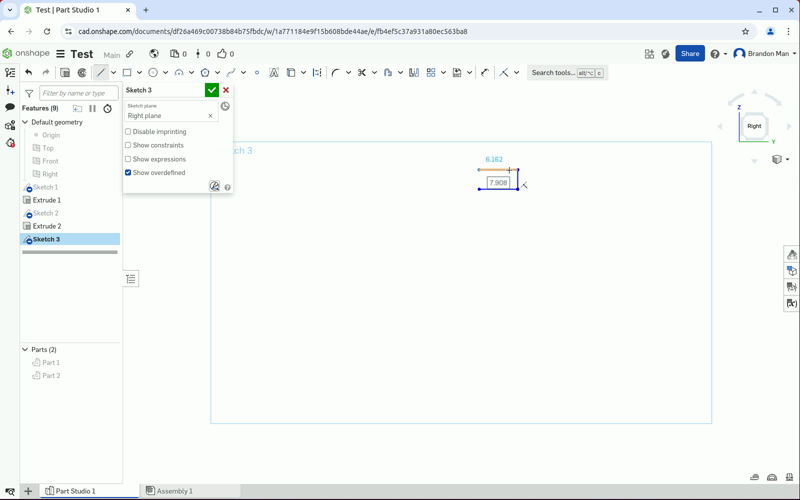
key_down(shift)
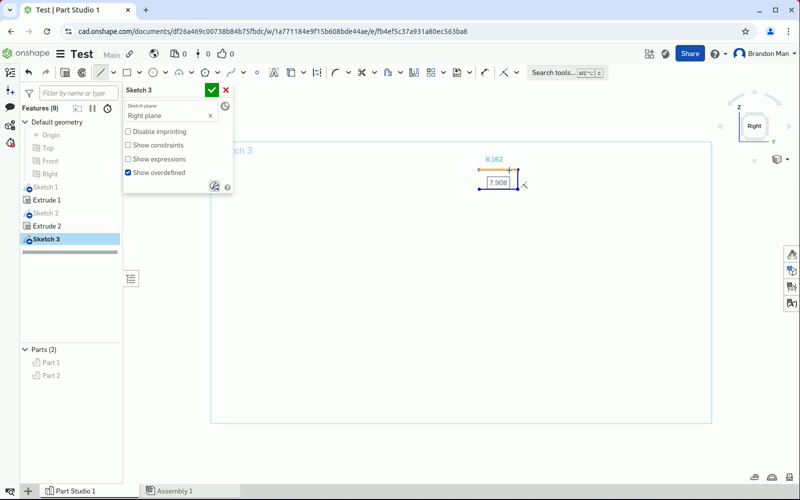
mouse_move(479, 189)
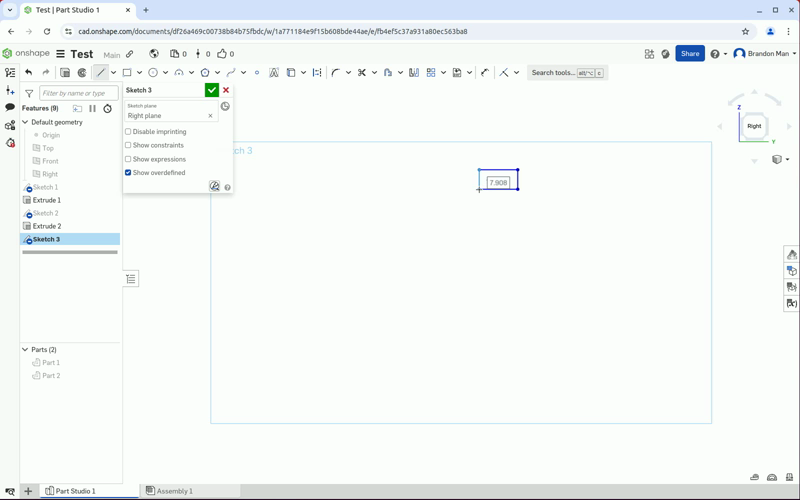
key_up(shift)
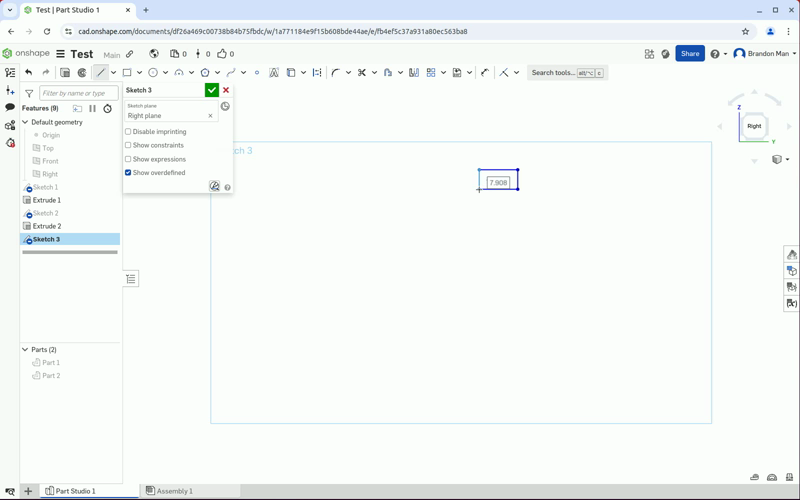
click(479, 189)
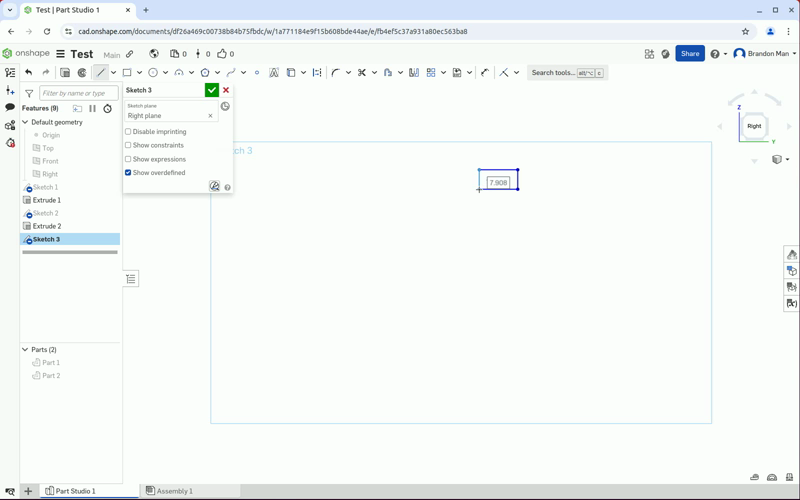
key(esc)
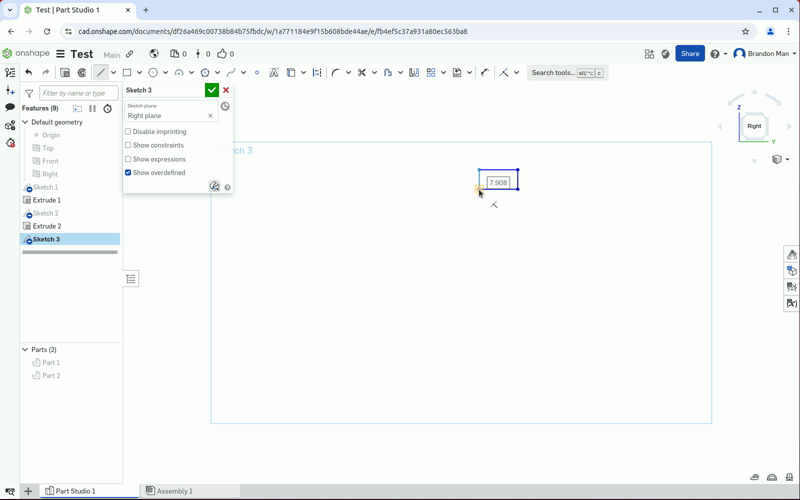
mouse_move(506, 175)
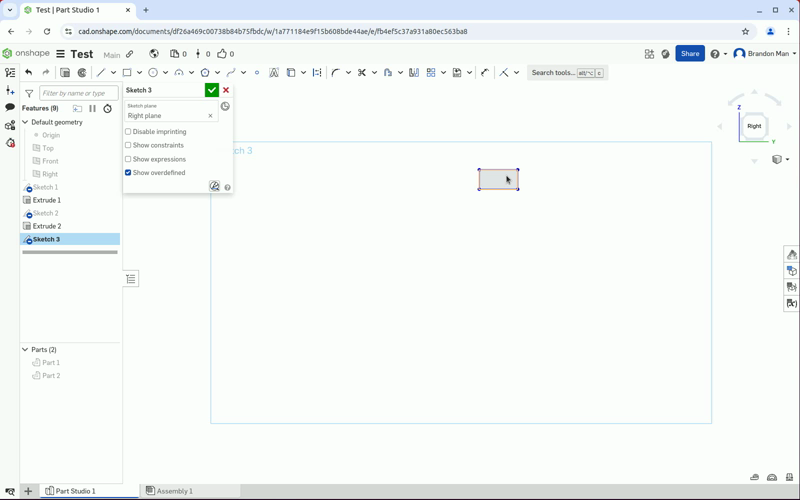
scroll(6)
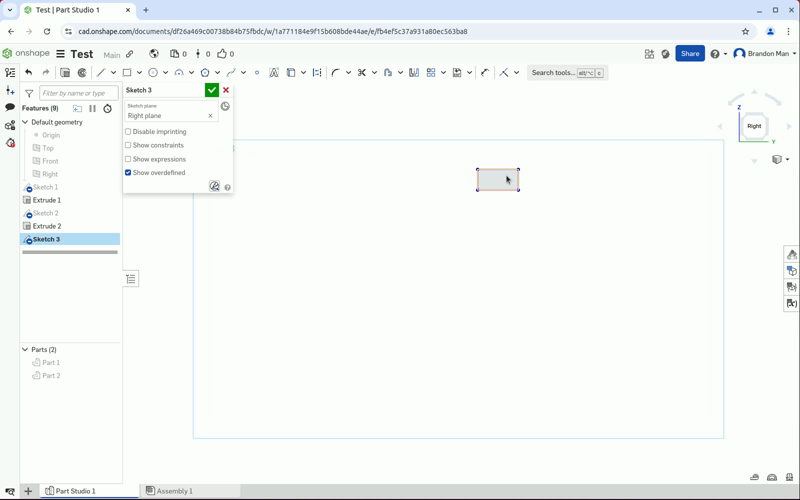
scroll(6)
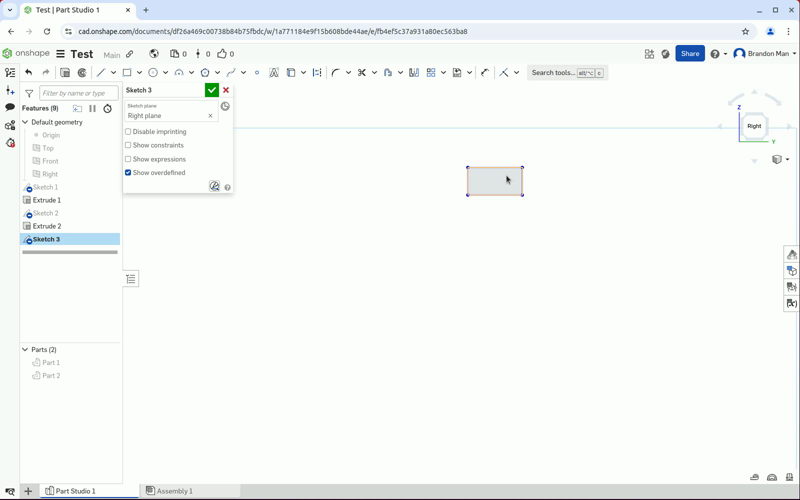
scroll(6)
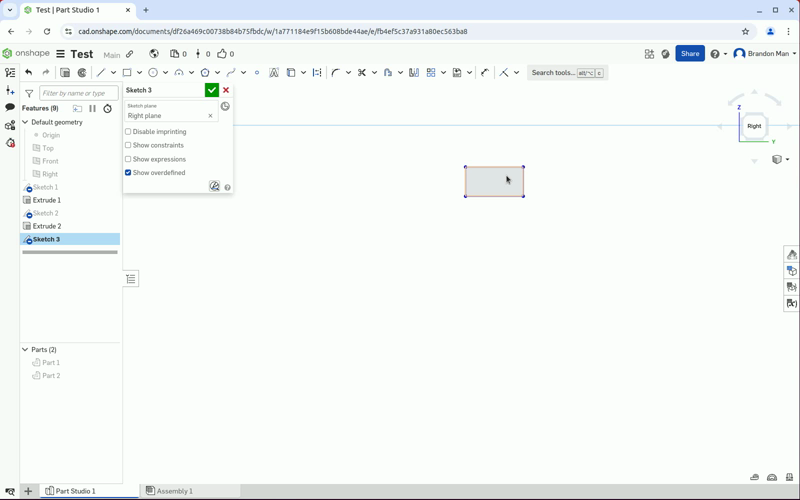
scroll(6)
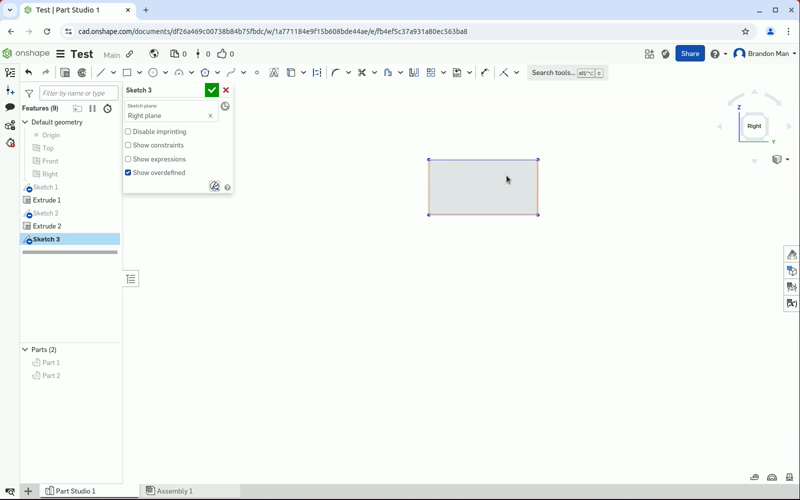
scroll(6)
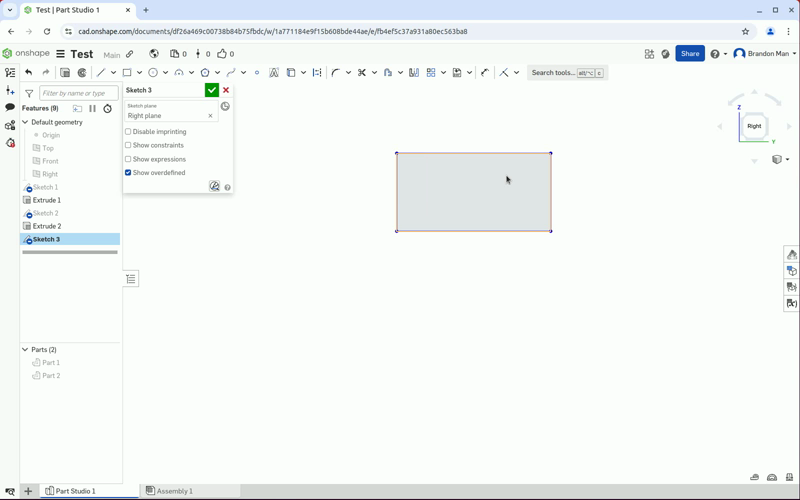
scroll(6)
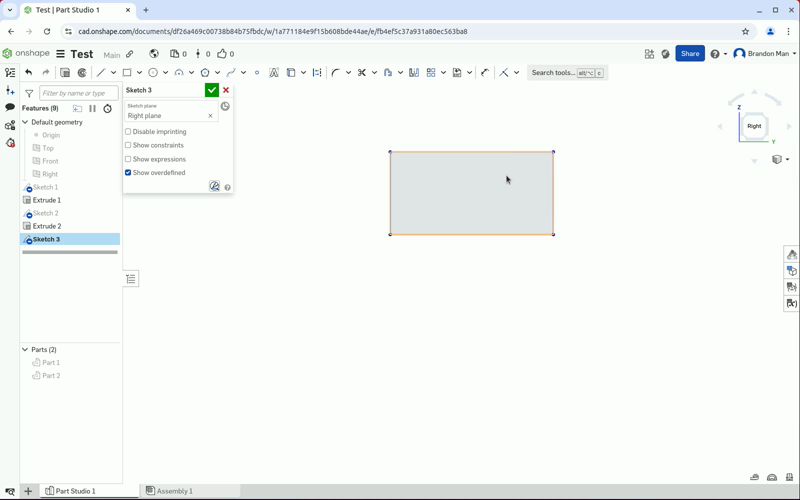
scroll(6)
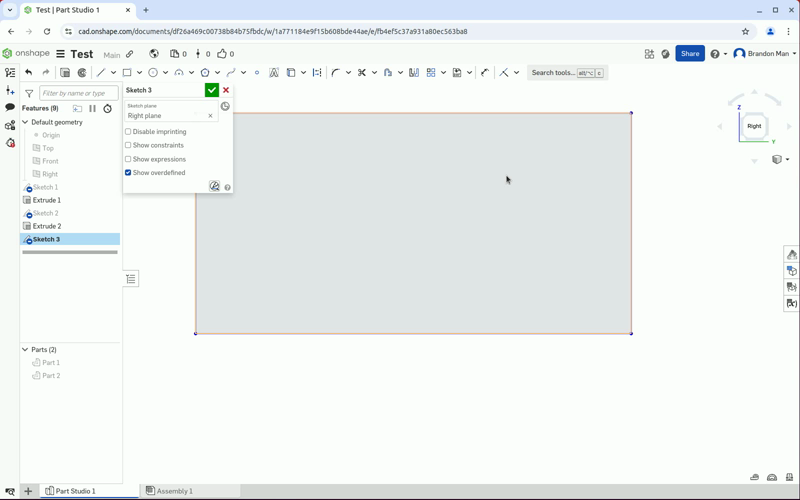
click(506, 175)
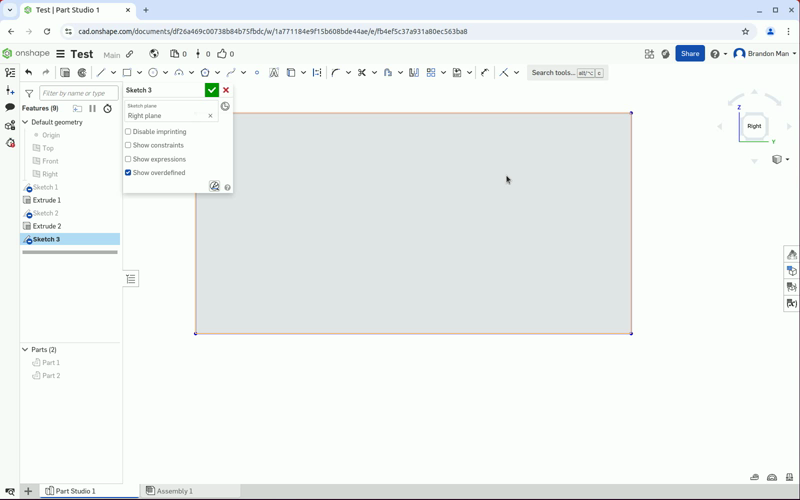
scroll(-6)
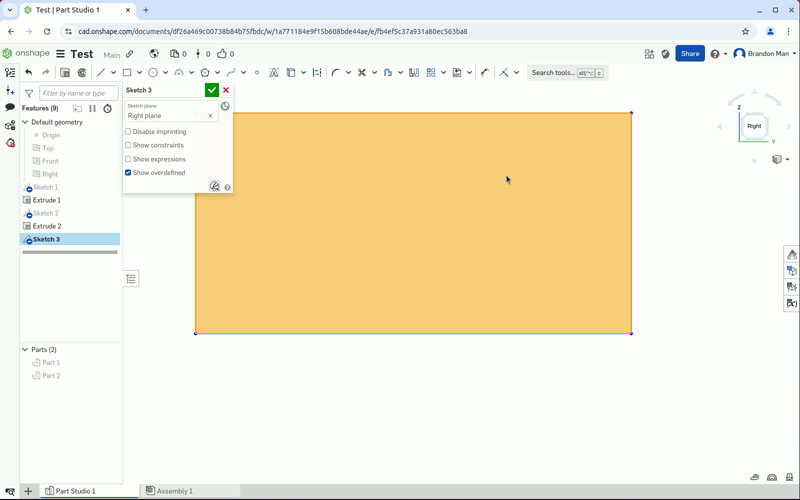
scroll(-6)
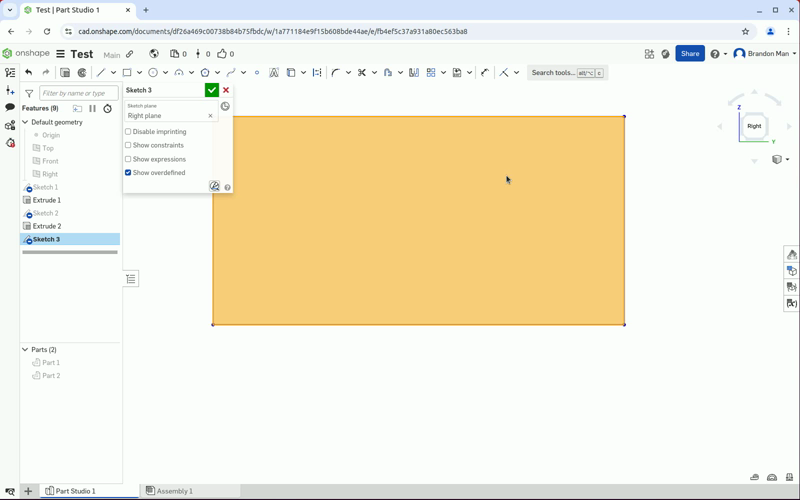
scroll(-6)
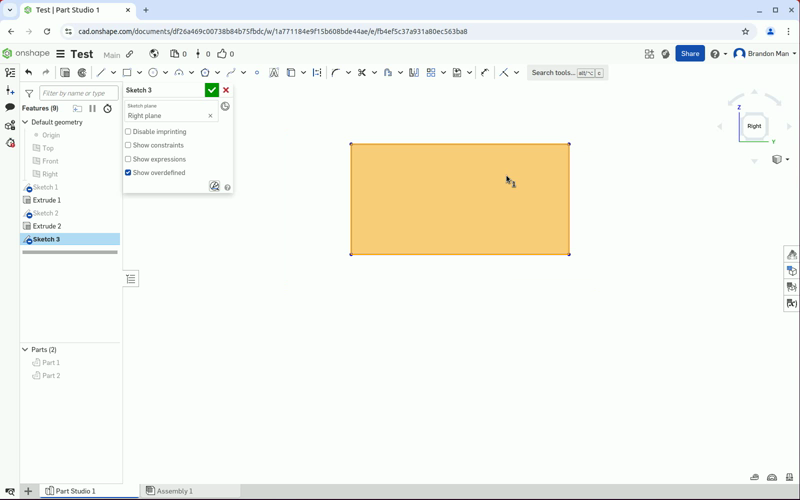
scroll(-6)
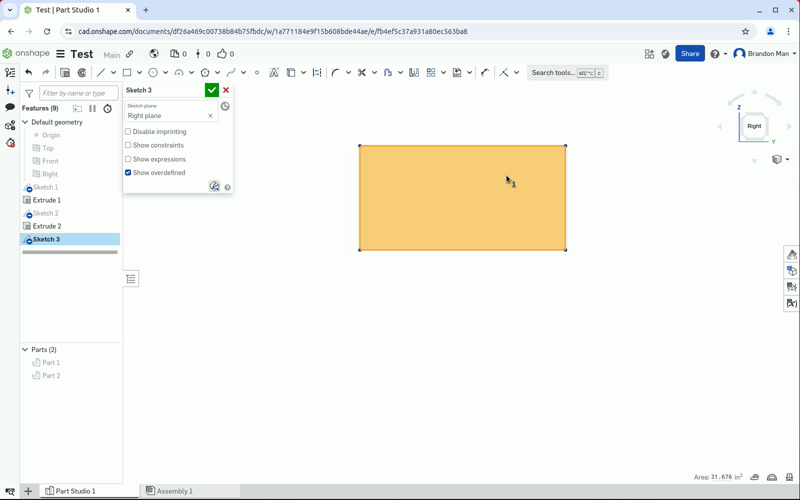
scroll(-6)
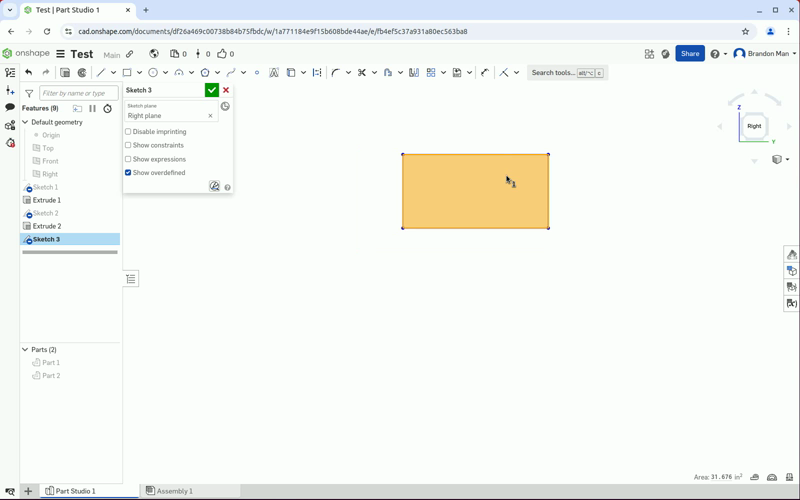
scroll(-6)
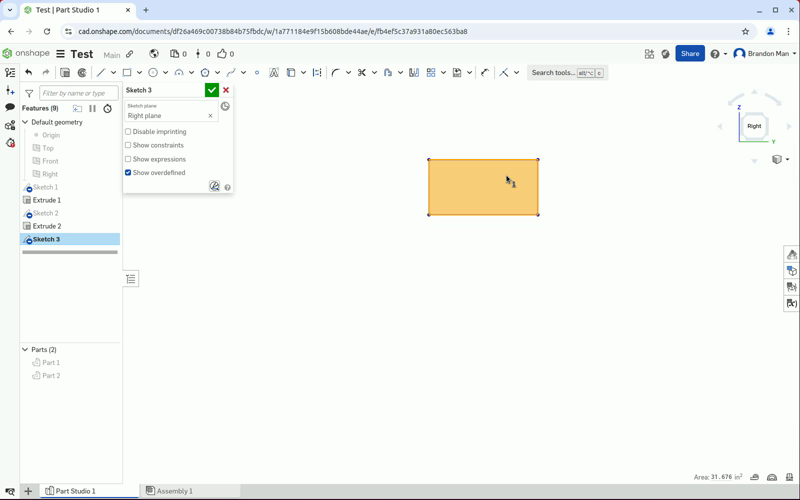
scroll(-6)
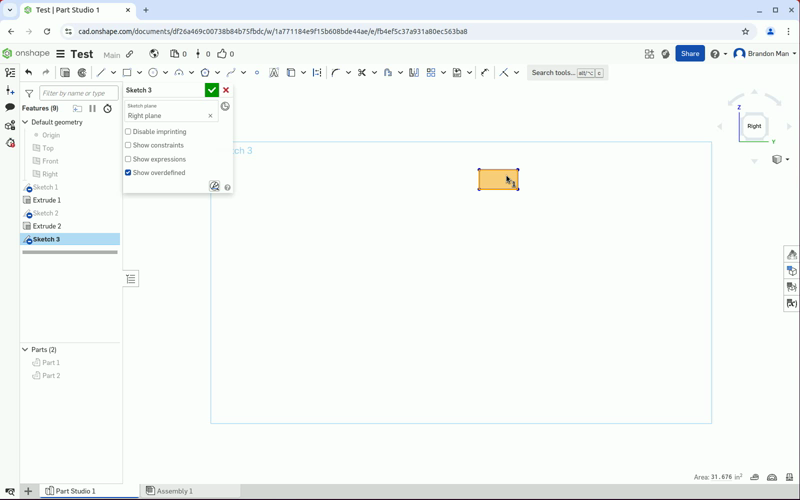
mouse_move(73, 352)
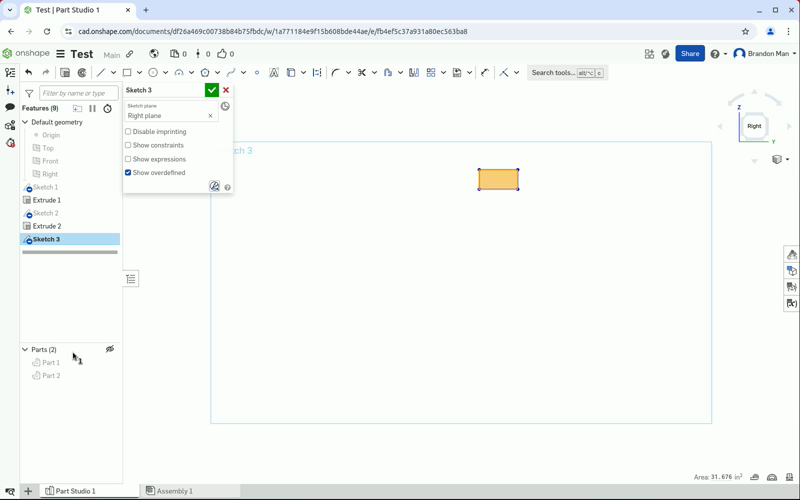
key(shift+y)
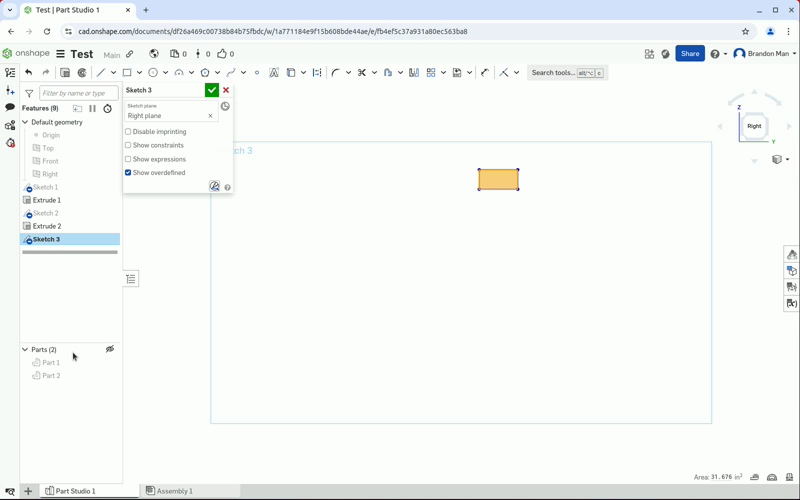
key(shift+e)
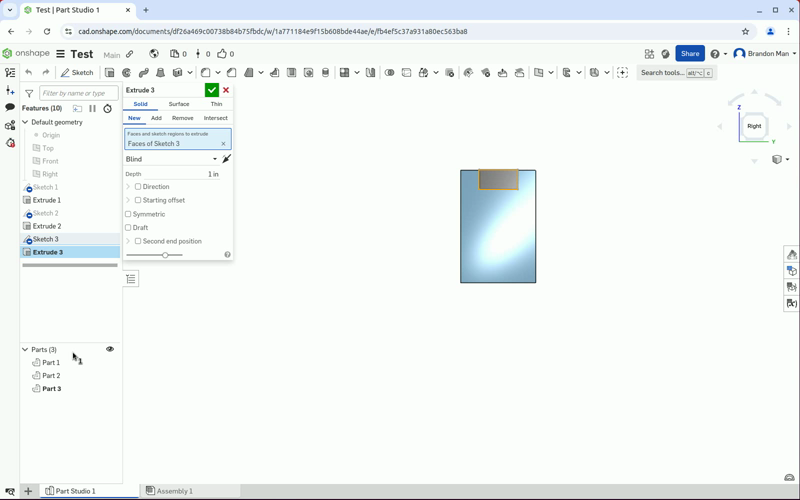
mouse_move(143, 106)
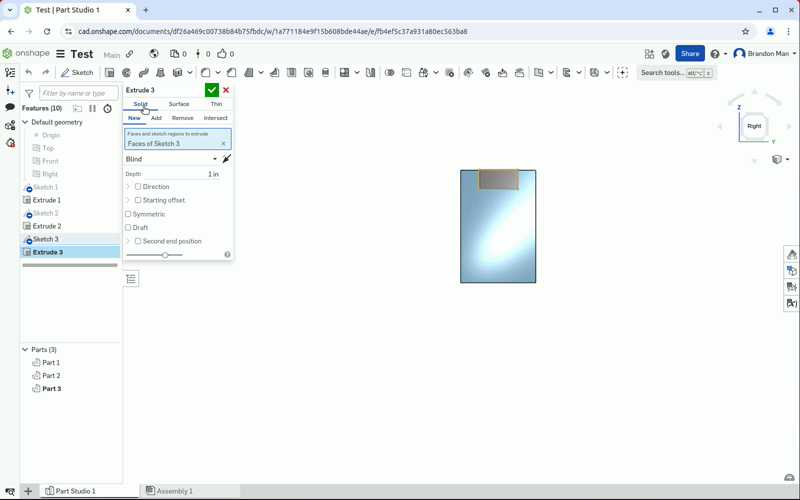
click(143, 106)
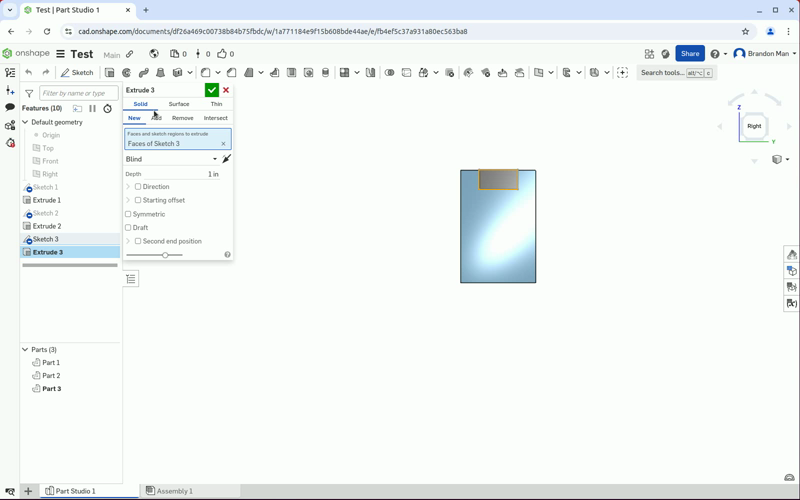
mouse_move(186, 120)
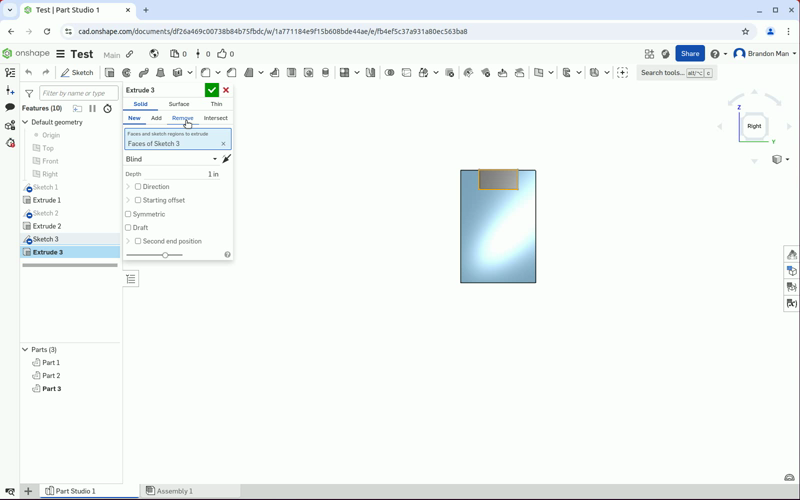
click(186, 120)
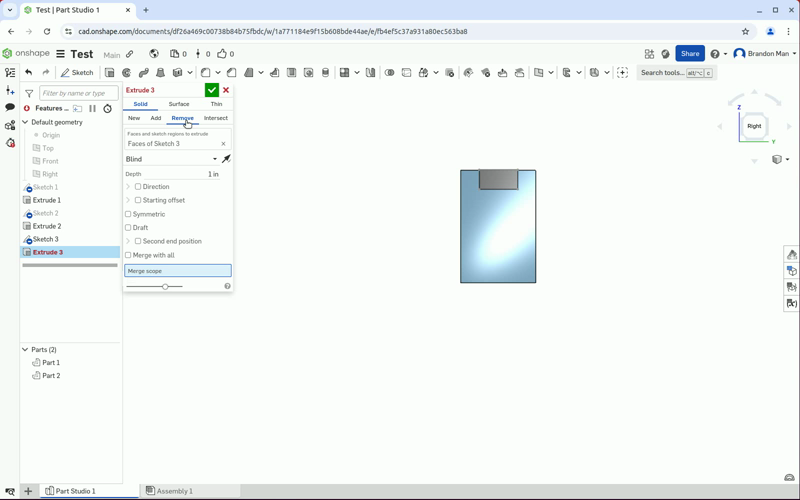
key(tab, 4)
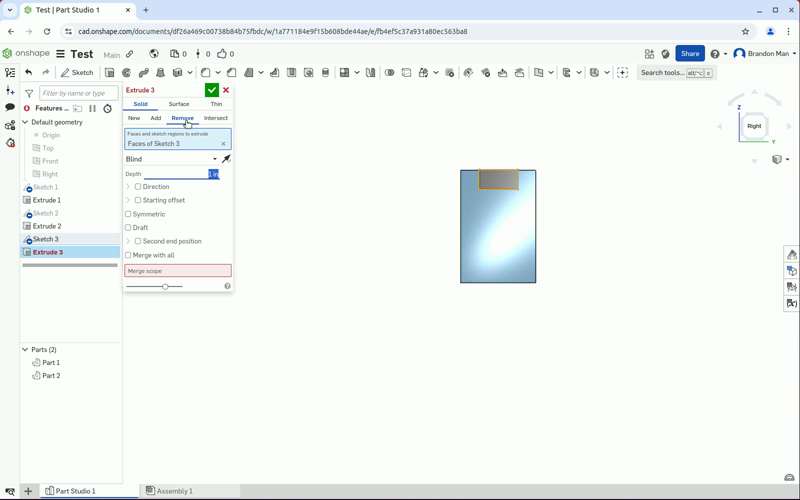
text(-23.108)
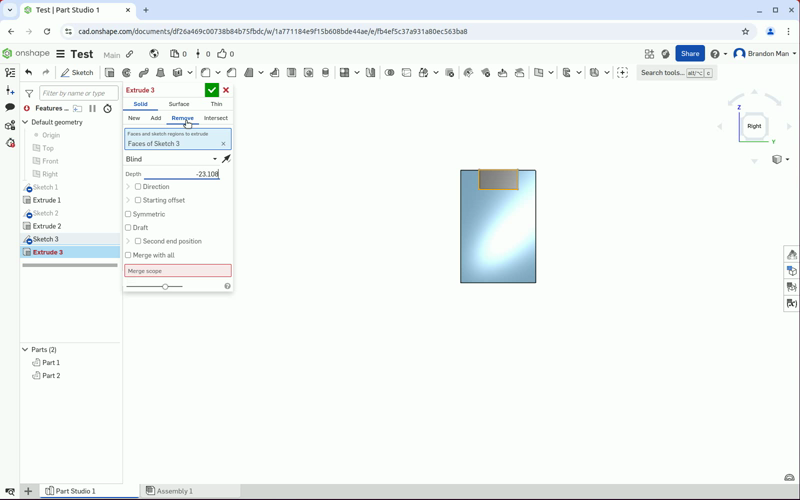
key(tab, 6)
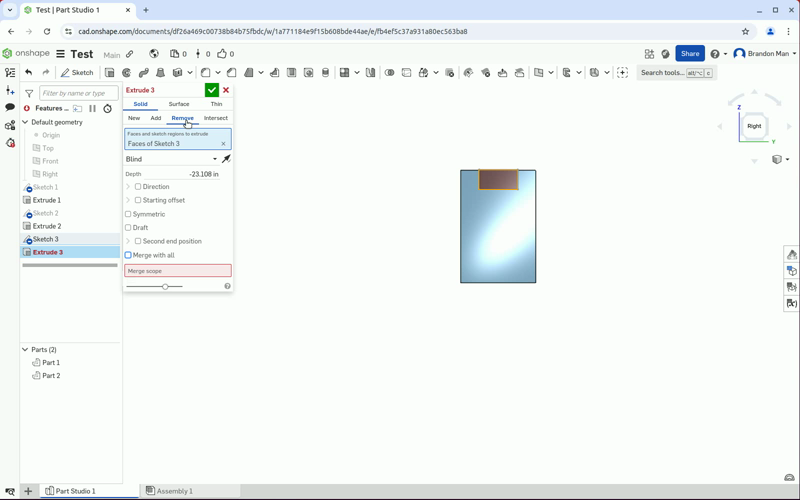
key(space)
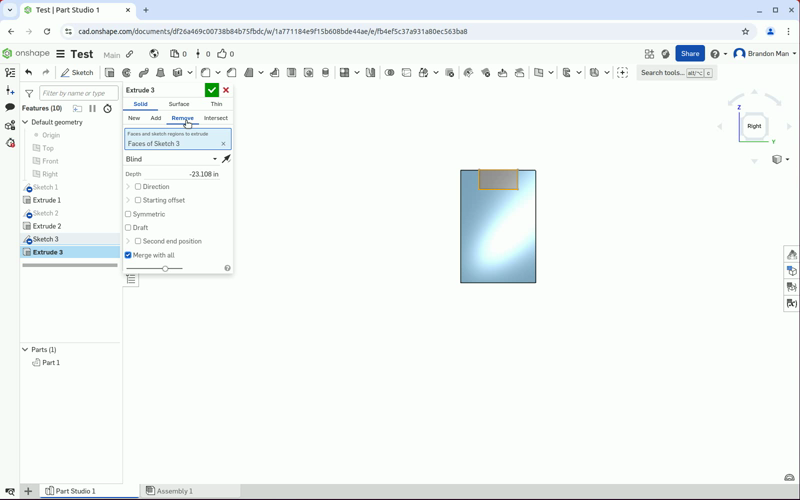
key(enter)
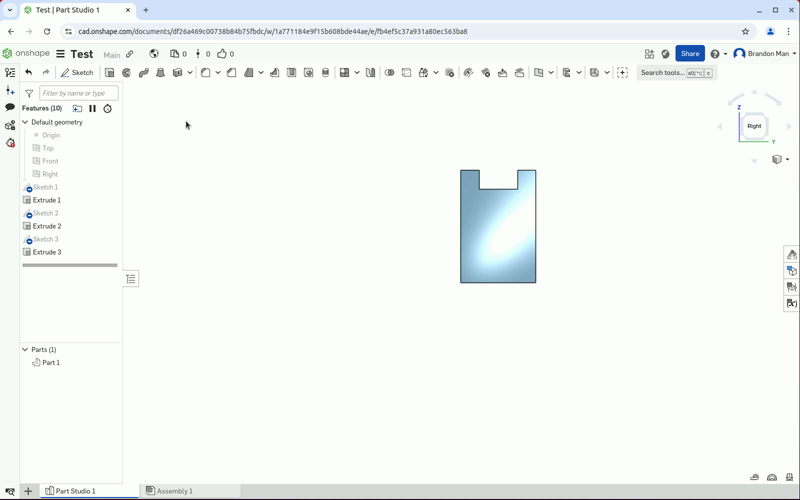
key(shift+h)
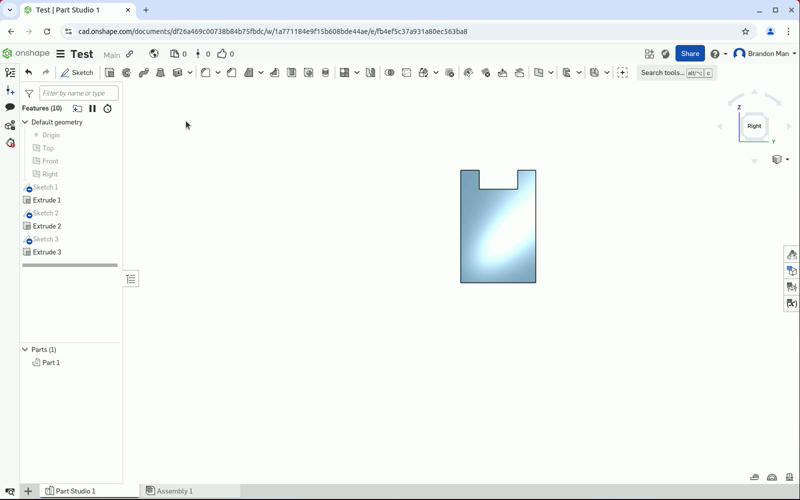
key(shift+h)
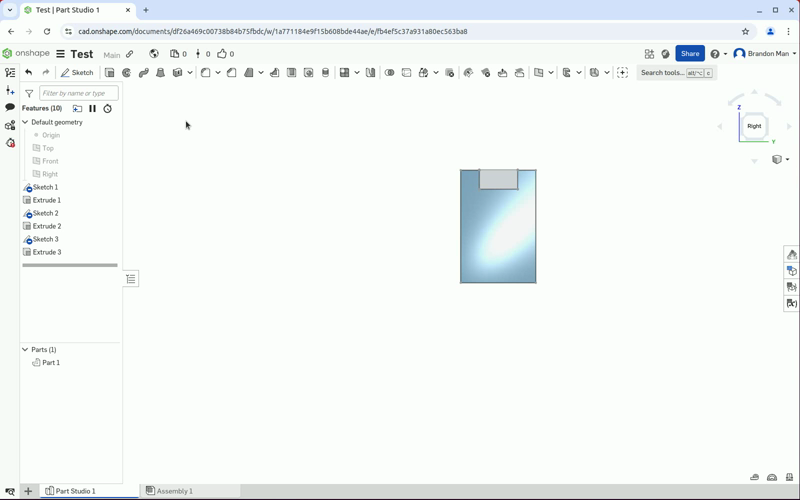
key(shift+7)
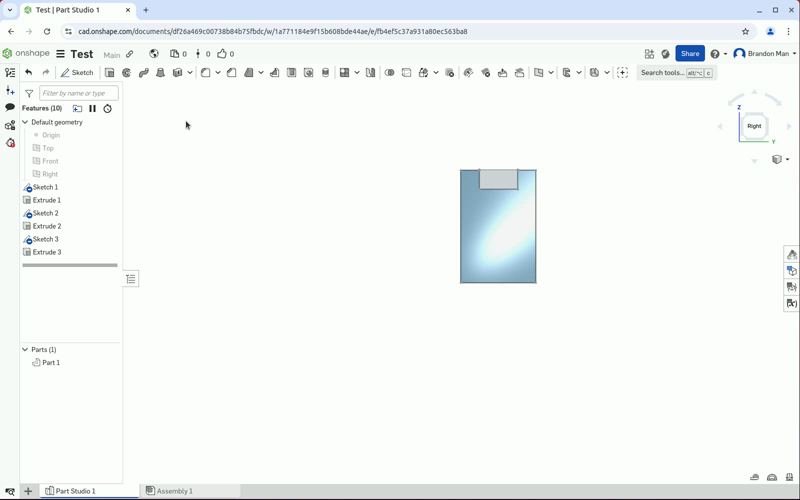
key(right, 2)
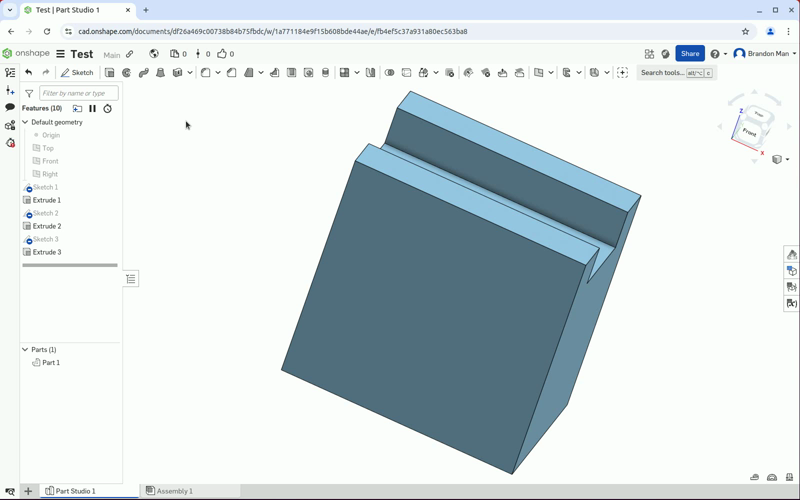
key(down, 2)
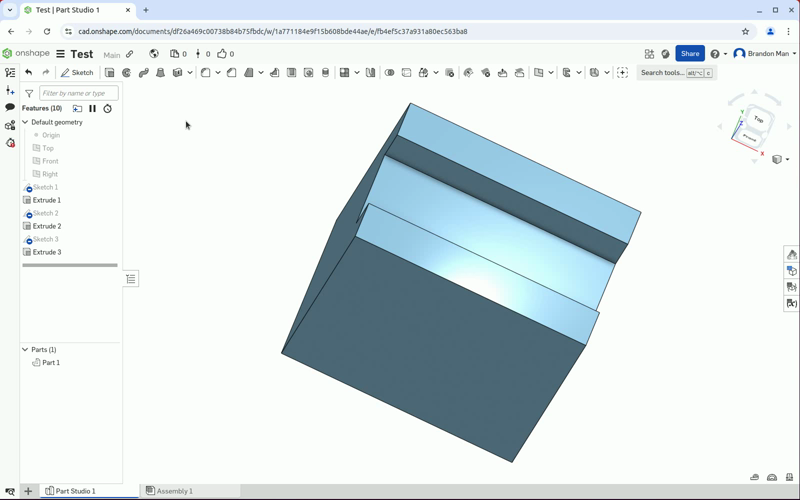
key(up, 2)
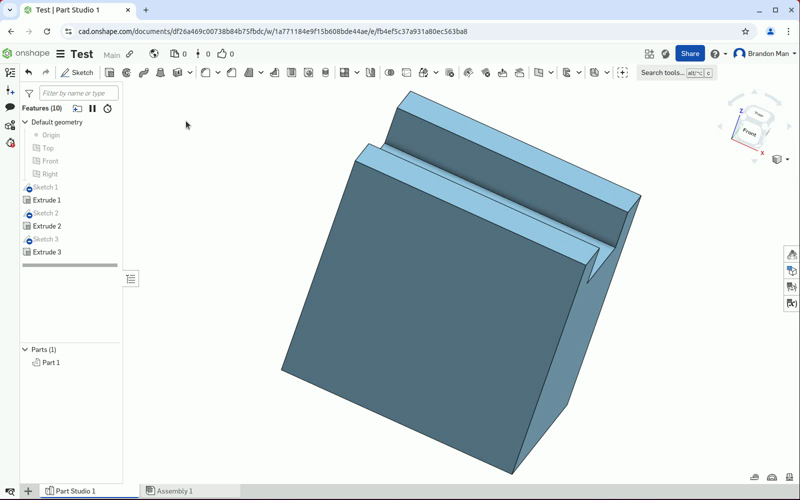
key(left, 2)
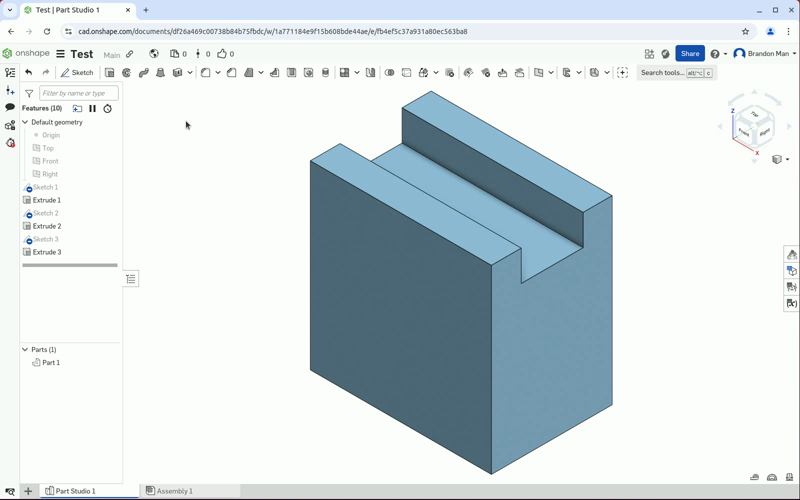
mouse_move(73, 189)
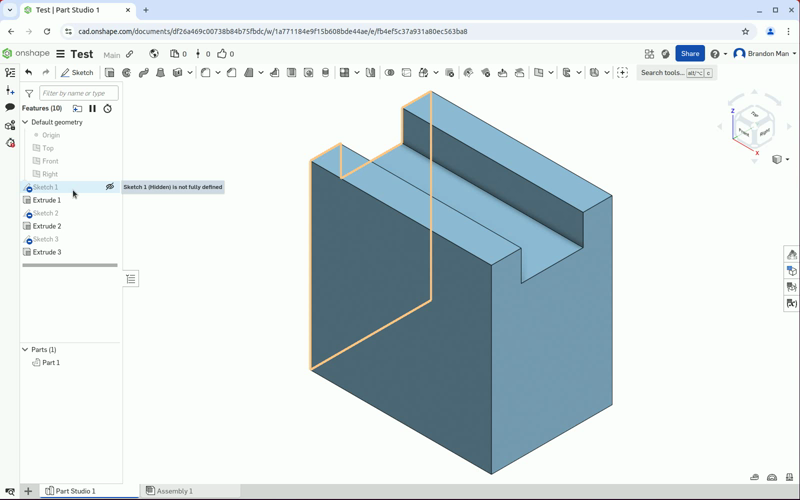
click(73, 189)